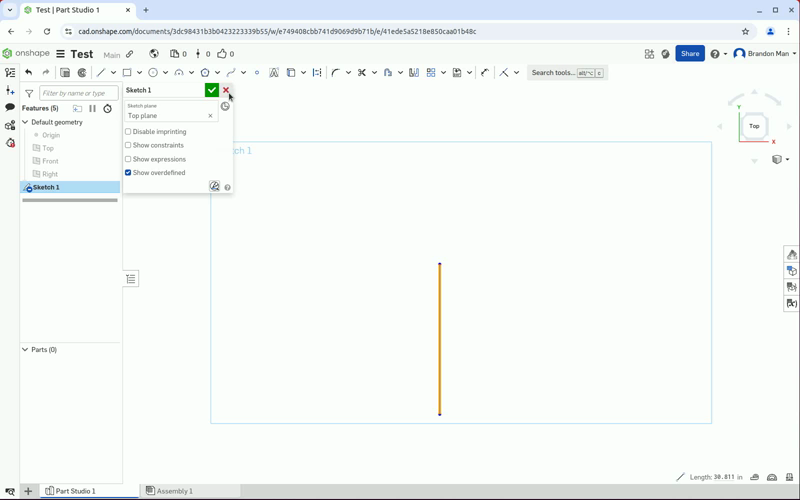
key(shift+h)
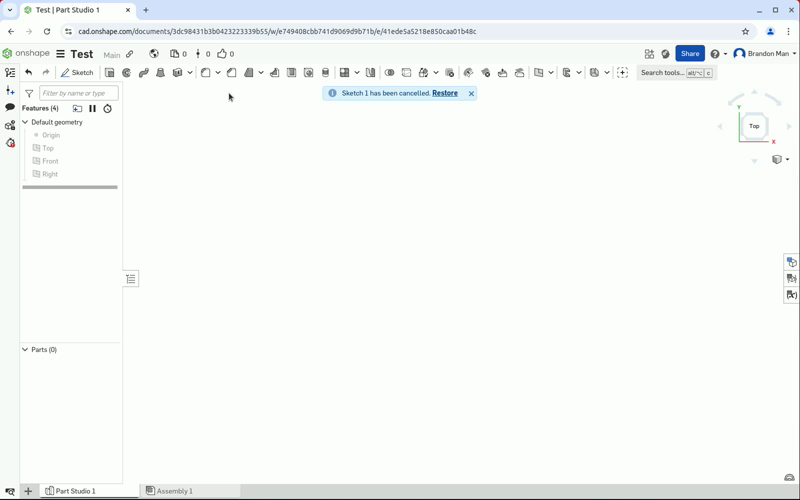
mouse_move(73, 352)
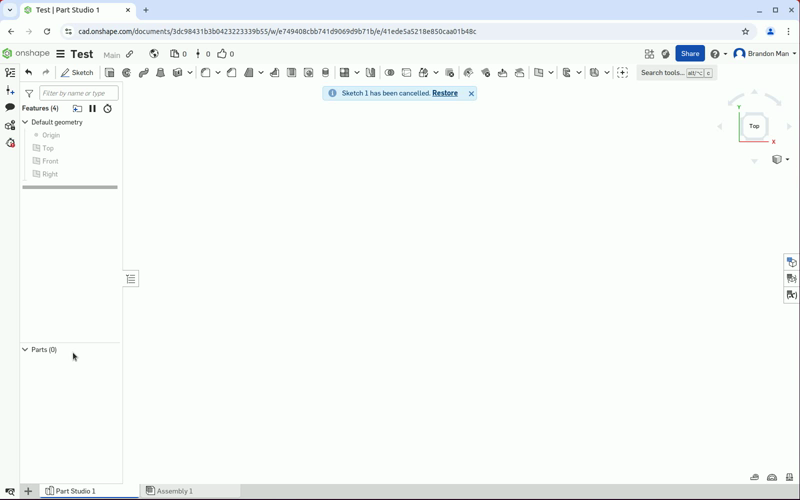
key(y)
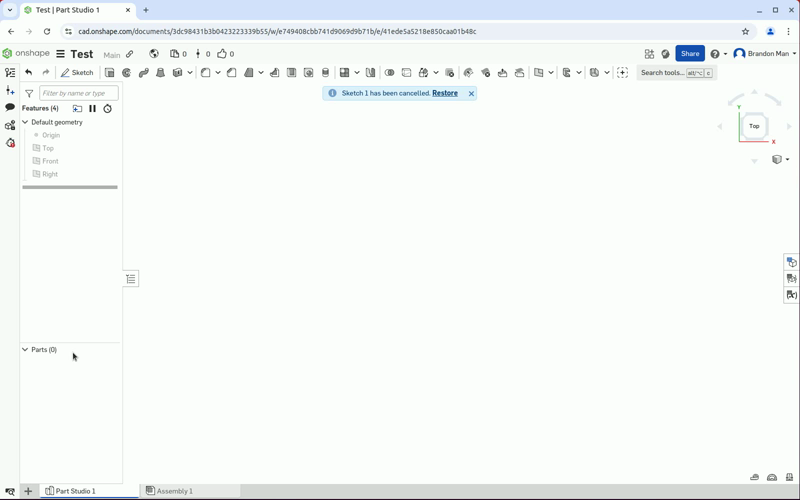
key(shift+p)
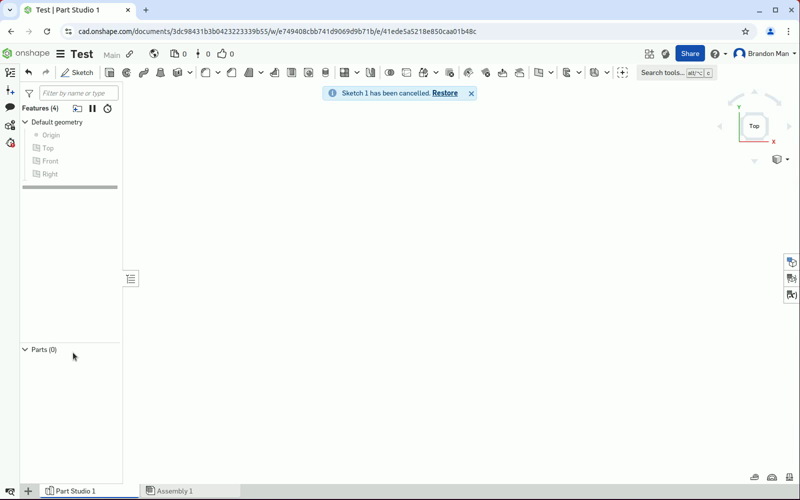
key(space)
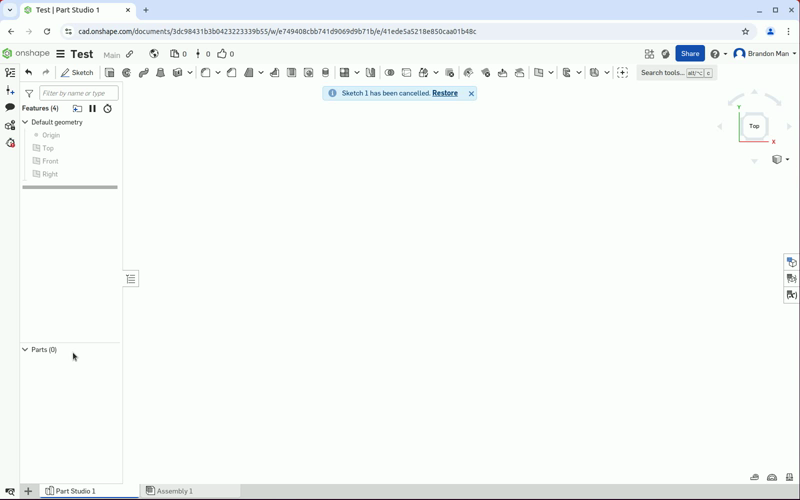
key_down(shift)
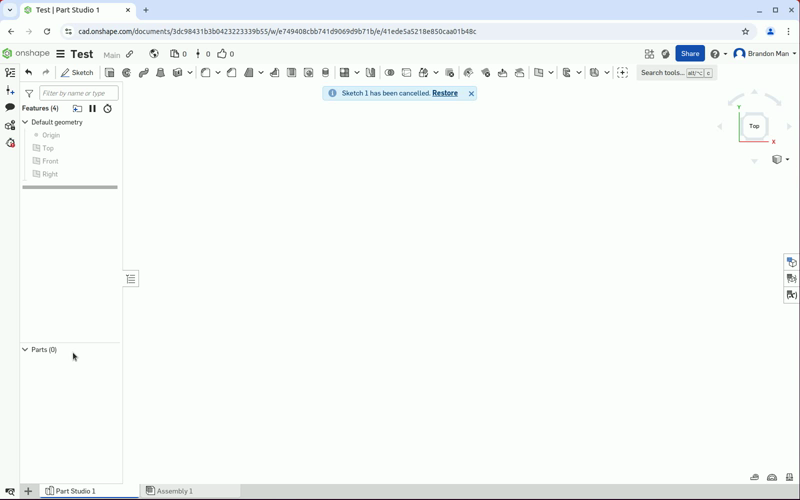
key(up)
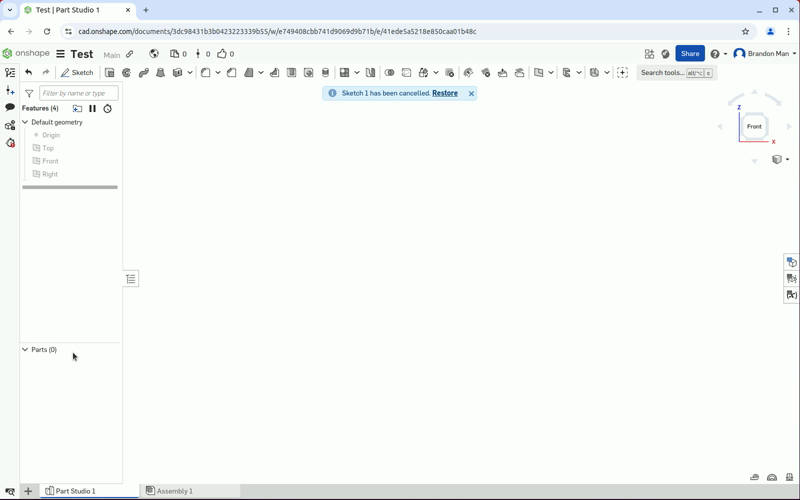
key_up(shift)
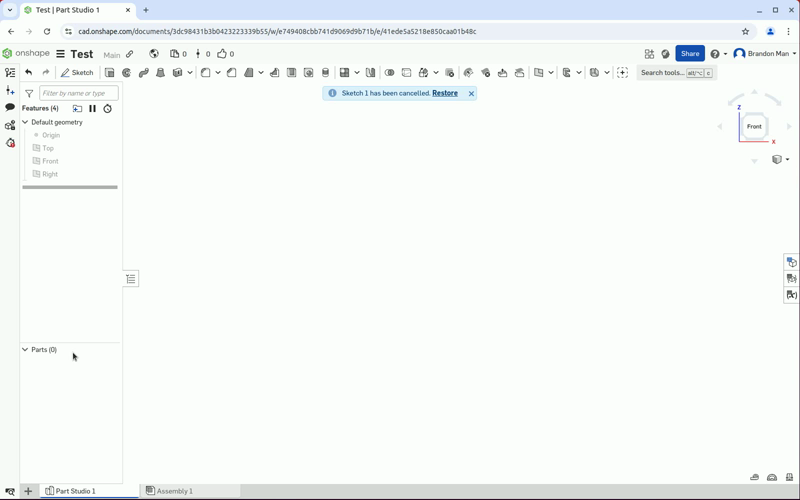
mouse_move(73, 352)
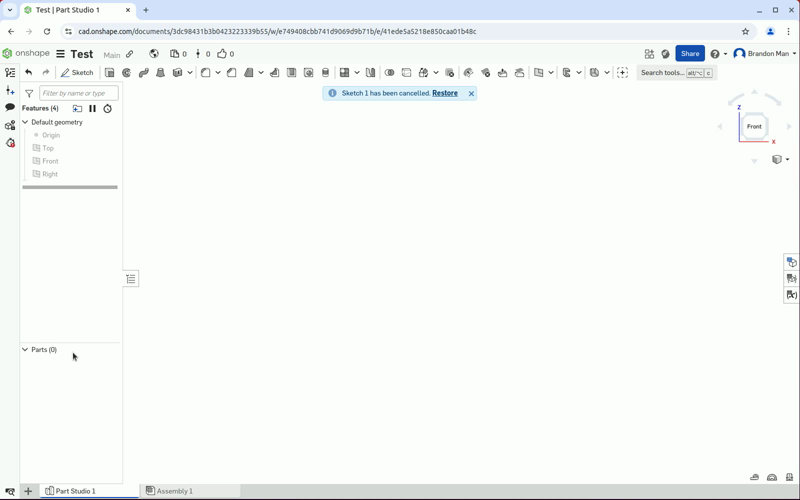
key(shift+y)
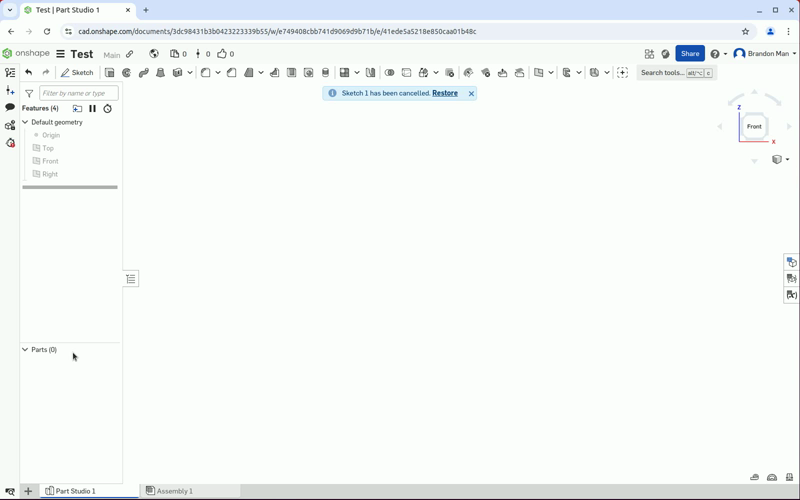
key(shift+s)
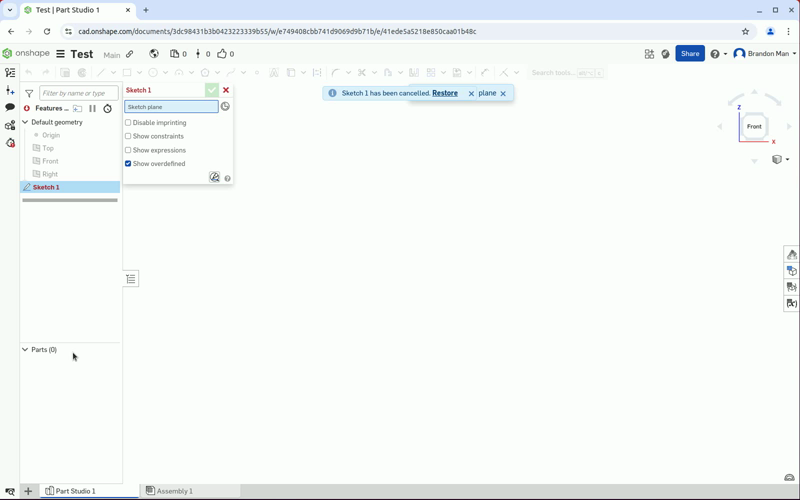
mouse_move(73, 163)
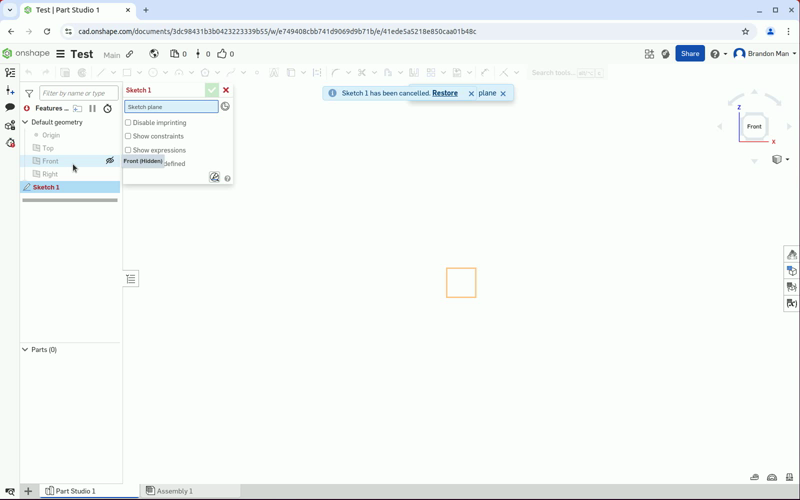
click(73, 163)
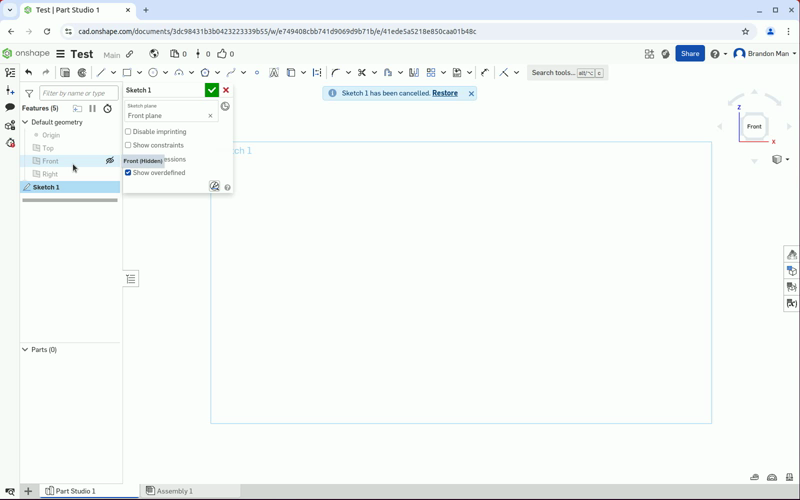
mouse_move(73, 352)
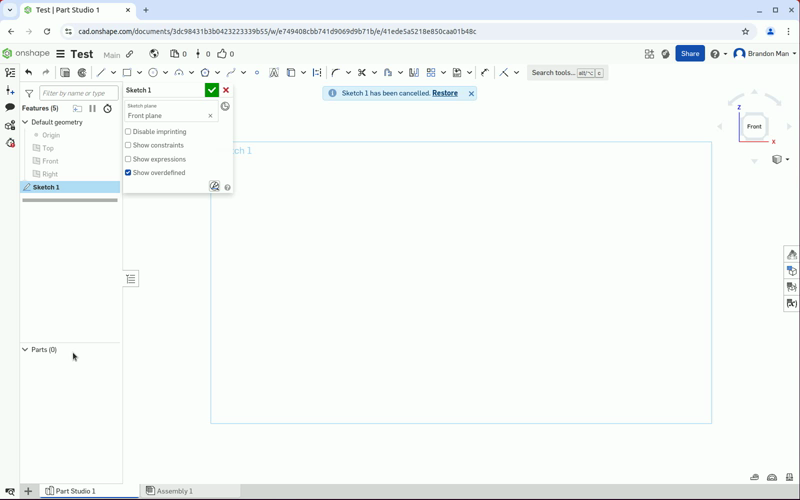
key(y)
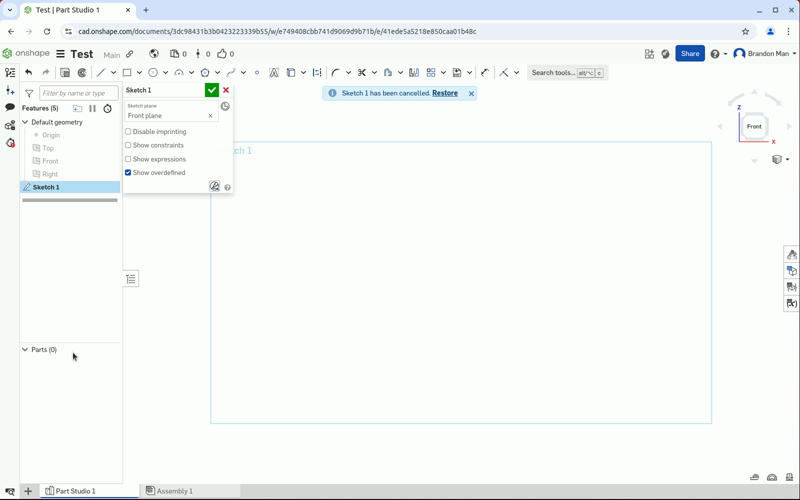
key(l)
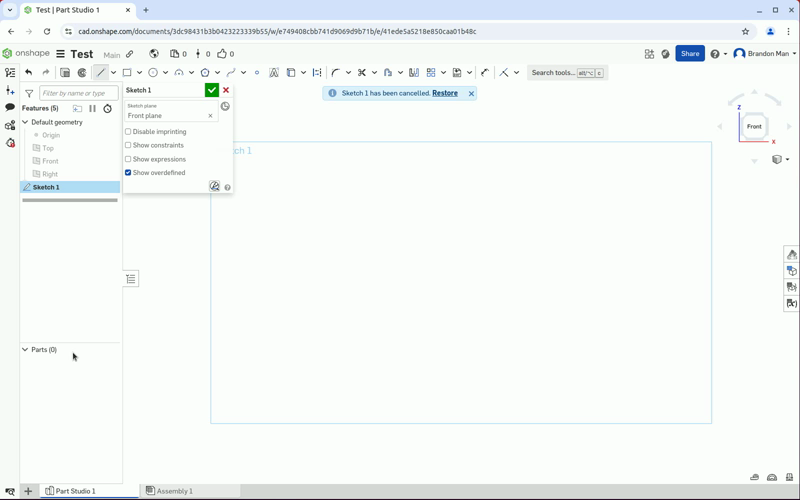
key_down(shift)
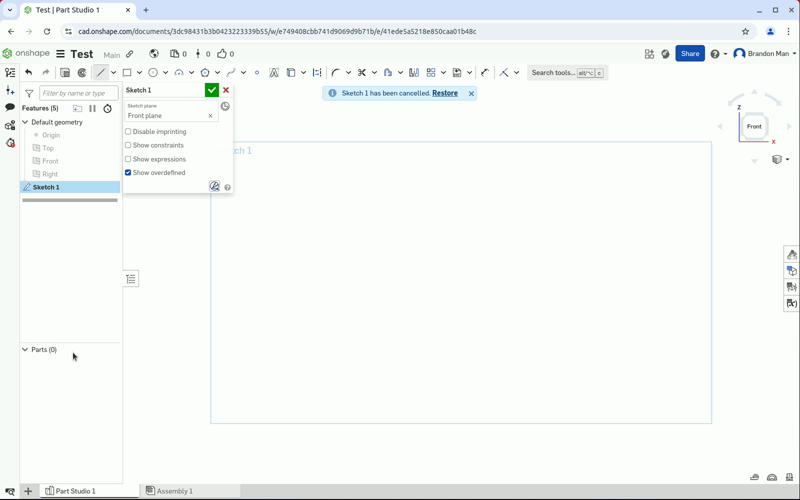
mouse_move(391, 249)
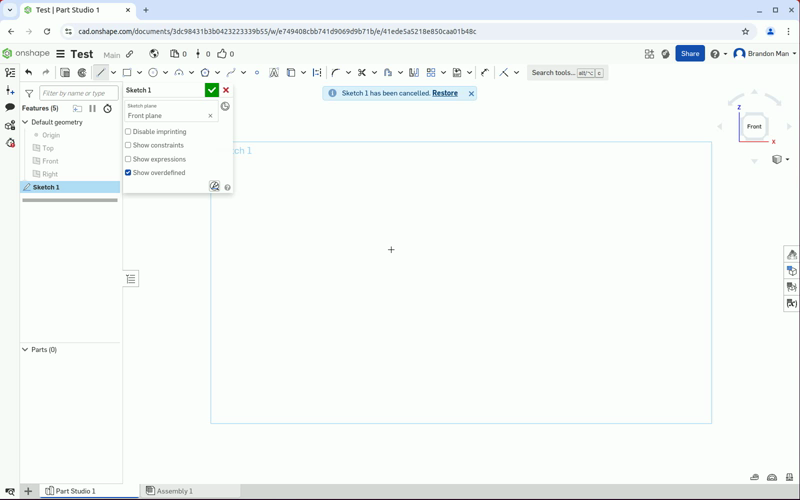
click(391, 249)
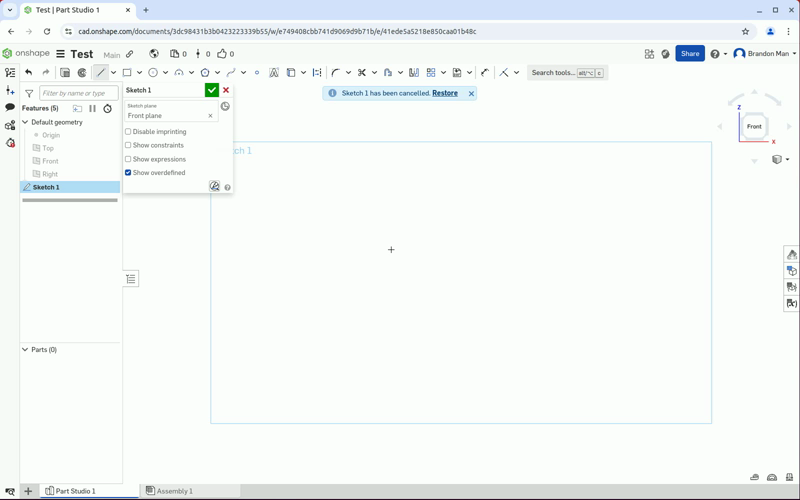
key_up(shift)
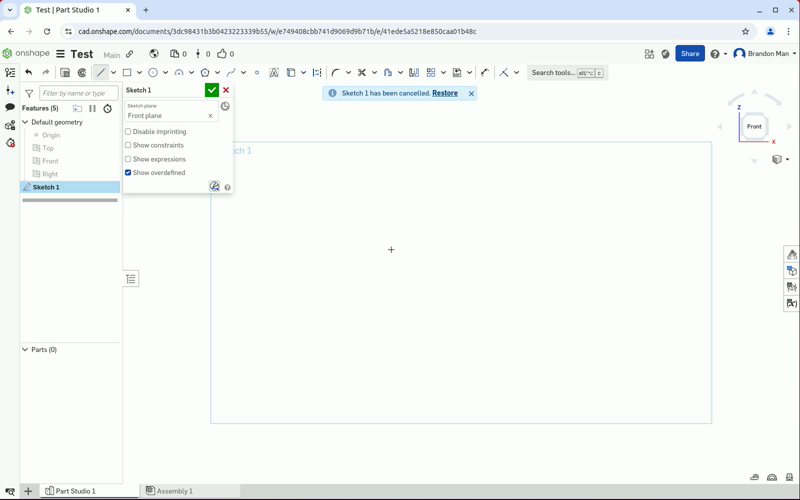
key_down(shift)
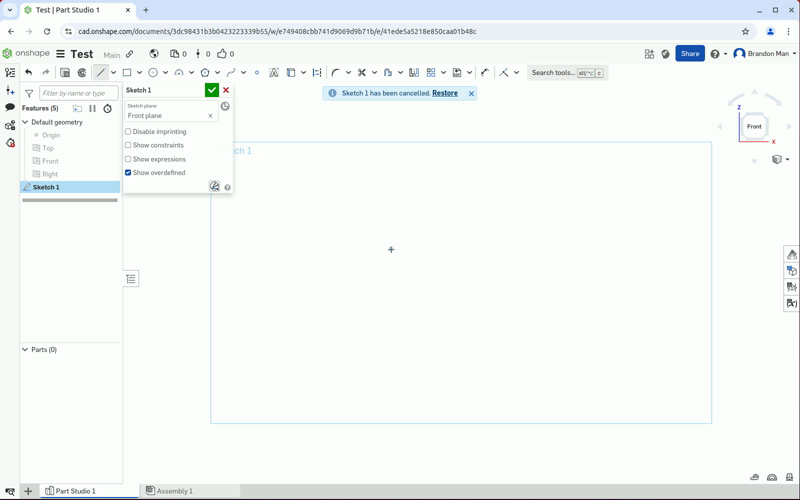
mouse_move(421, 249)
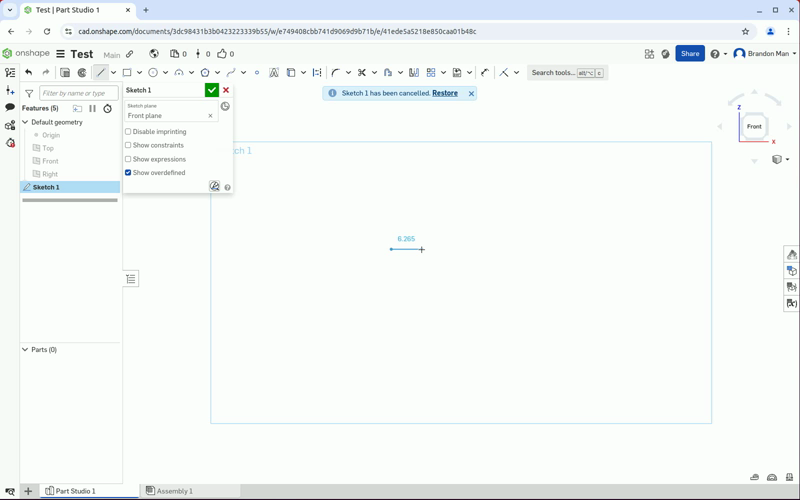
mouse_move(431, 249)
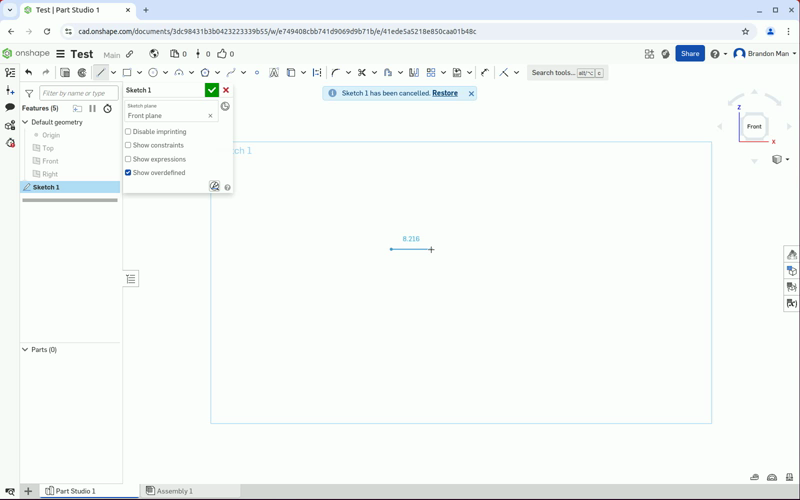
click(431, 249)
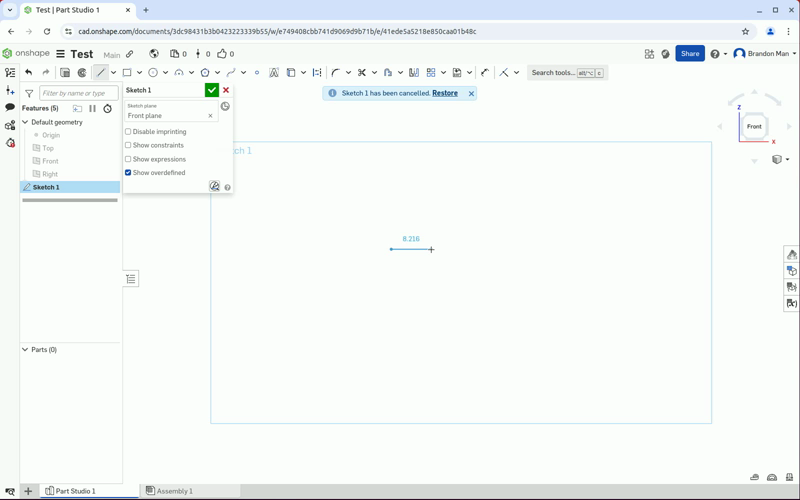
key_up(shift)
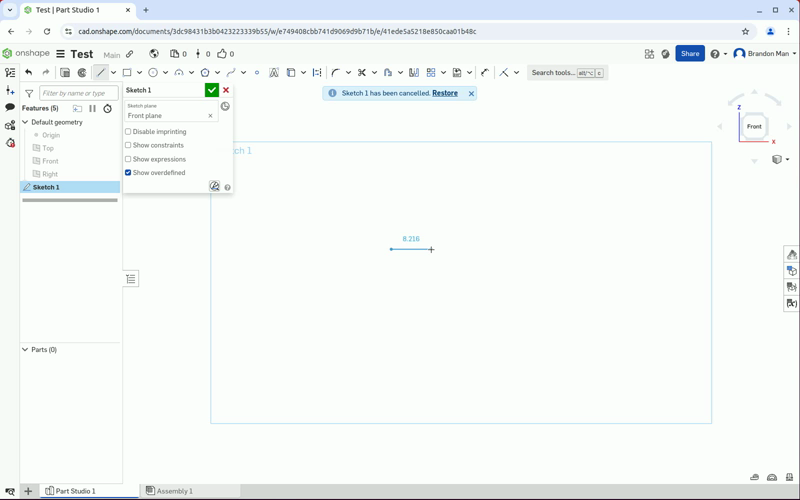
key_down(shift)
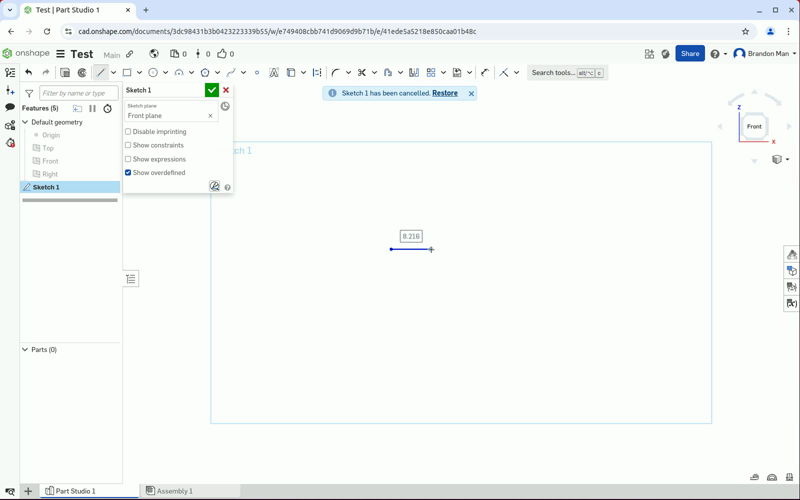
mouse_move(461, 249)
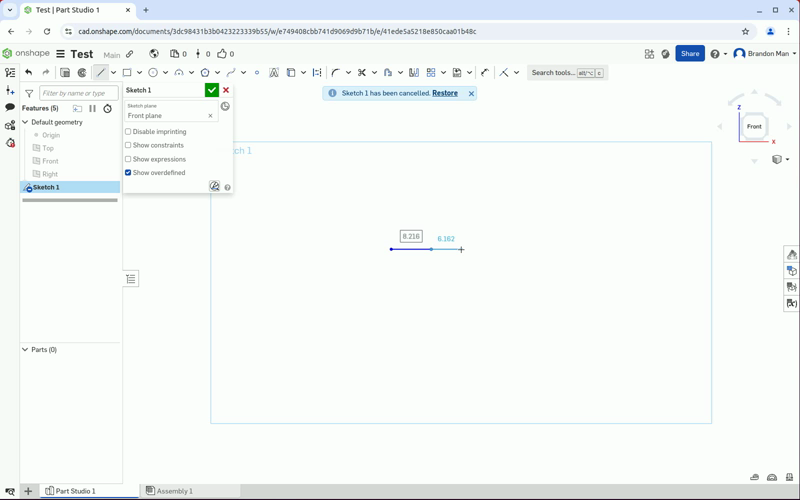
mouse_move(431, 209)
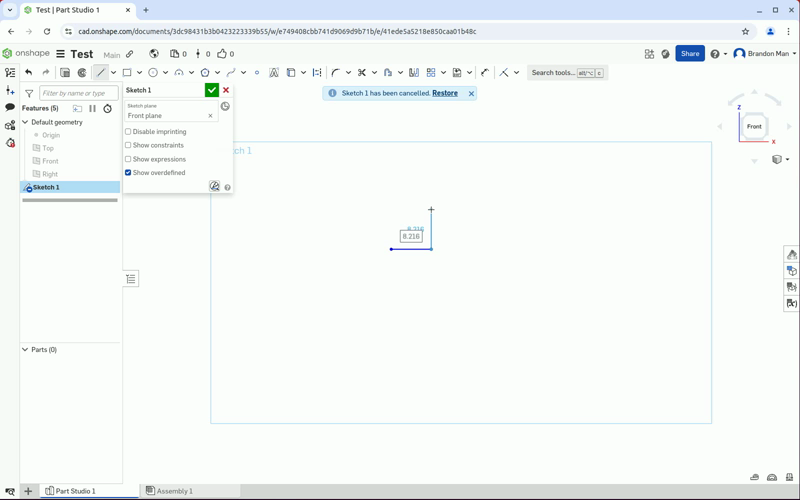
click(431, 209)
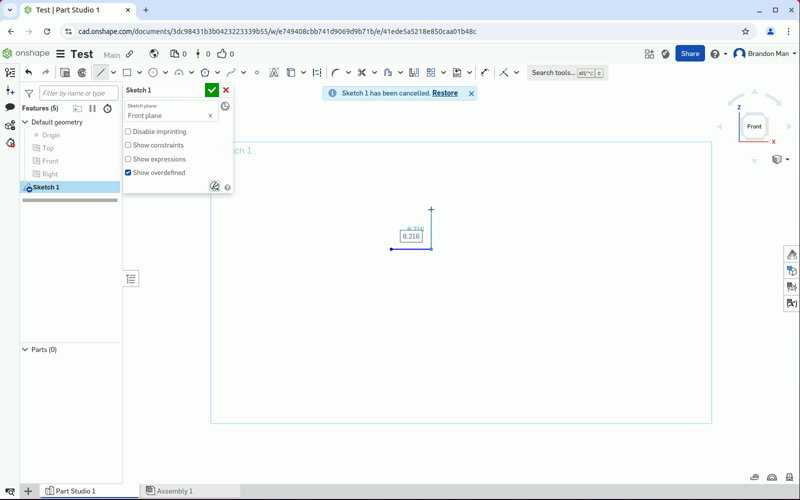
key_up(shift)
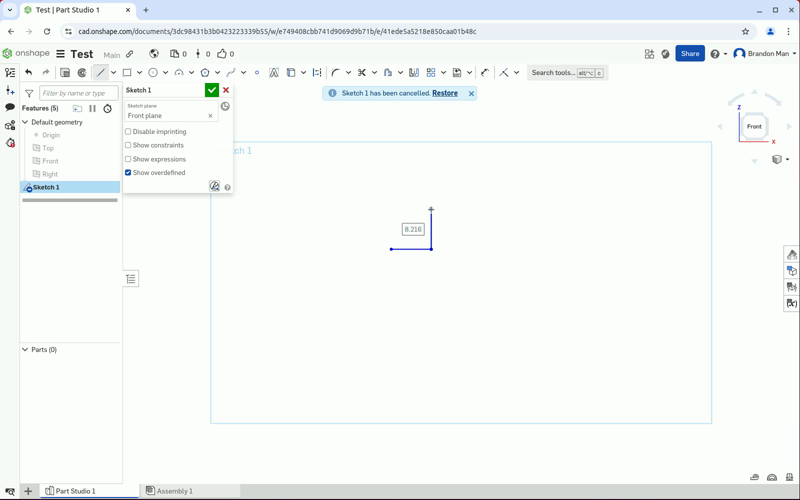
key_down(shift)
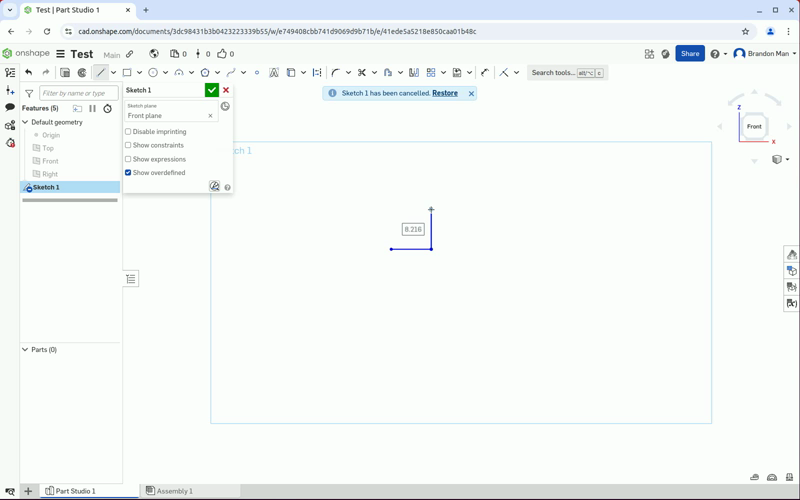
mouse_move(461, 209)
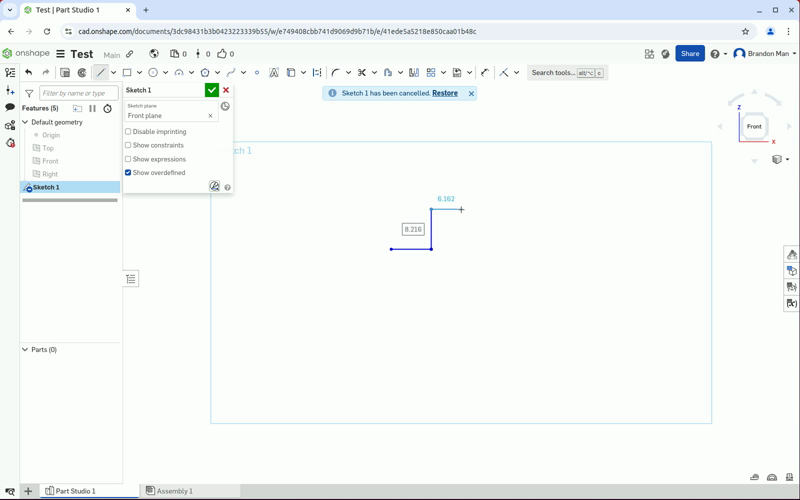
mouse_move(391, 209)
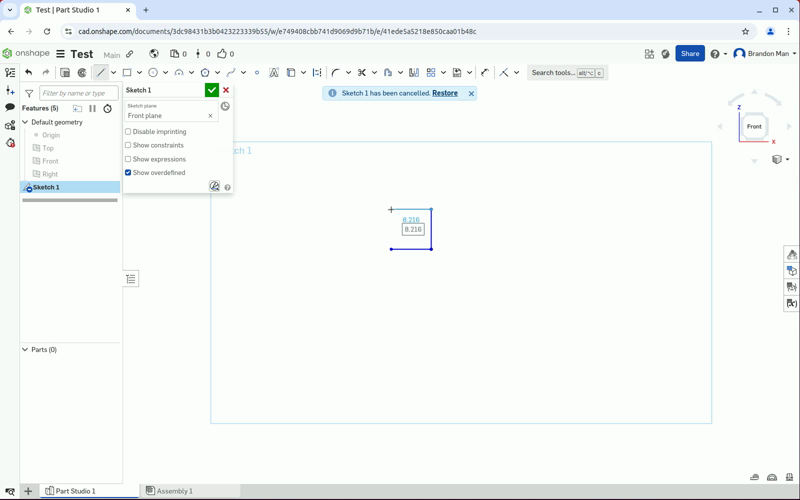
click(391, 209)
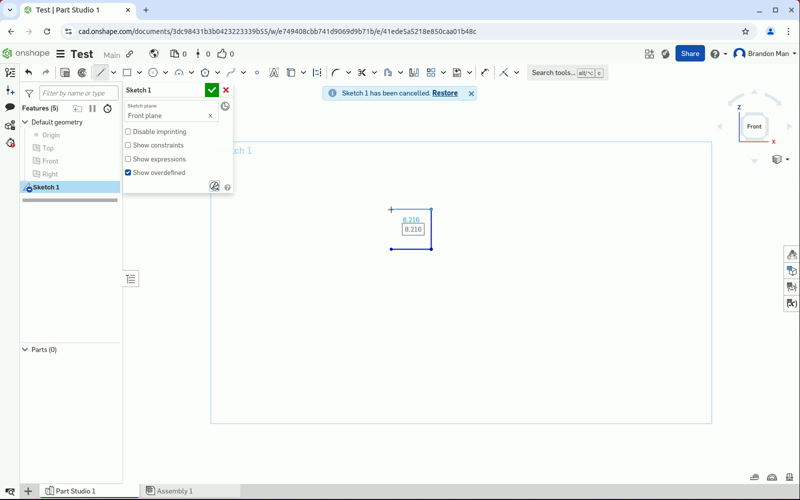
key_up(shift)
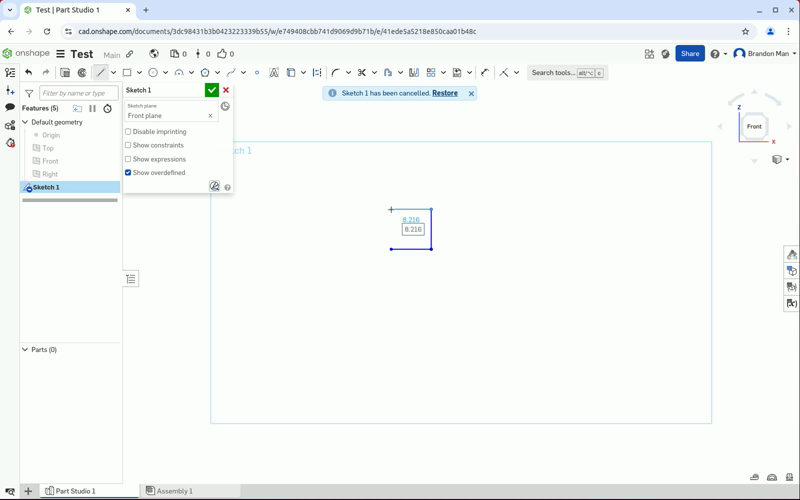
mouse_move(421, 209)
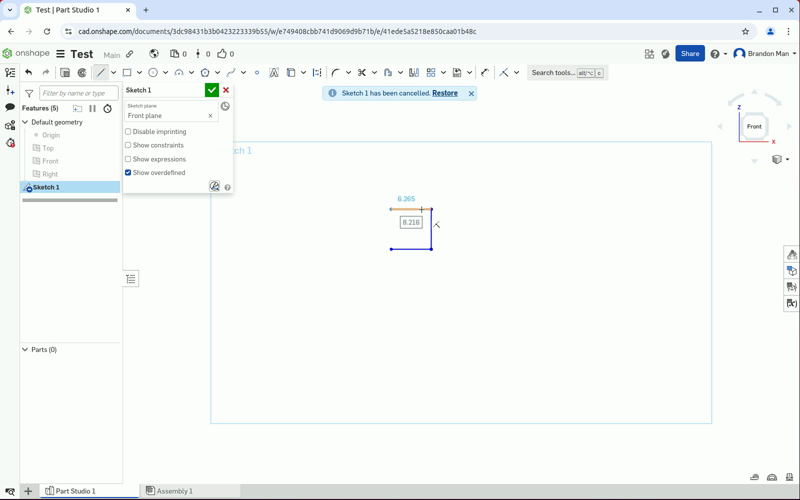
key_down(shift)
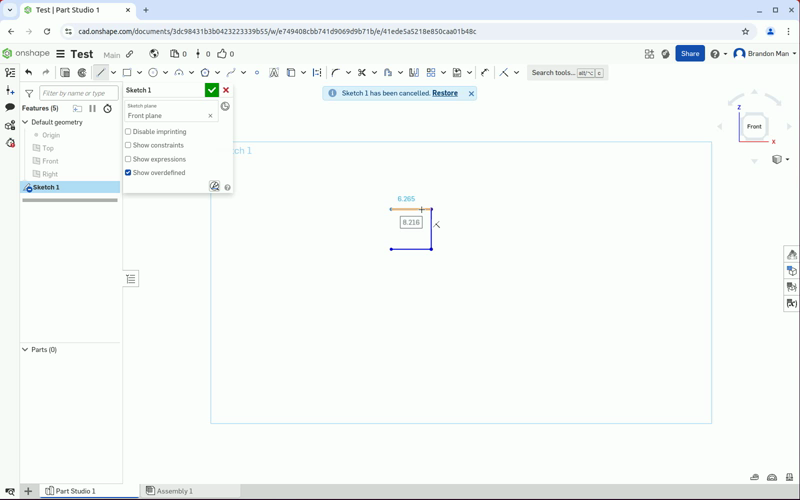
mouse_move(391, 249)
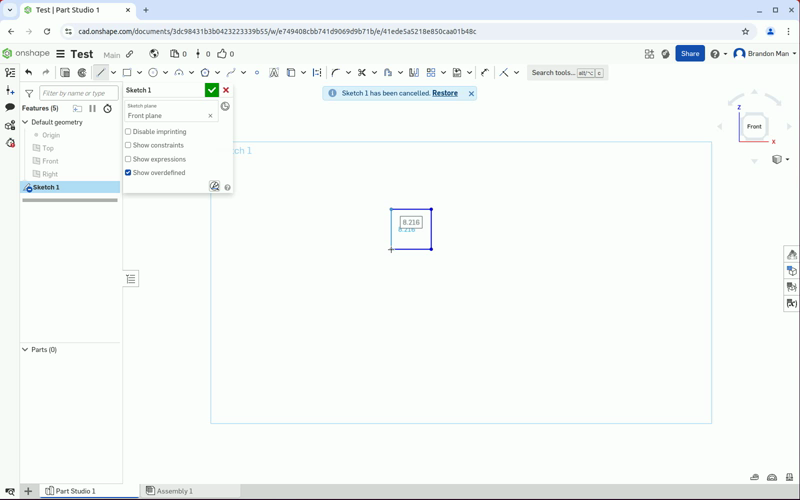
key_up(shift)
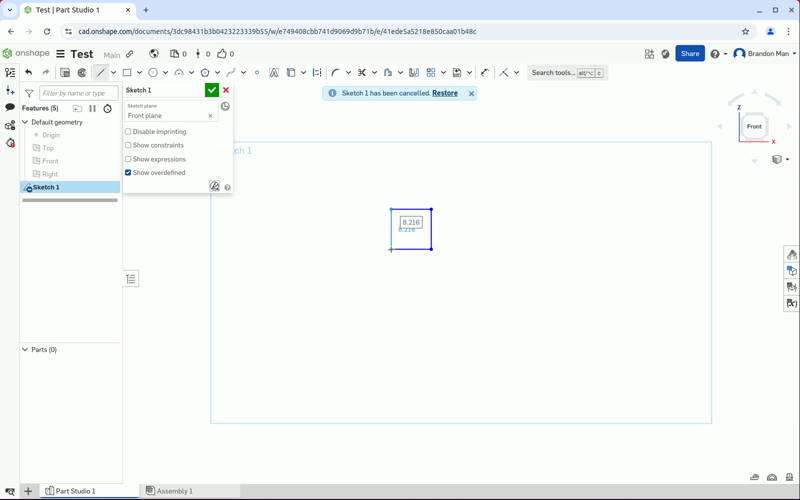
click(391, 249)
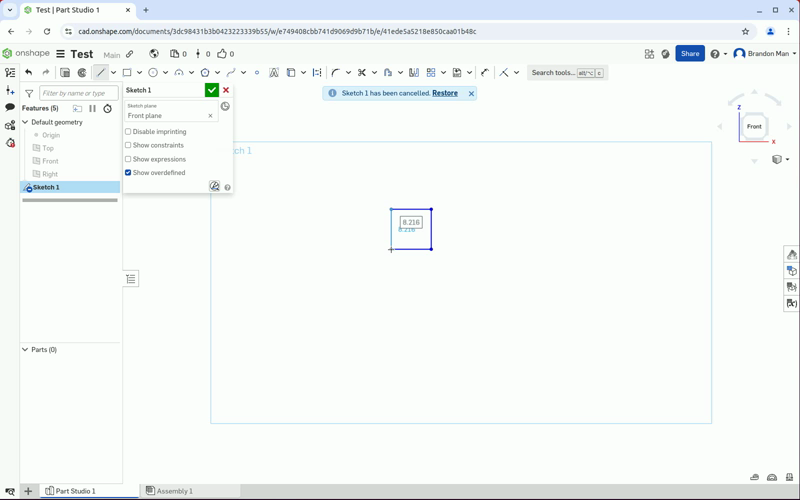
key(esc)
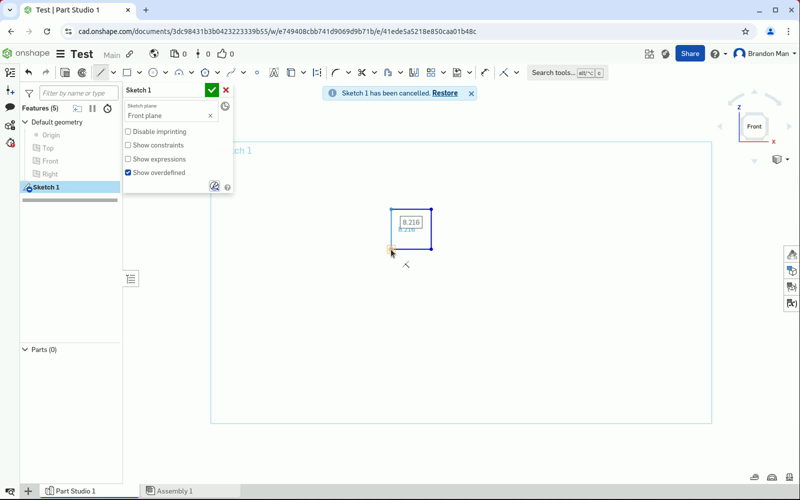
mouse_move(404, 223)
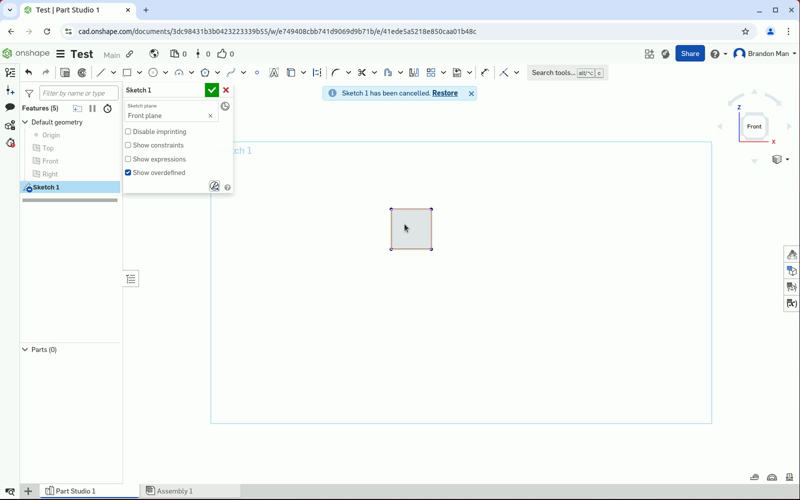
scroll(6)
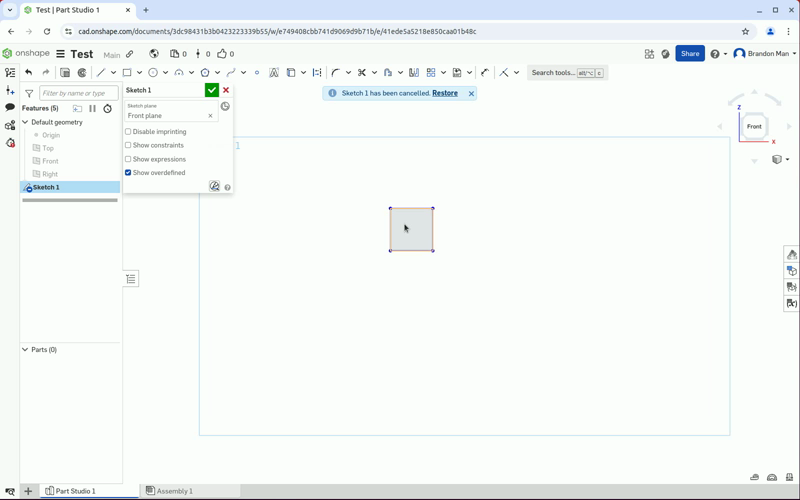
scroll(6)
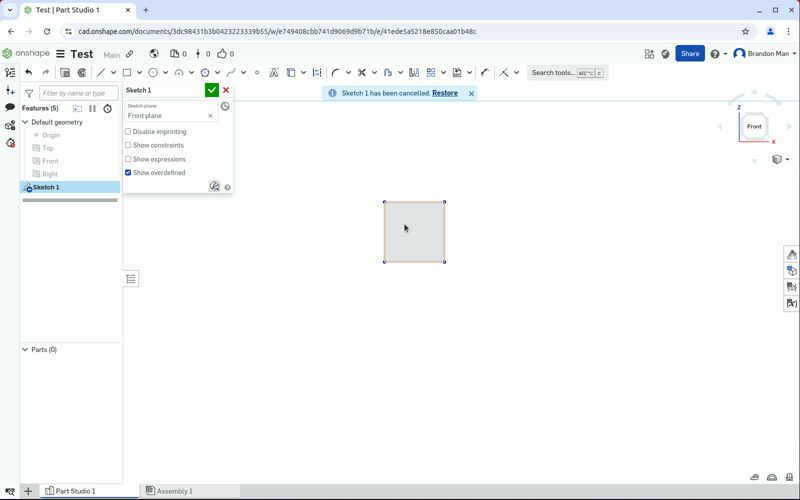
scroll(6)
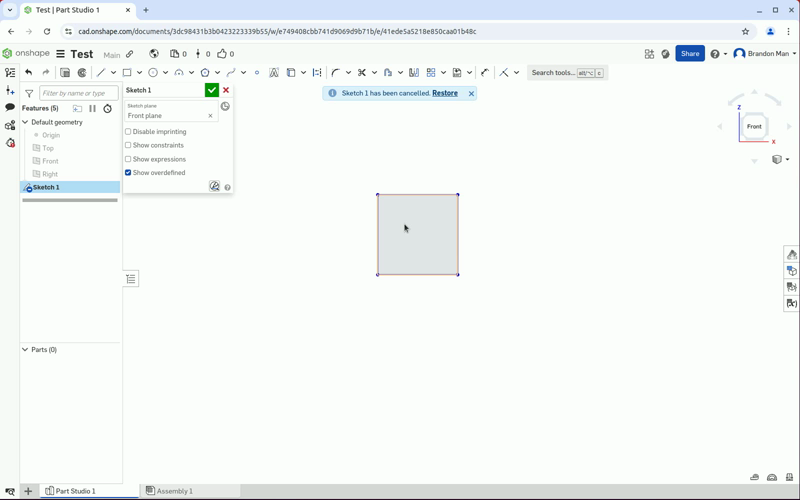
scroll(6)
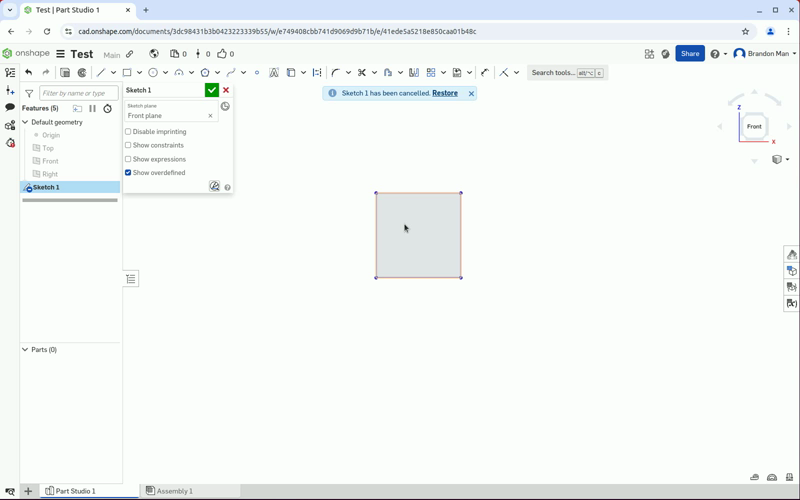
scroll(6)
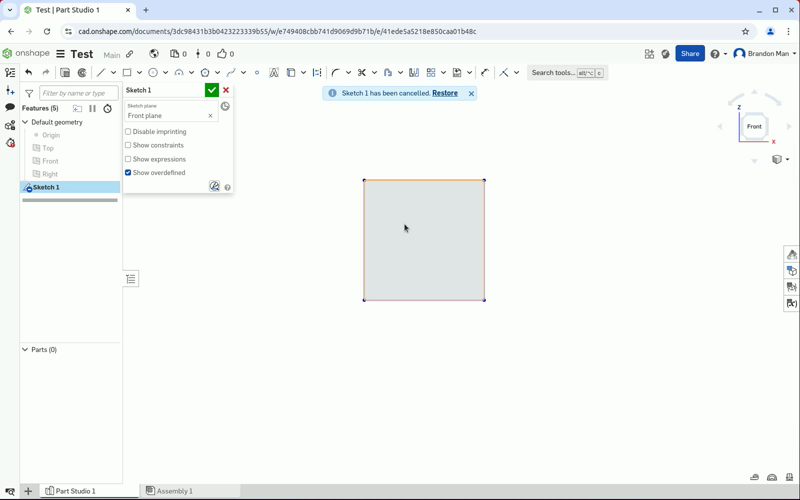
scroll(6)
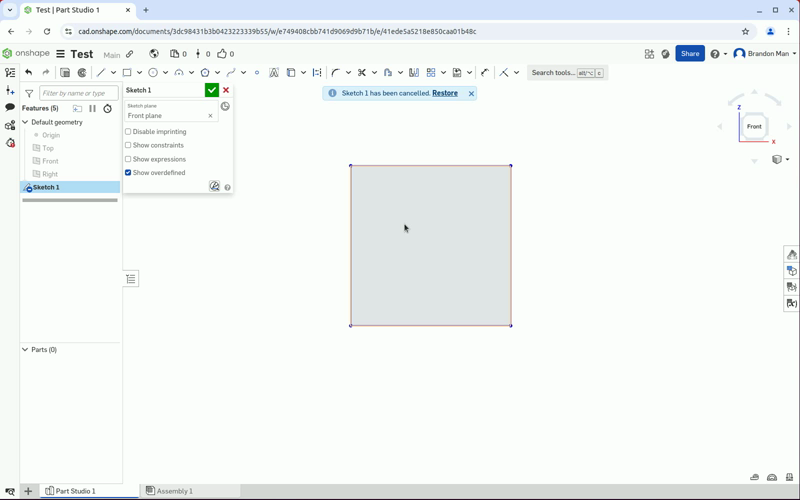
scroll(6)
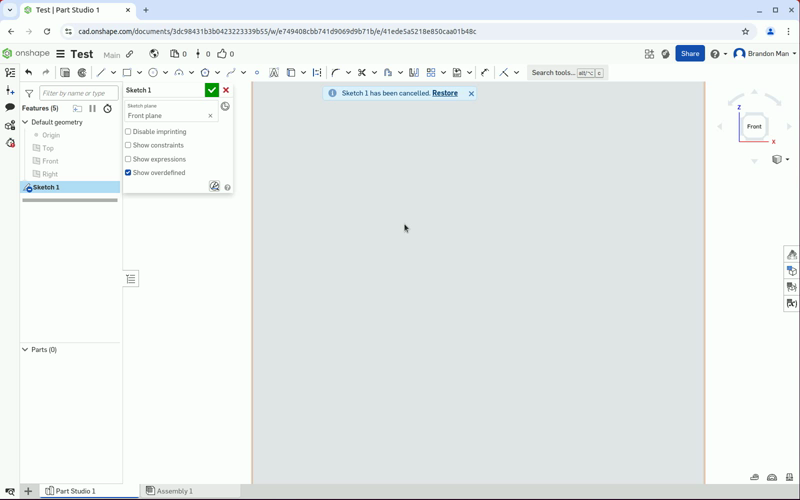
click(404, 223)
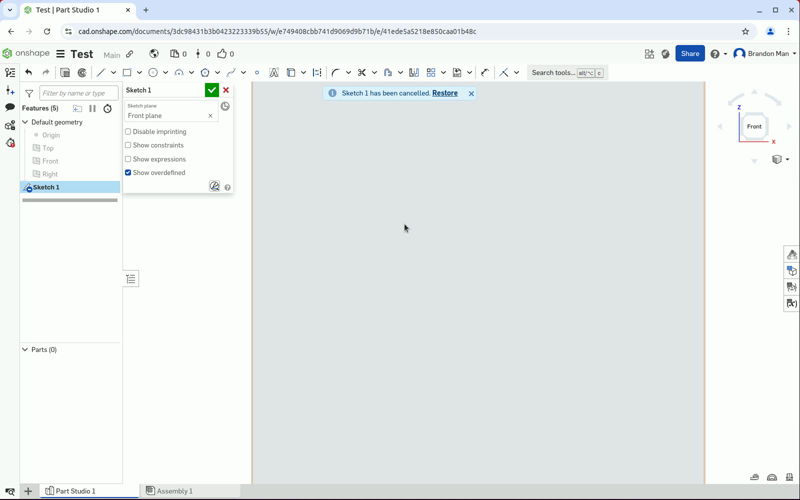
scroll(-6)
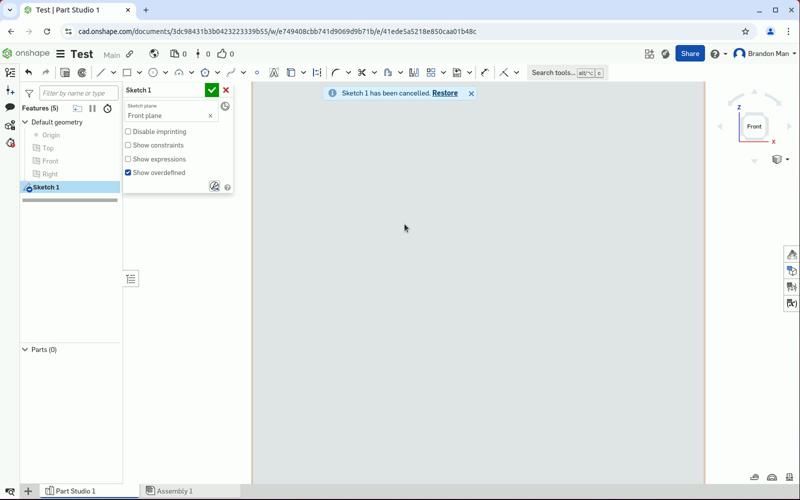
scroll(-6)
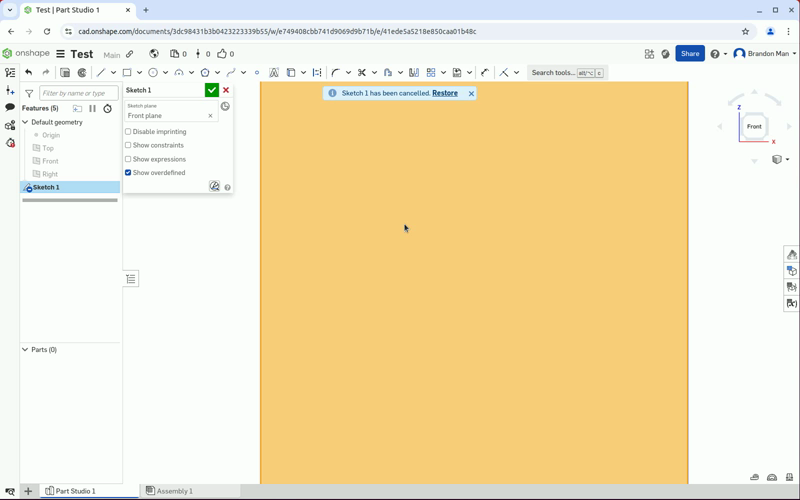
scroll(-6)
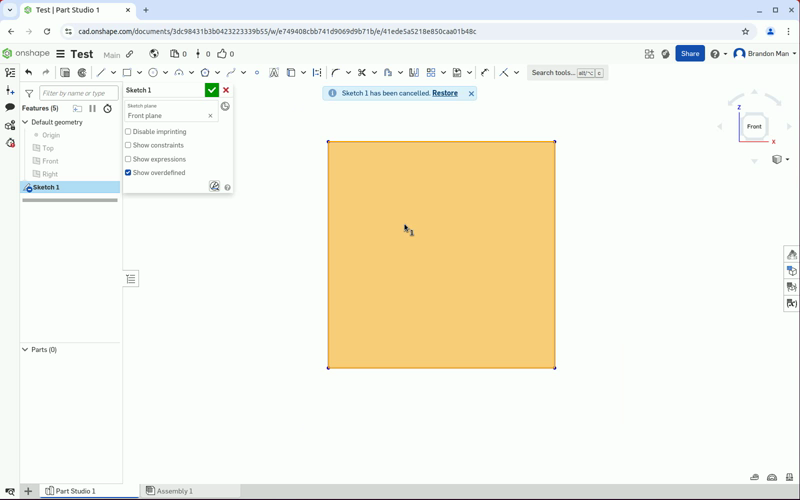
scroll(-6)
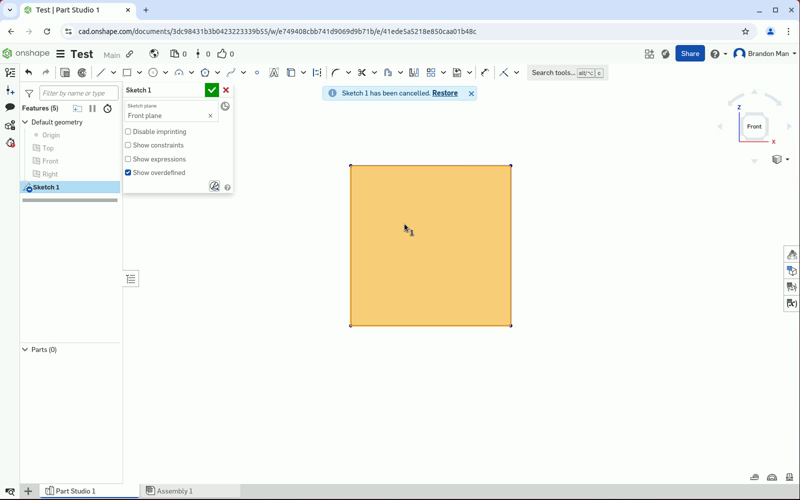
scroll(-6)
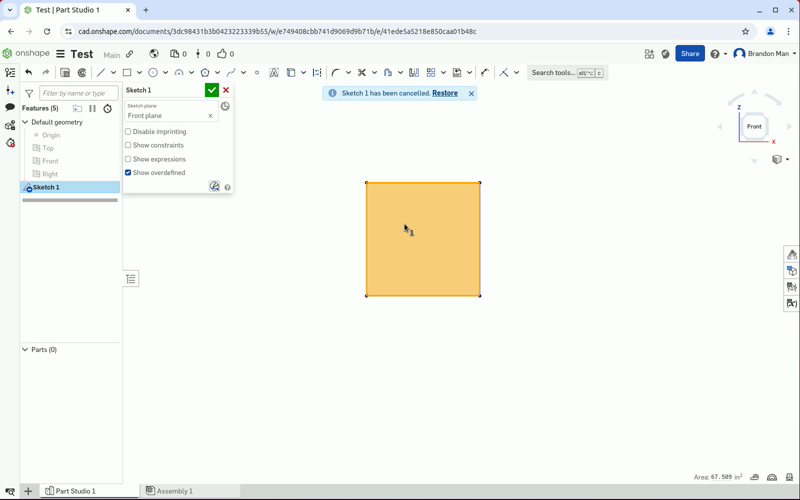
scroll(-6)
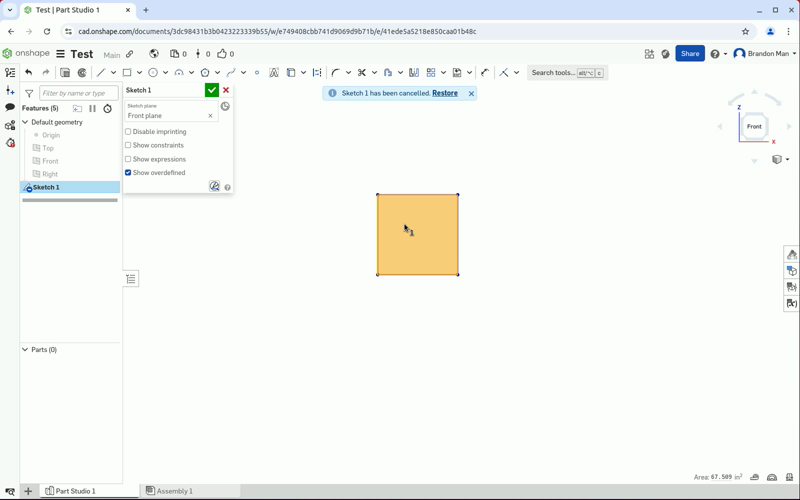
scroll(-6)
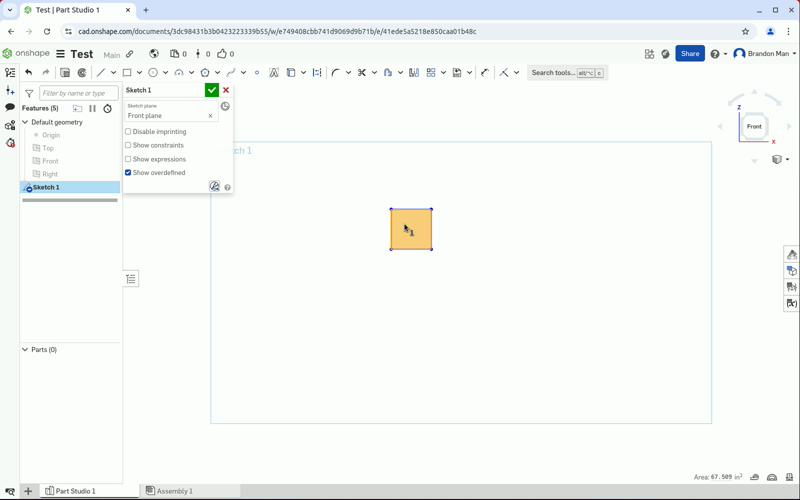
mouse_move(73, 352)
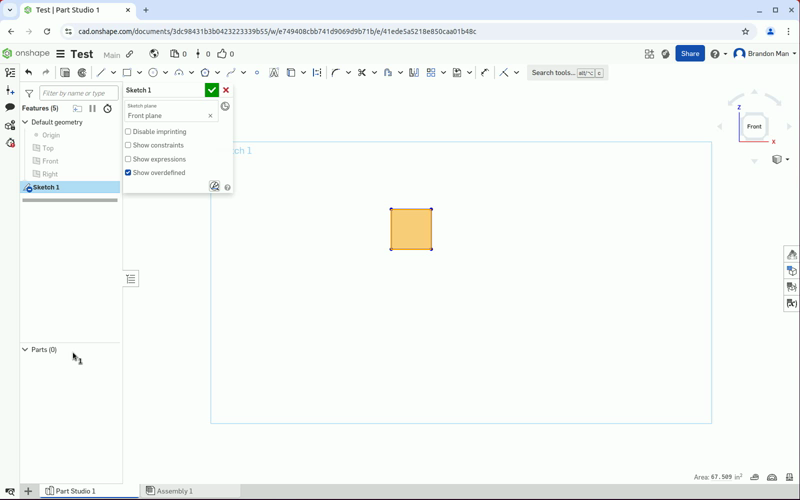
key(shift+y)
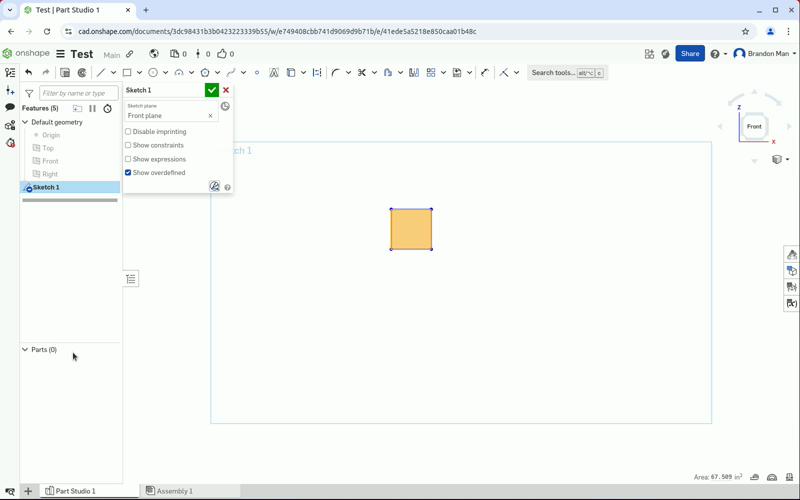
key(shift+e)
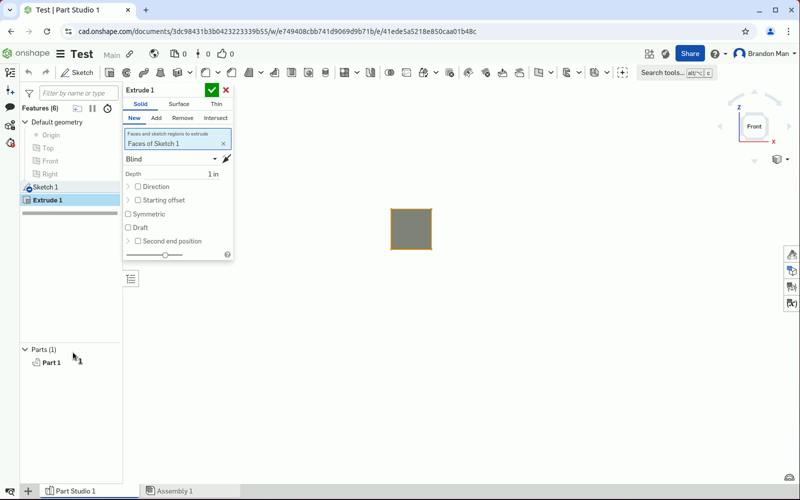
mouse_move(143, 106)
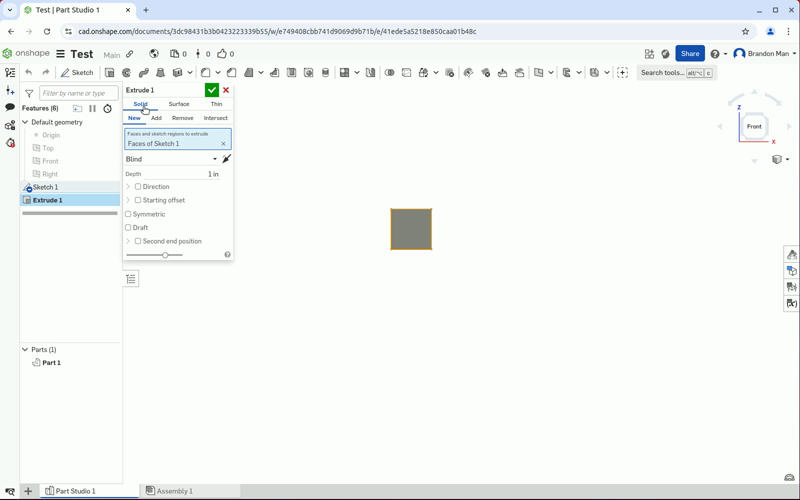
click(143, 106)
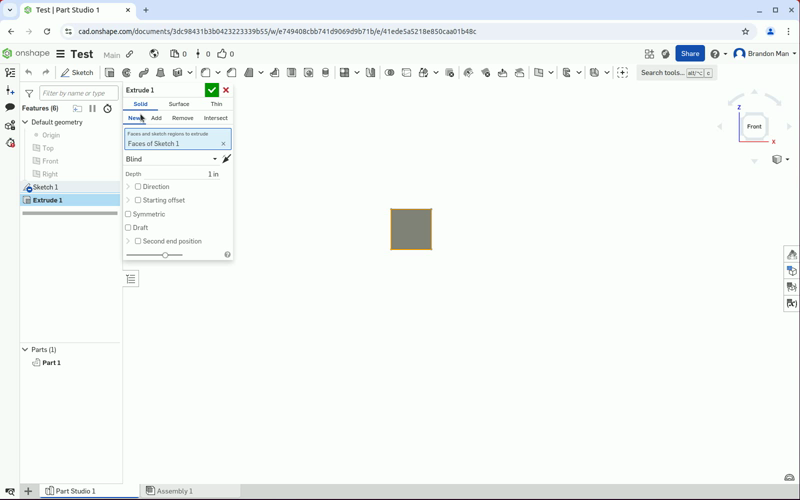
mouse_move(137, 120)
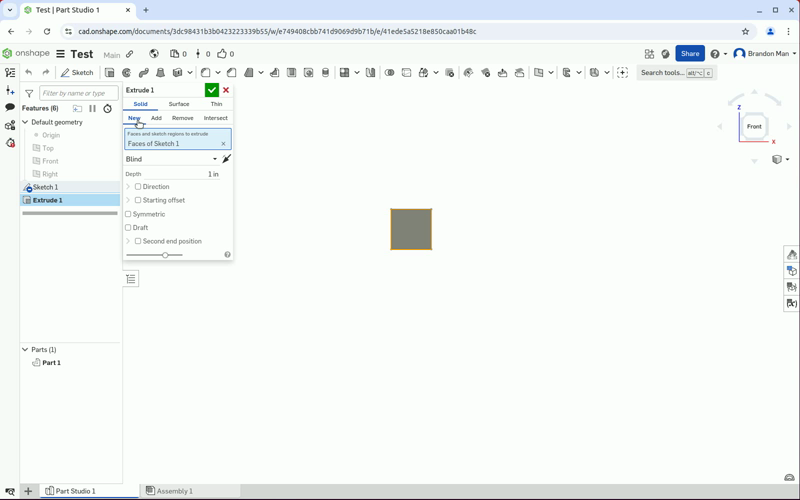
click(137, 120)
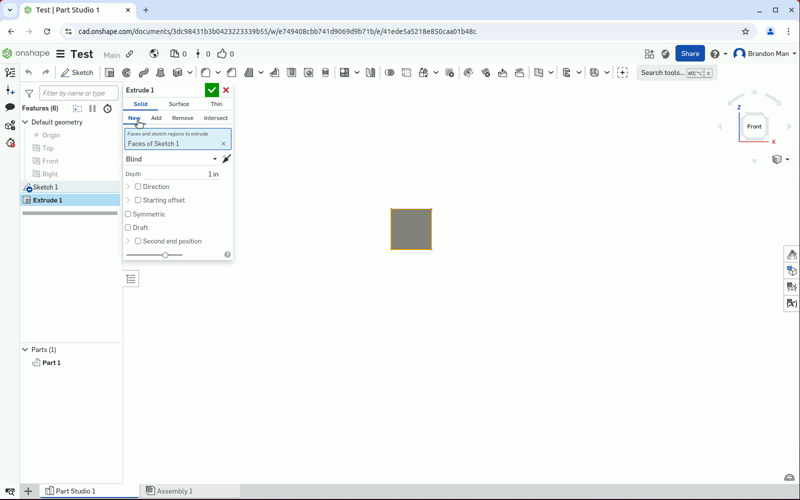
key(tab, 4)
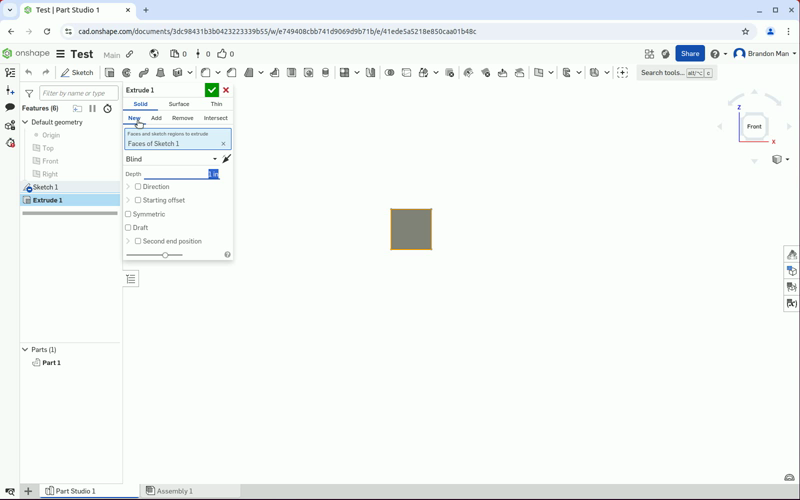
text(7.943)
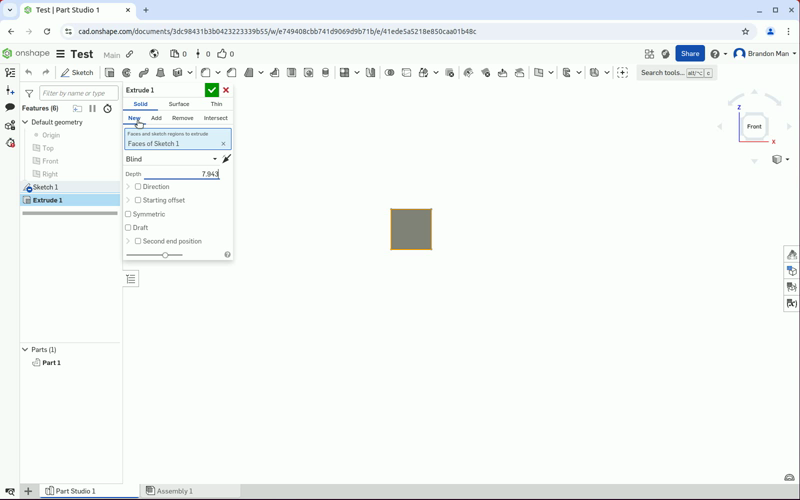
key(enter)
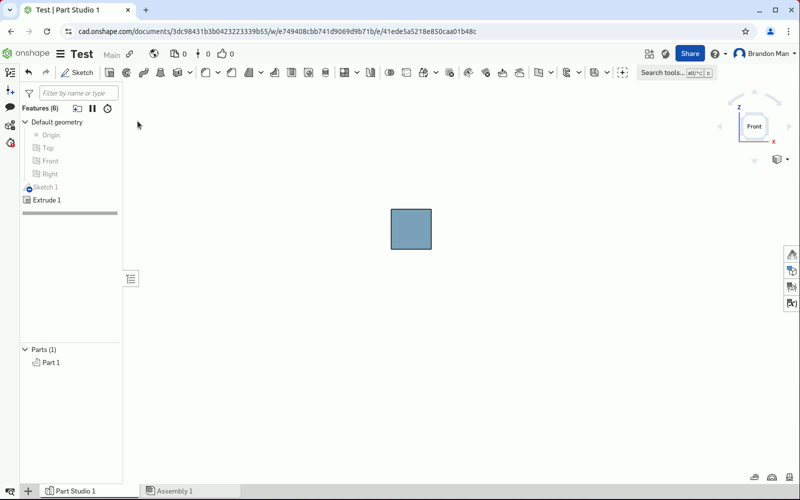
key(shift+h)
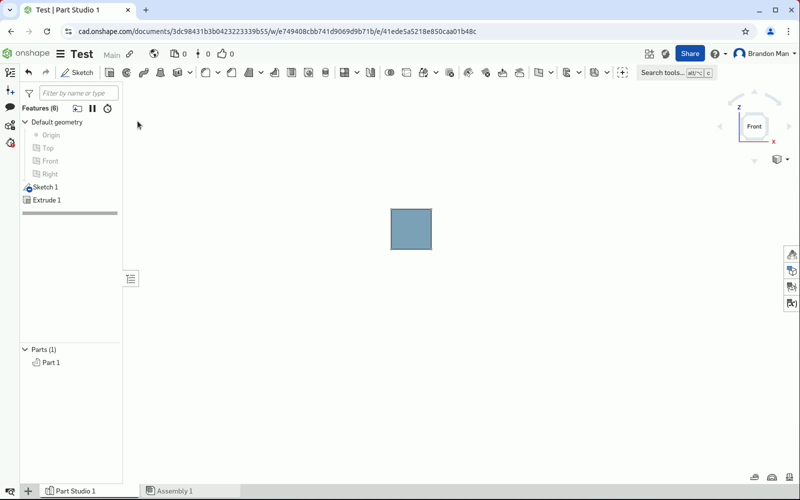
key(shift+h)
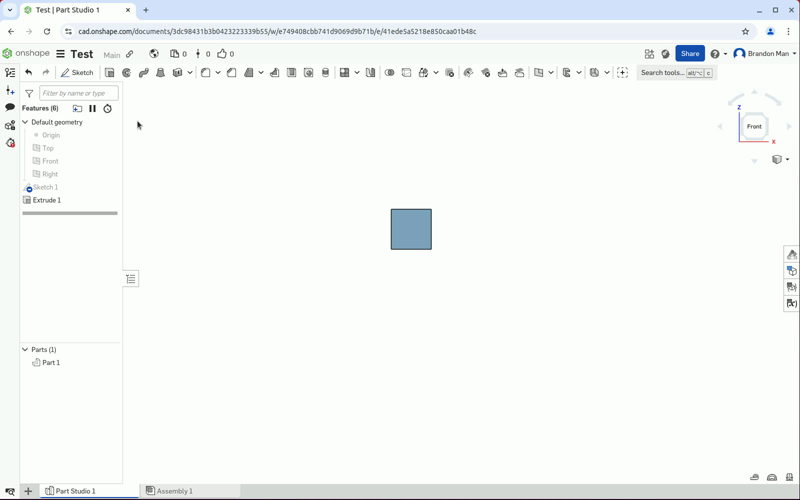
mouse_move(73, 189)
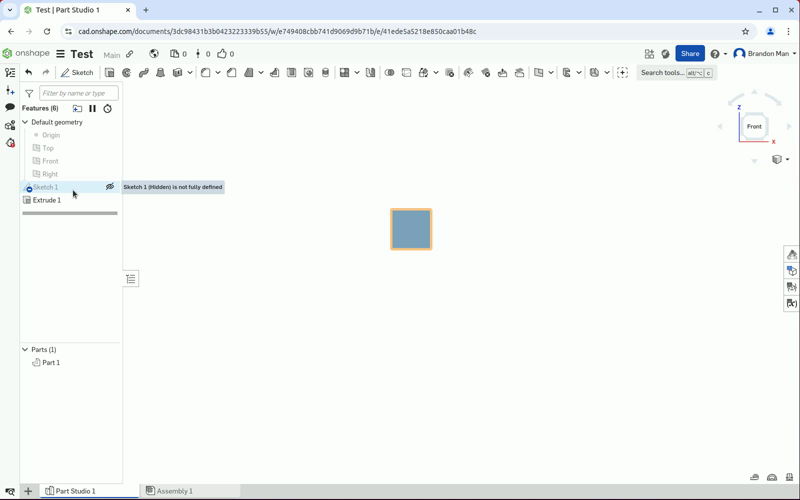
click(73, 189)
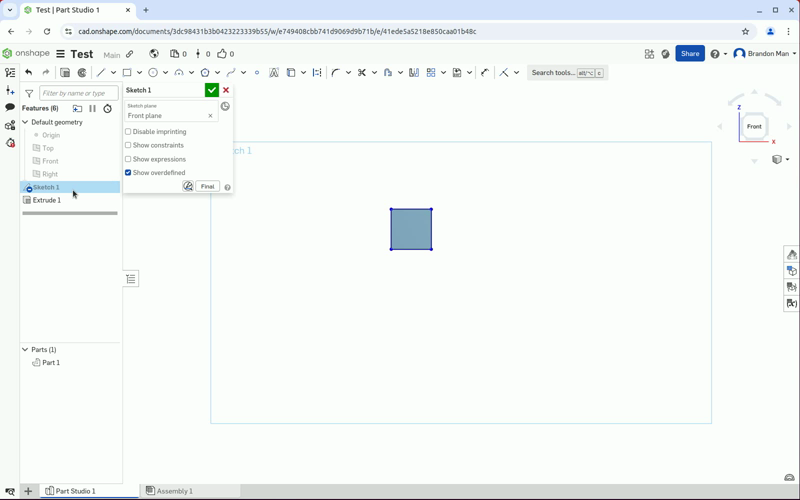
mouse_move(229, 92)
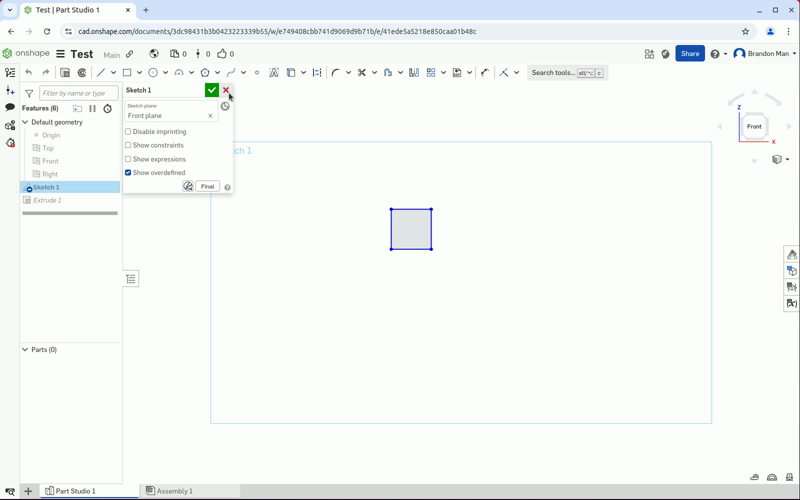
click(229, 92)
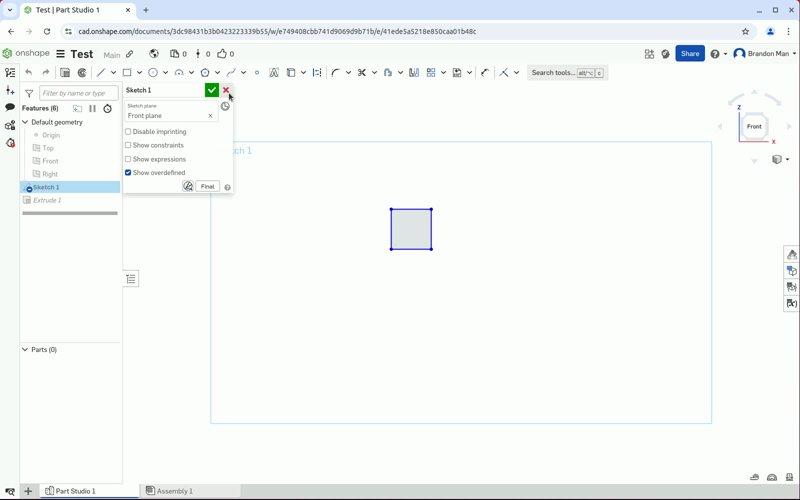
key(shift+s)
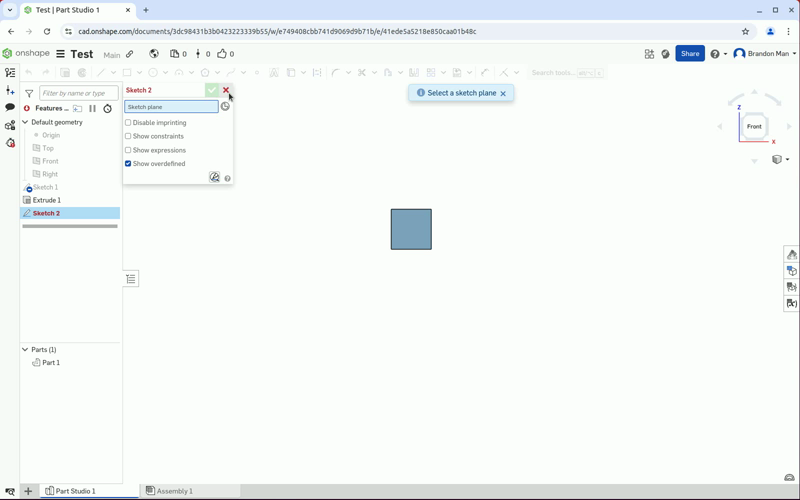
mouse_move(73, 163)
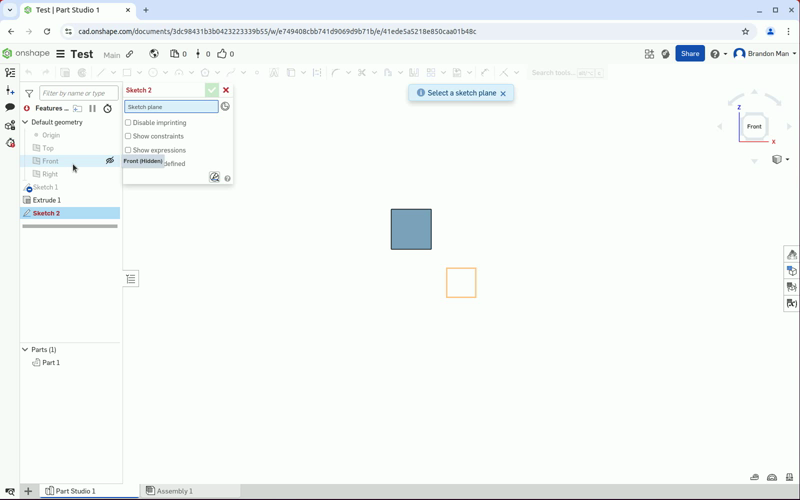
click(73, 163)
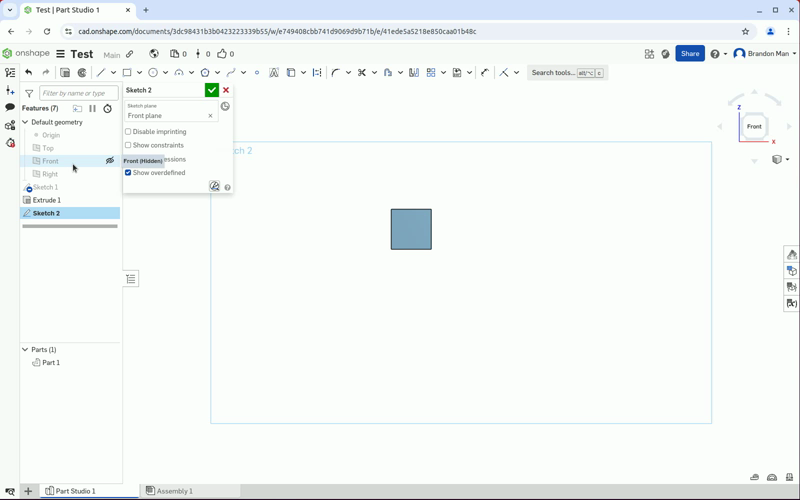
mouse_move(73, 352)
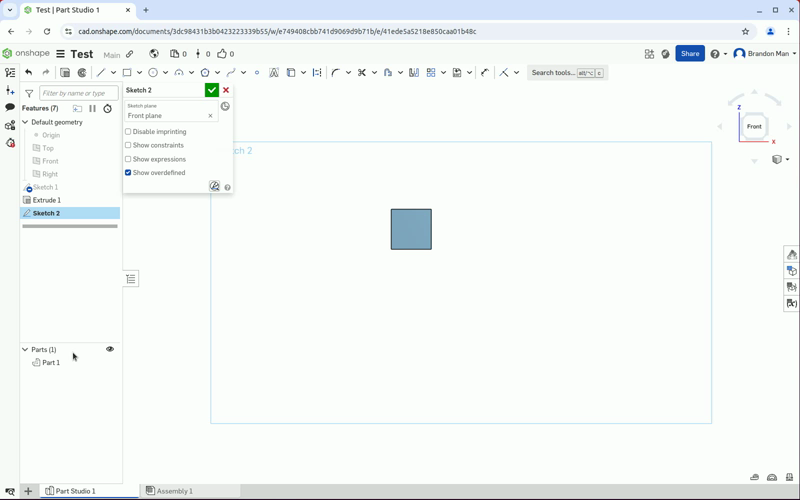
key(y)
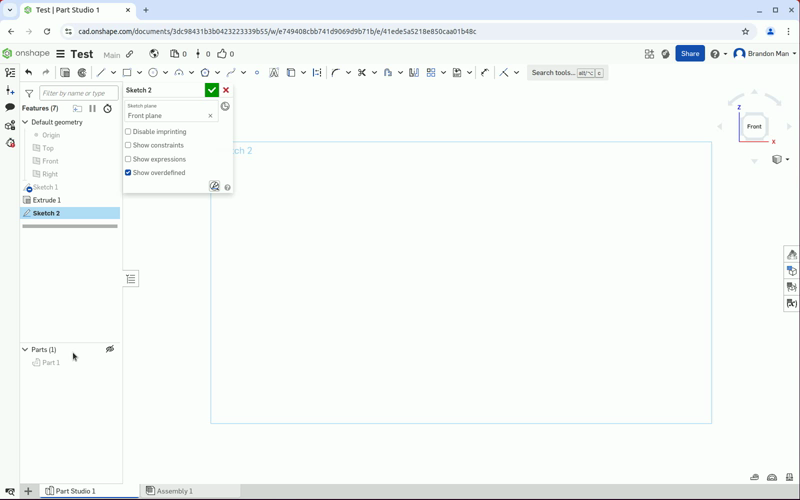
key(l)
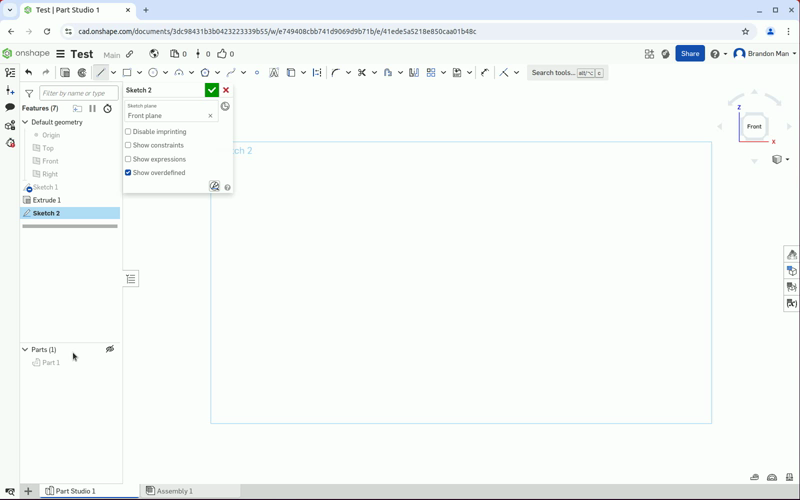
key_down(shift)
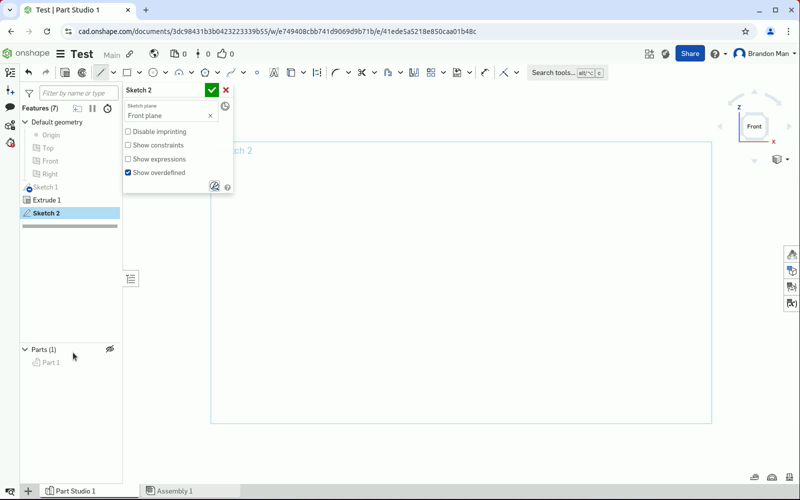
mouse_move(431, 249)
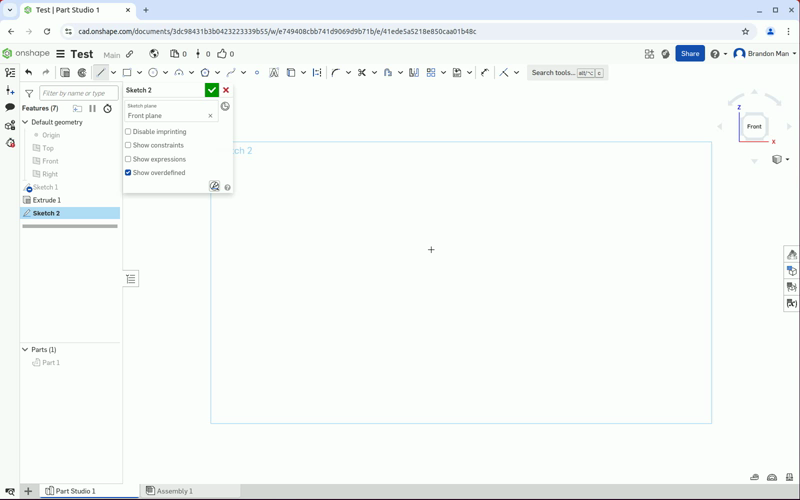
click(431, 249)
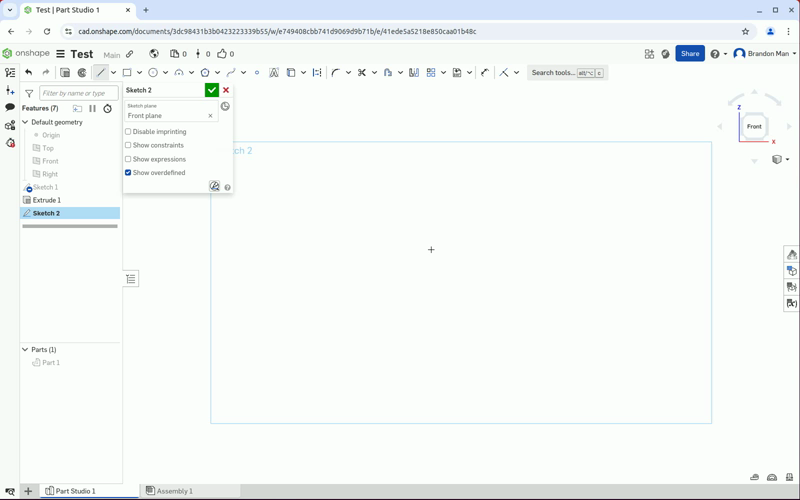
key_up(shift)
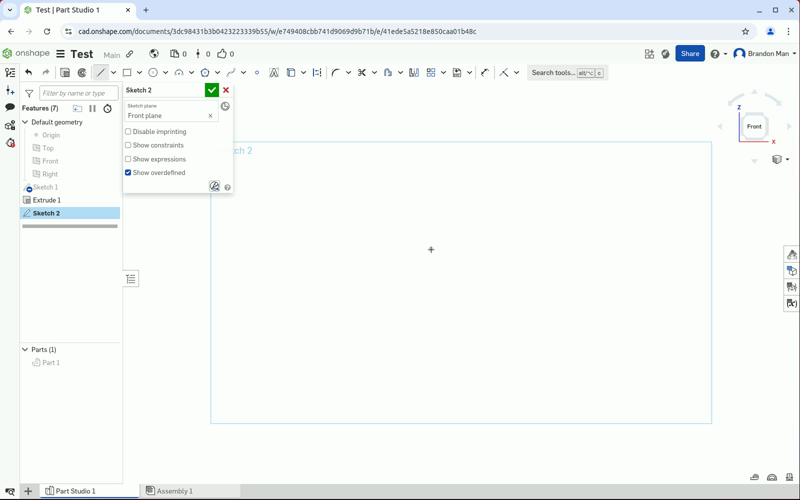
key_down(shift)
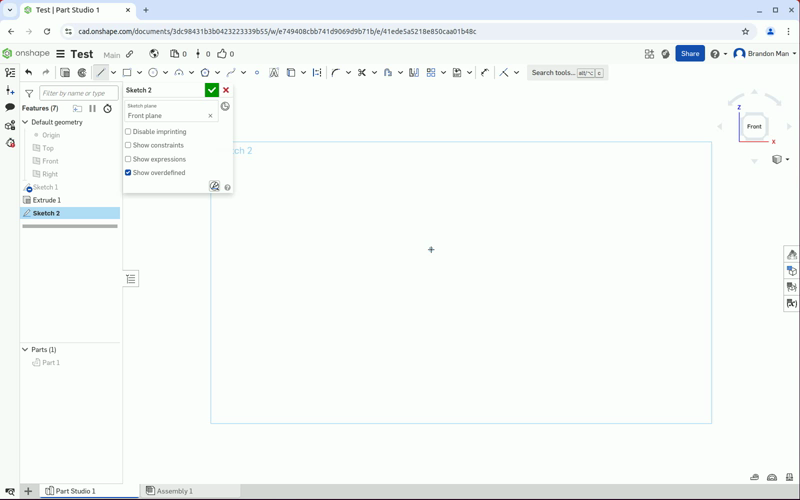
mouse_move(461, 249)
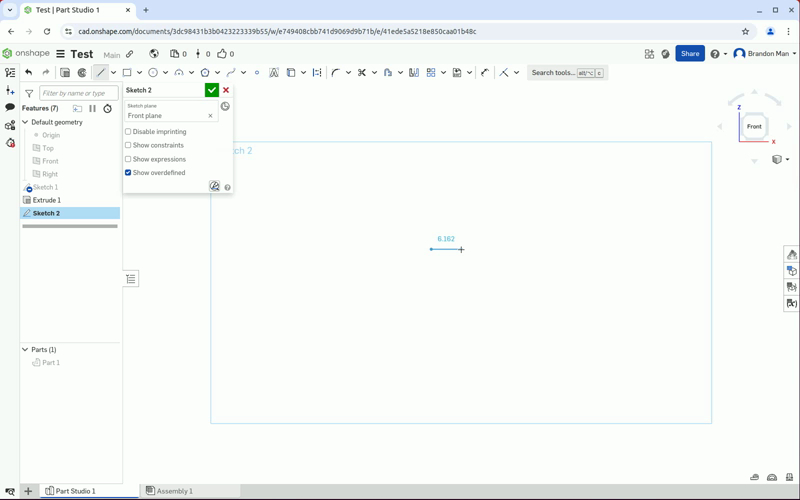
mouse_move(470, 249)
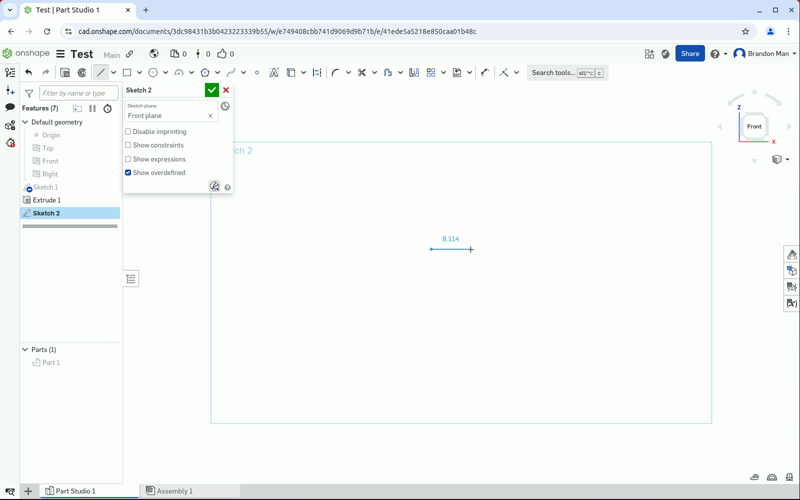
click(470, 249)
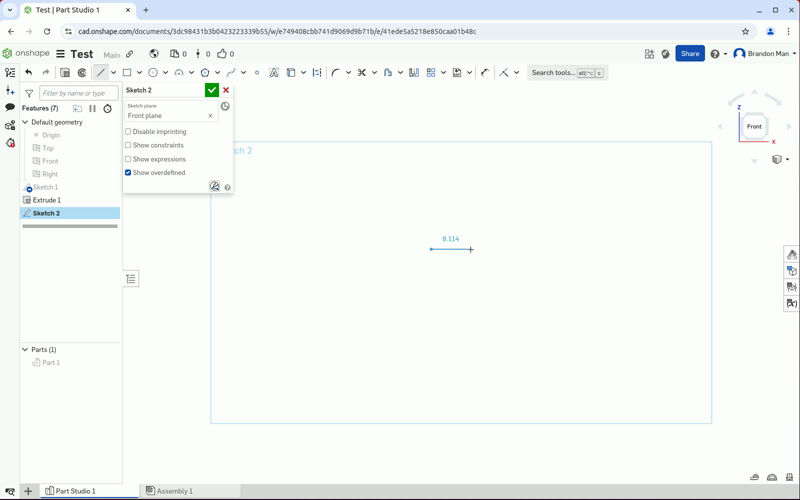
key_up(shift)
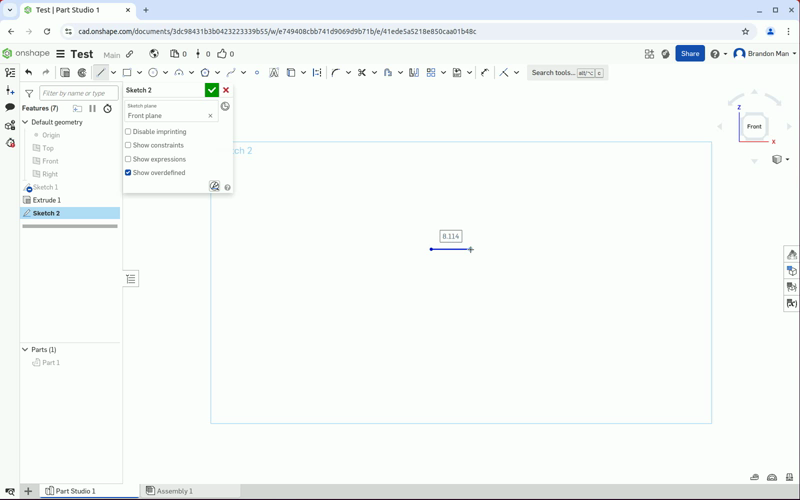
key_down(shift)
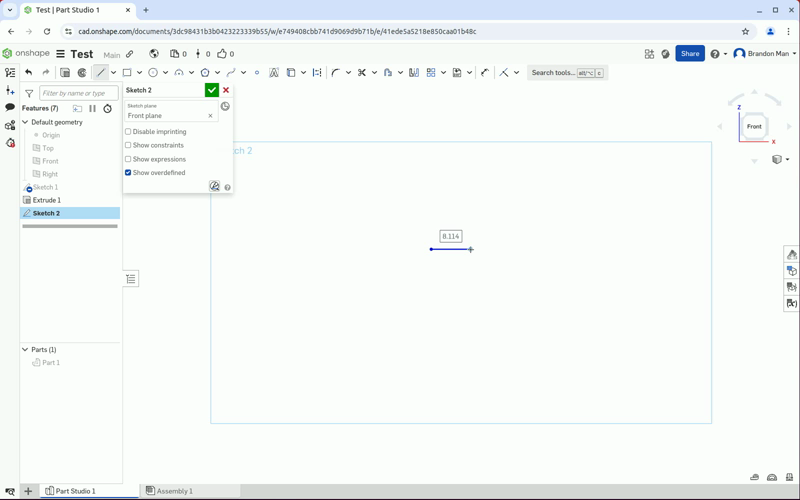
mouse_move(501, 249)
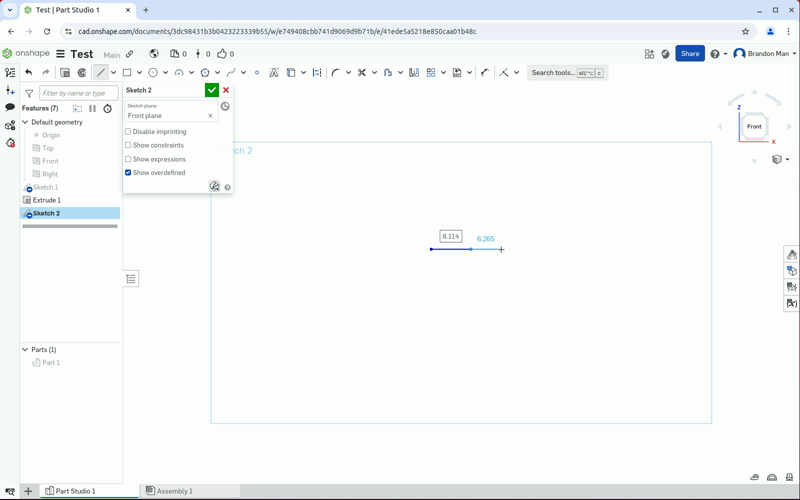
mouse_move(470, 209)
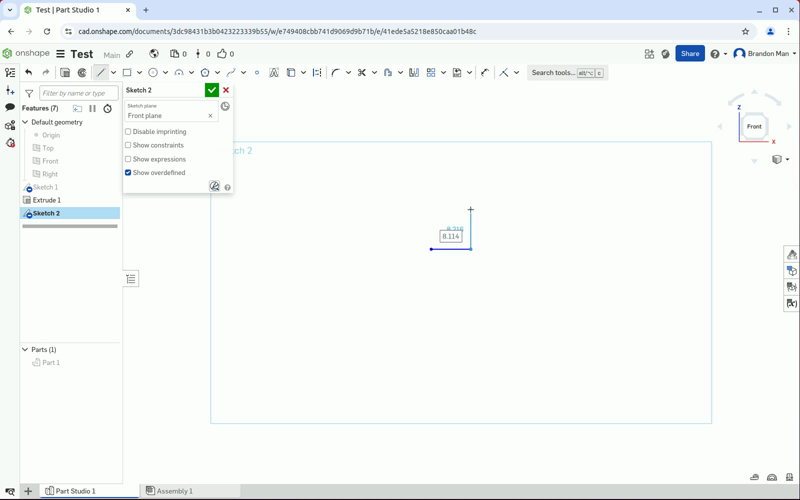
click(470, 209)
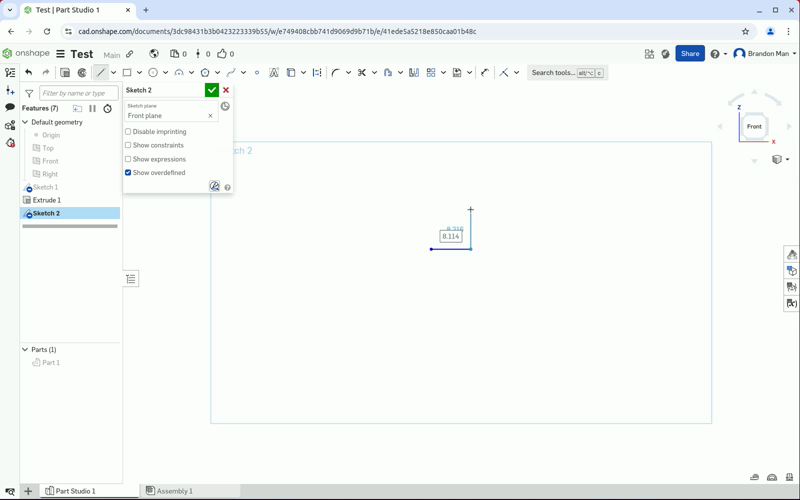
key_up(shift)
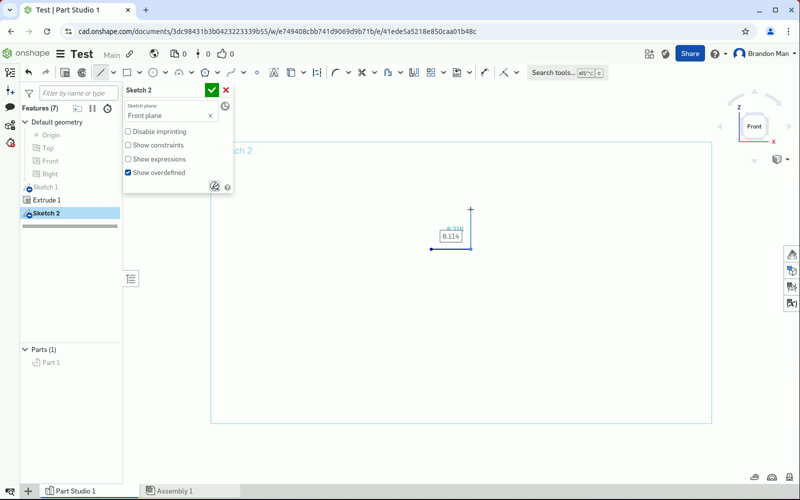
key_down(shift)
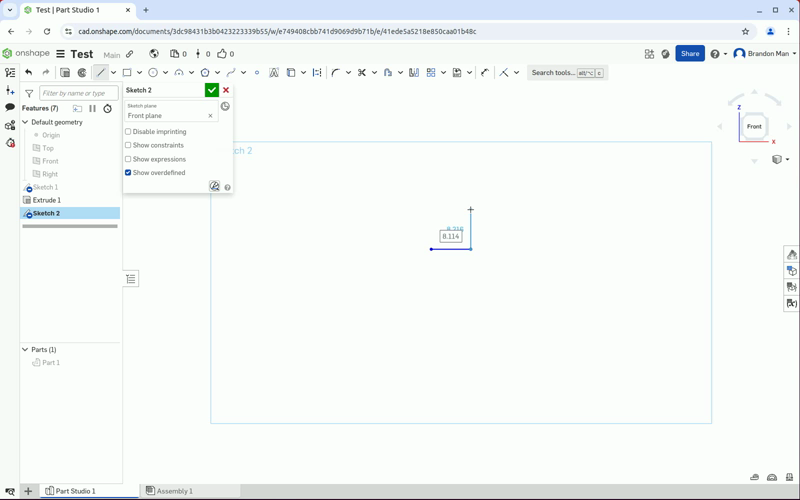
mouse_move(501, 209)
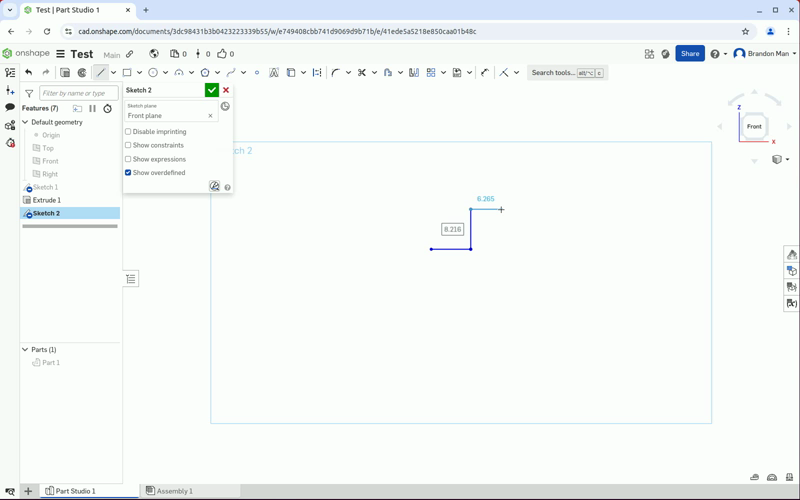
mouse_move(431, 209)
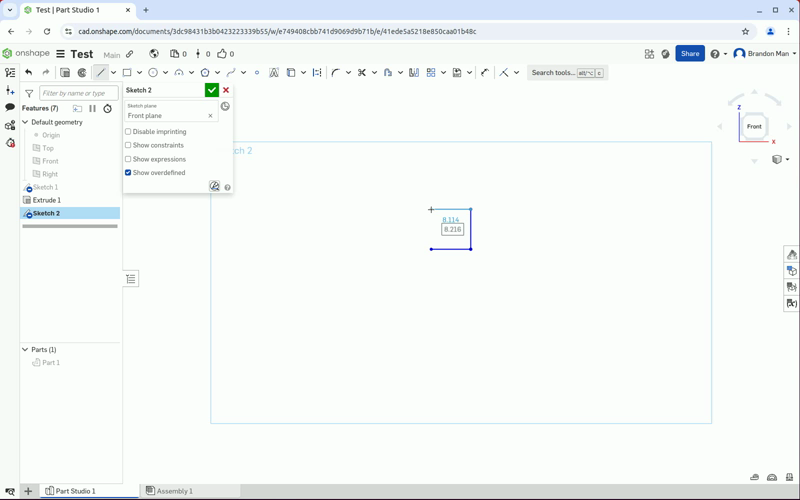
click(431, 209)
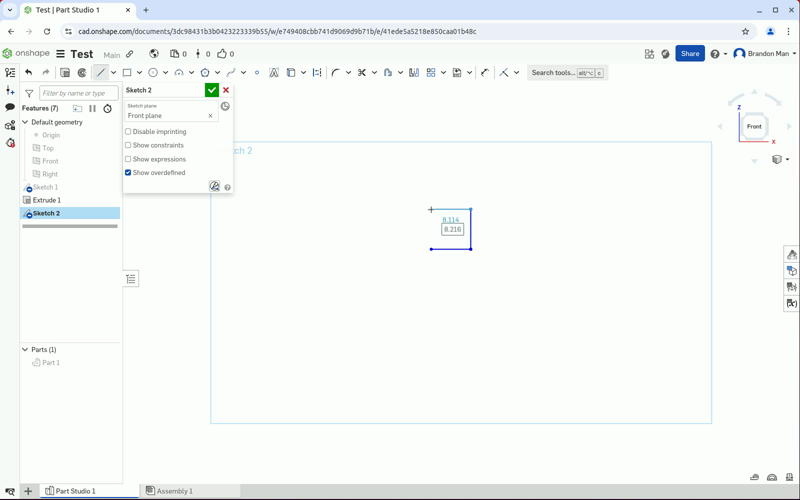
key_up(shift)
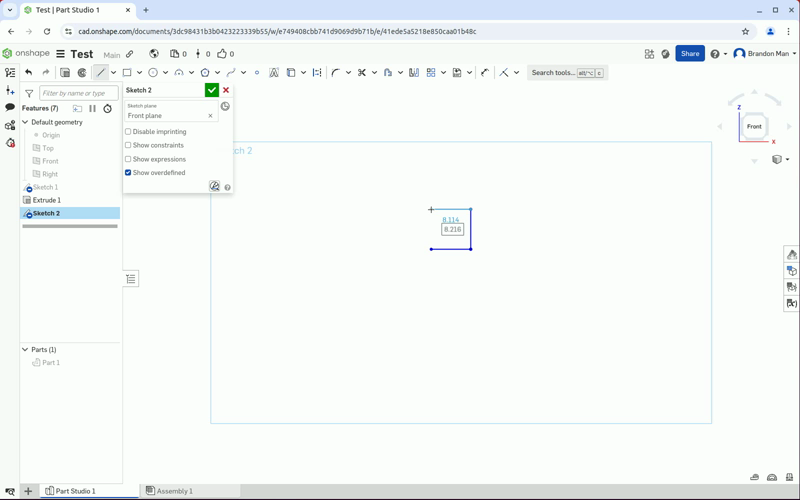
mouse_move(461, 209)
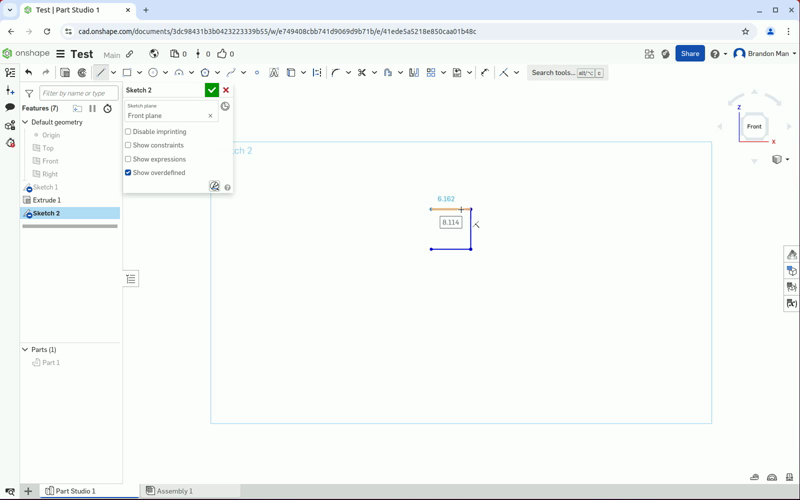
key_down(shift)
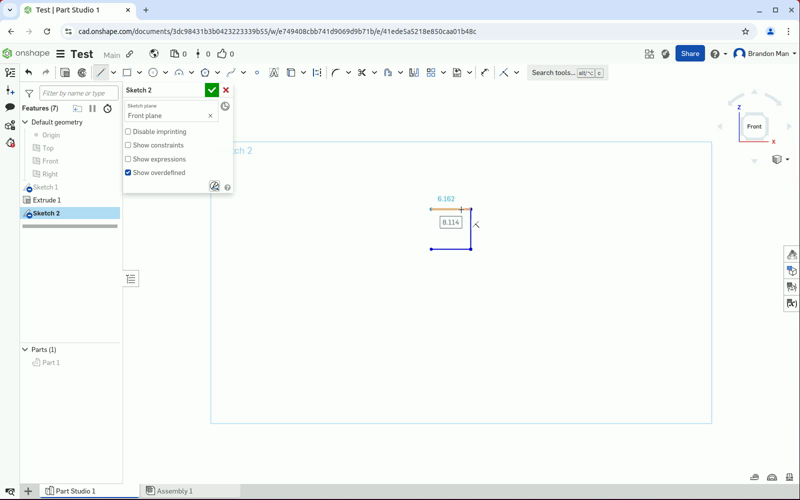
mouse_move(431, 249)
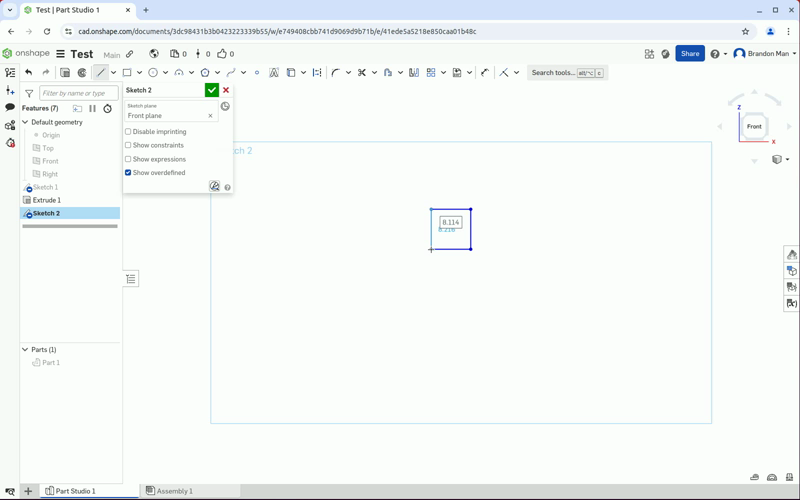
key_up(shift)
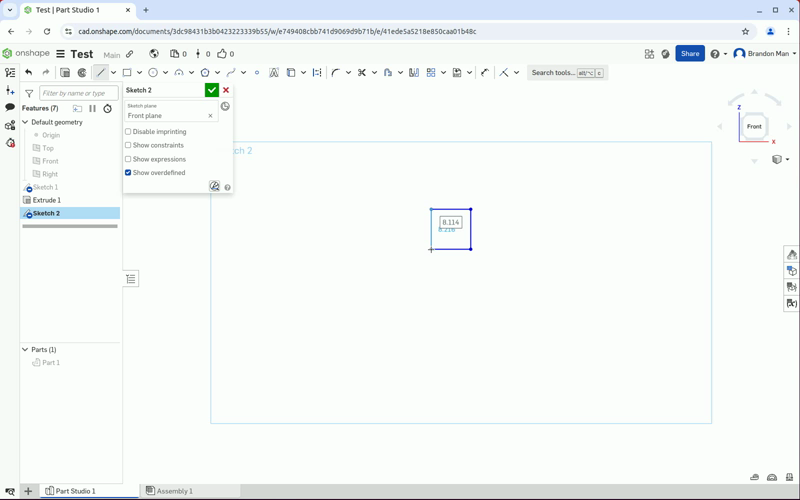
click(431, 249)
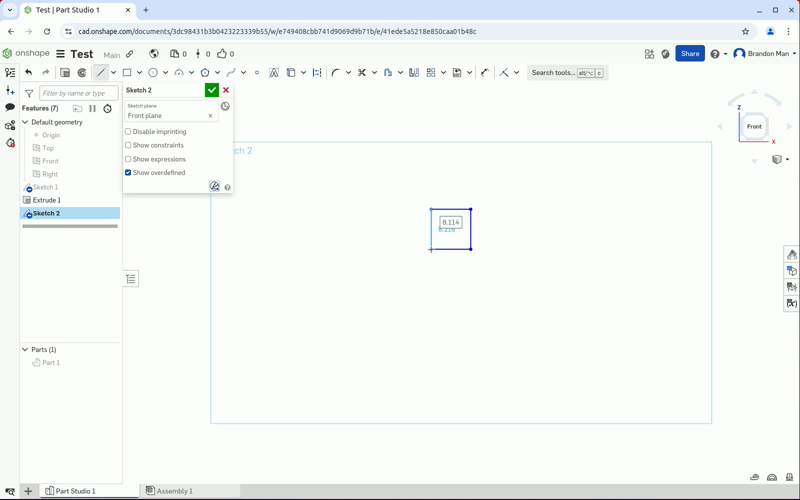
key(esc)
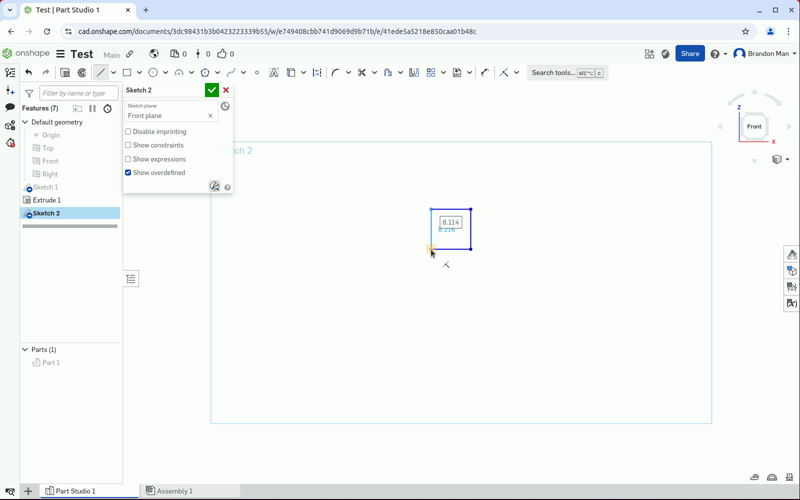
mouse_move(438, 214)
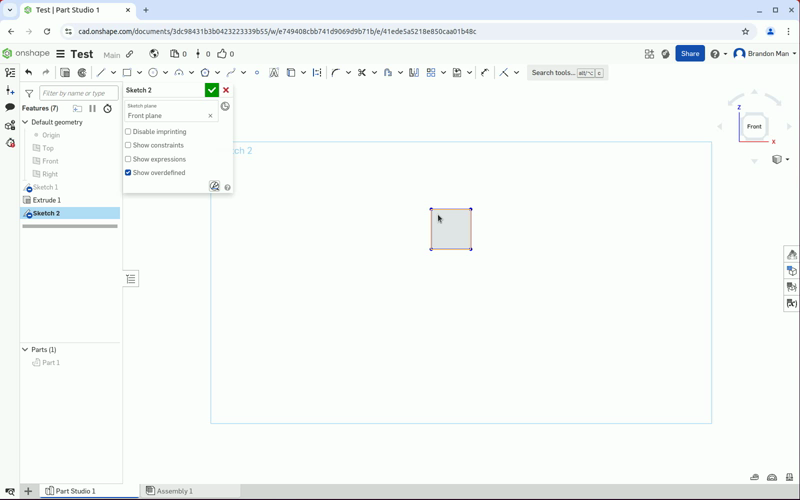
scroll(6)
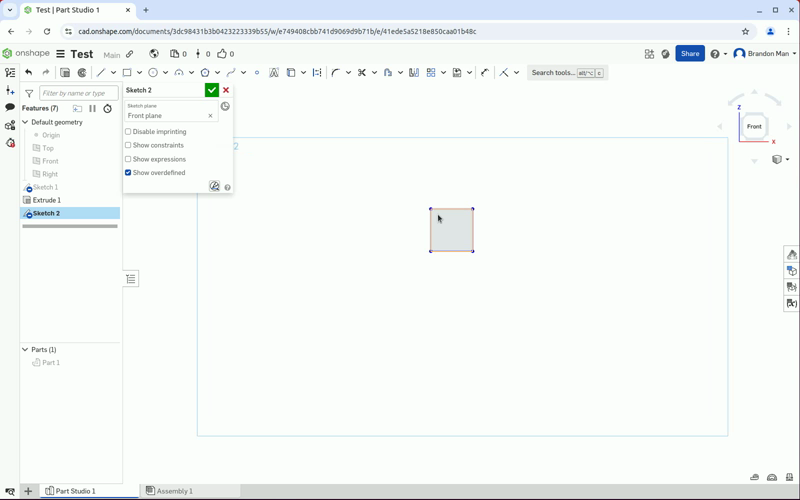
scroll(6)
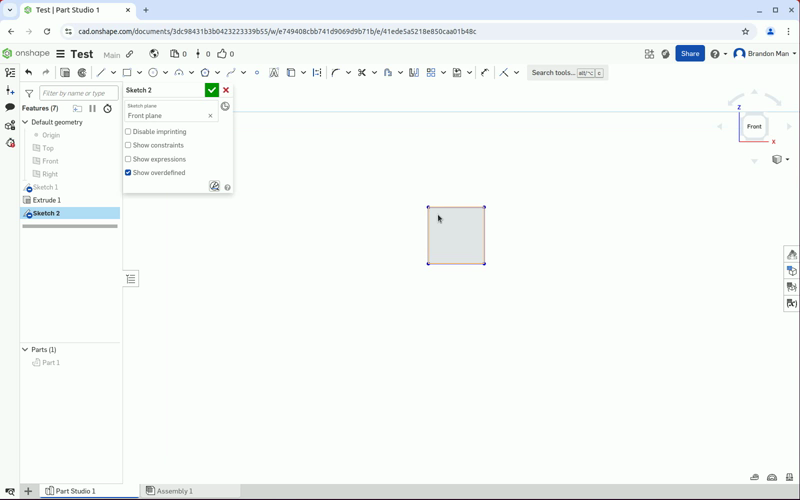
scroll(6)
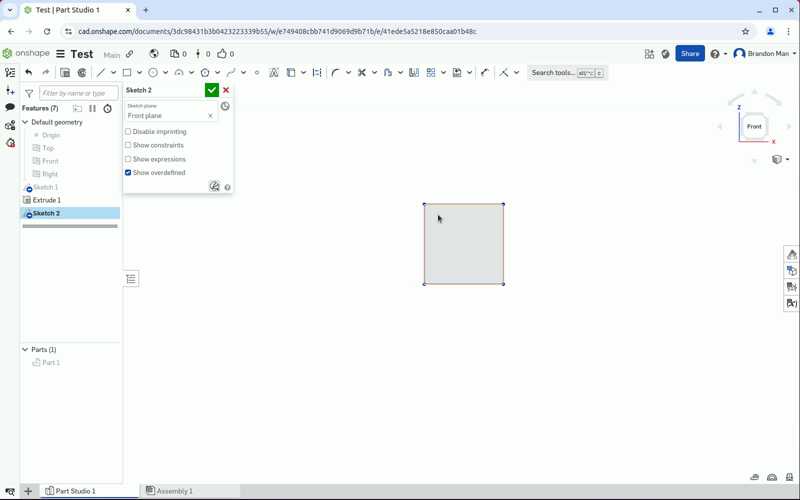
scroll(6)
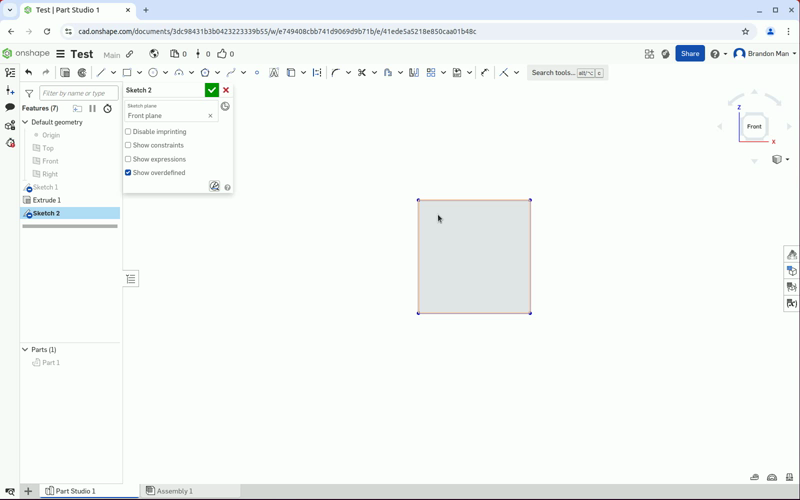
scroll(6)
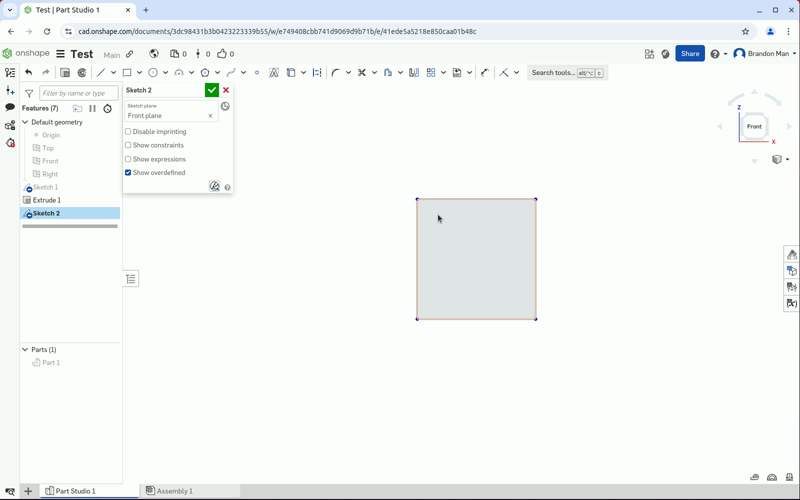
scroll(6)
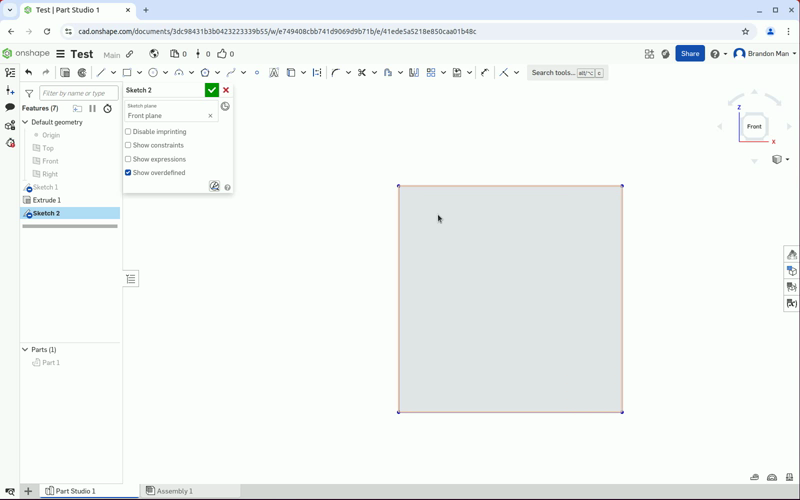
scroll(6)
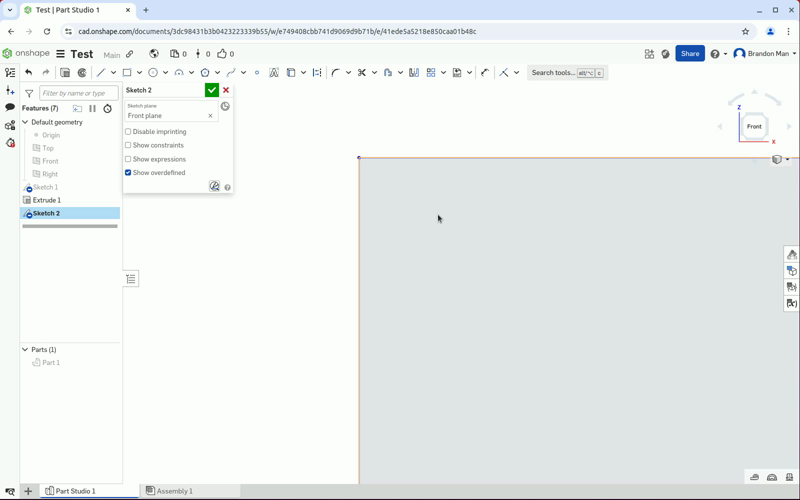
click(438, 214)
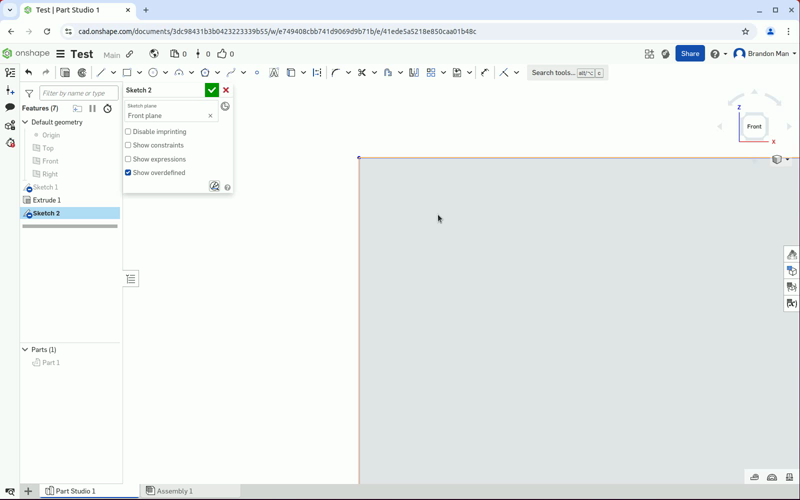
scroll(-6)
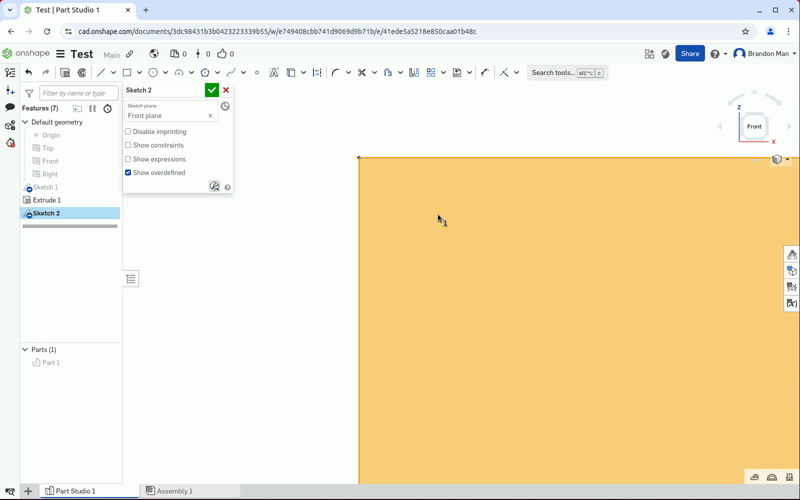
scroll(-6)
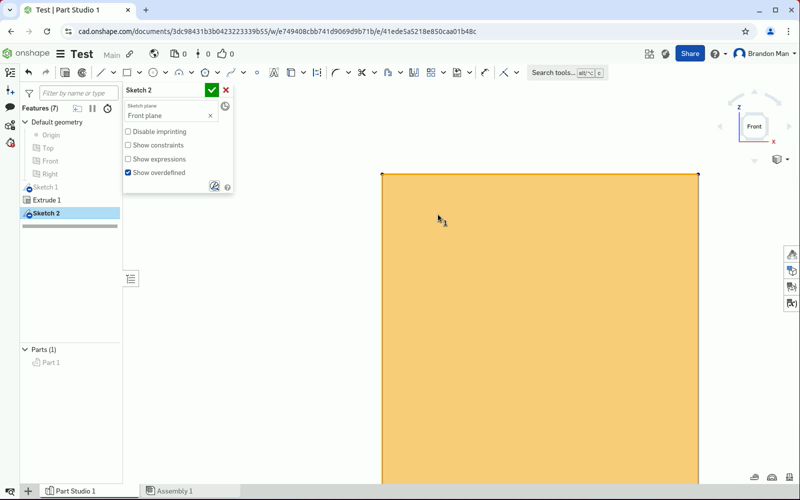
scroll(-6)
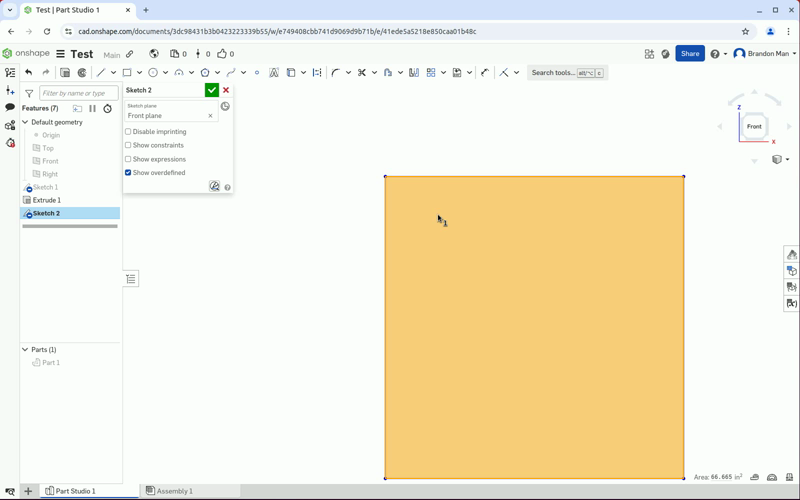
scroll(-6)
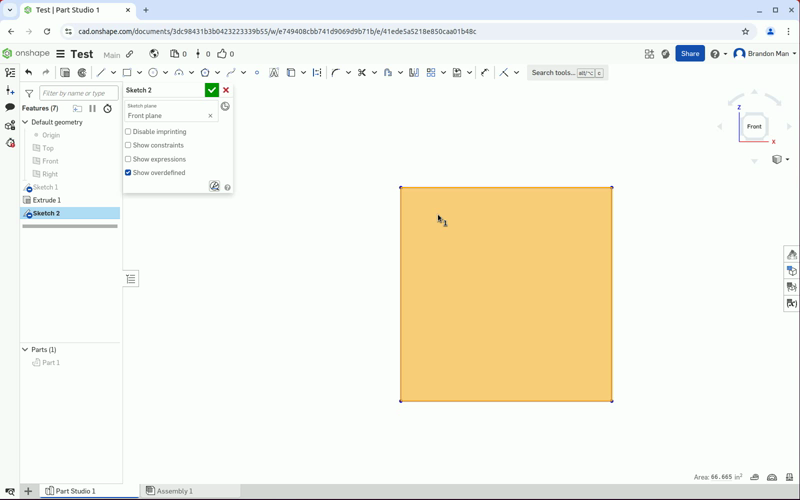
scroll(-6)
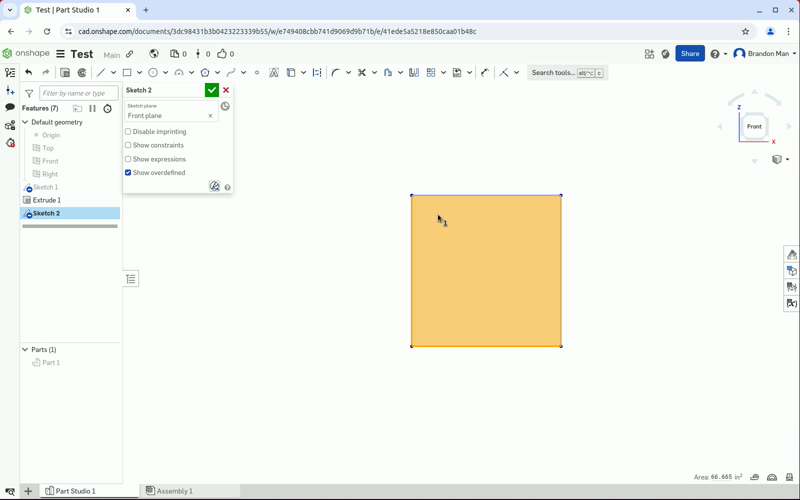
scroll(-6)
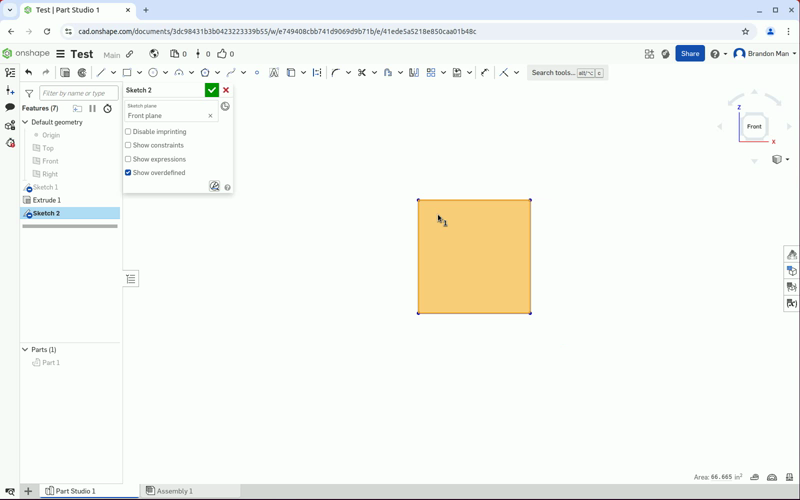
scroll(-6)
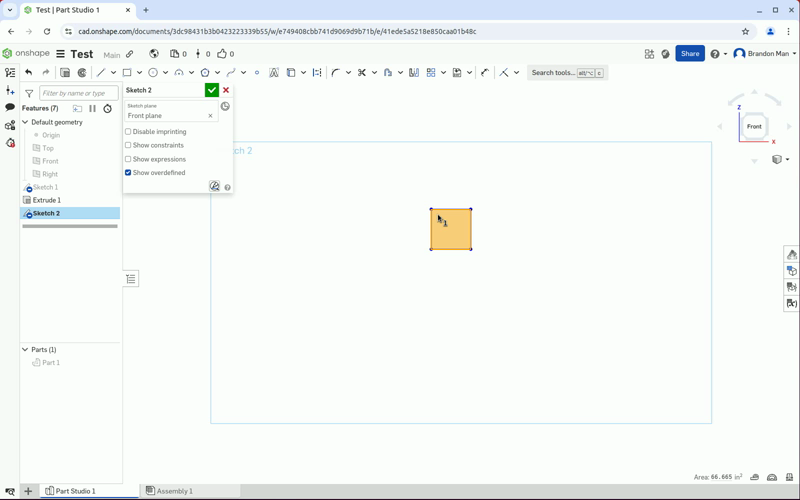
mouse_move(73, 352)
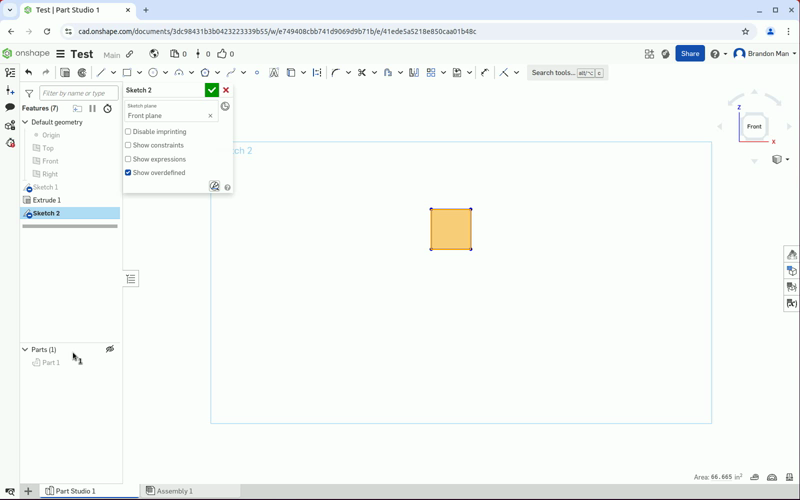
key(shift+y)
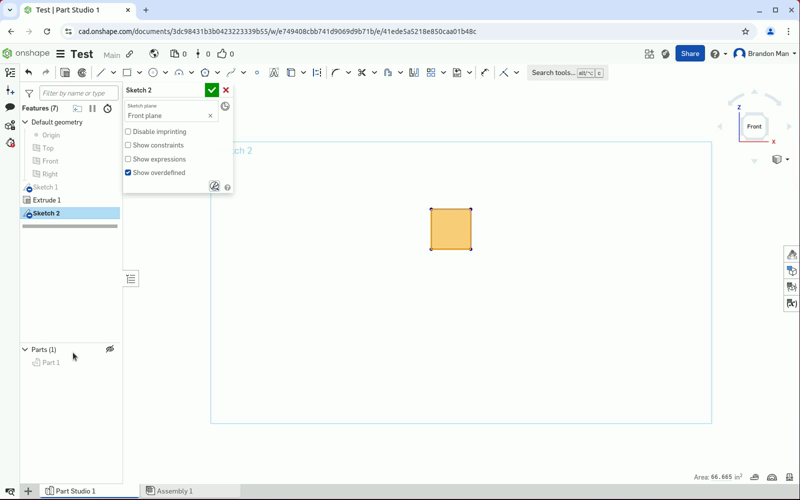
key(shift+e)
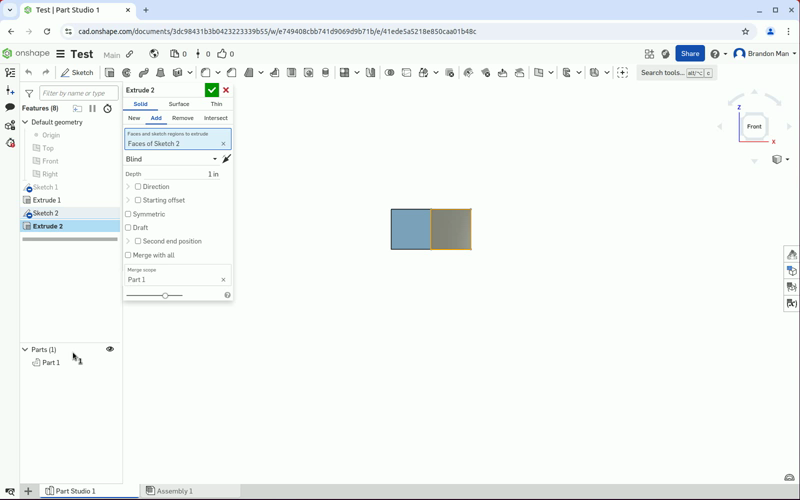
mouse_move(143, 106)
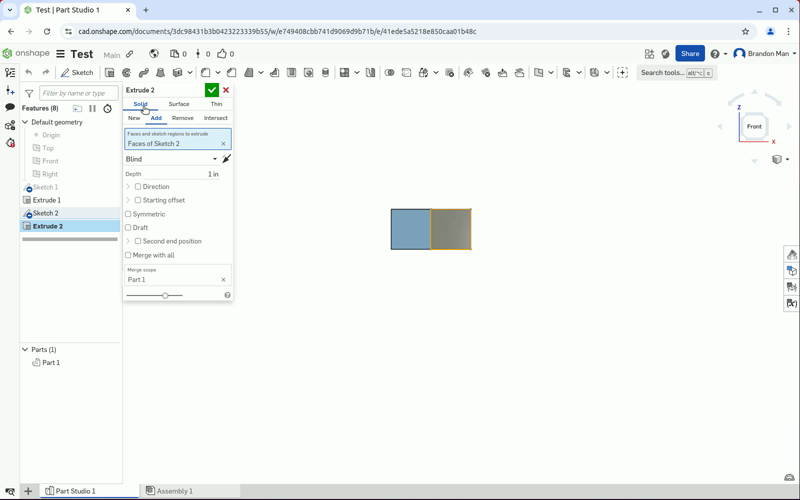
click(143, 106)
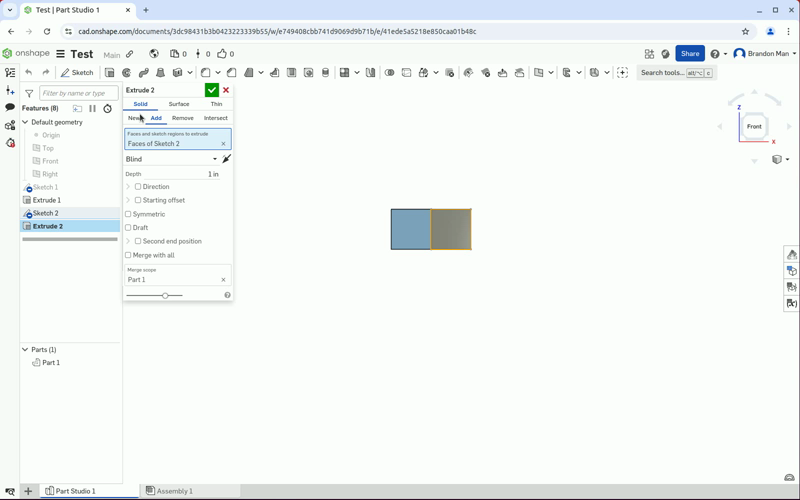
mouse_move(137, 120)
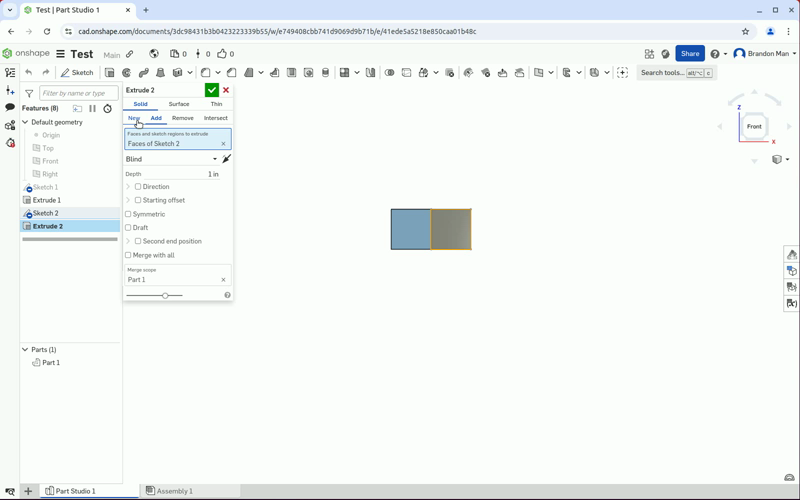
click(137, 120)
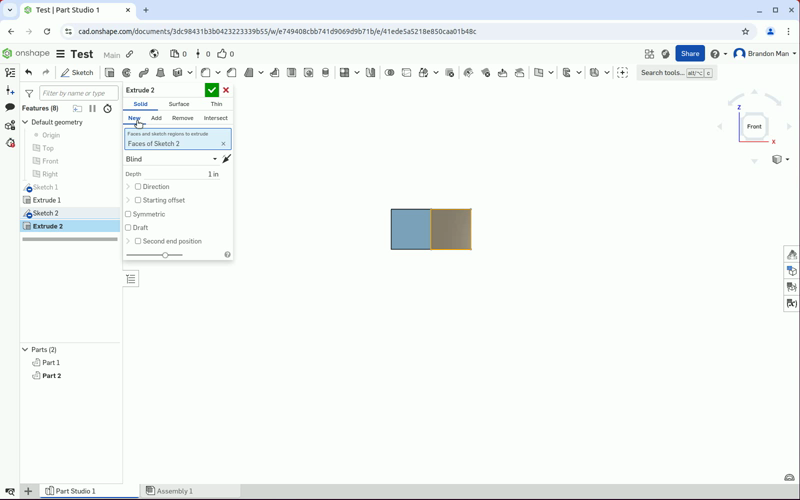
key(tab, 4)
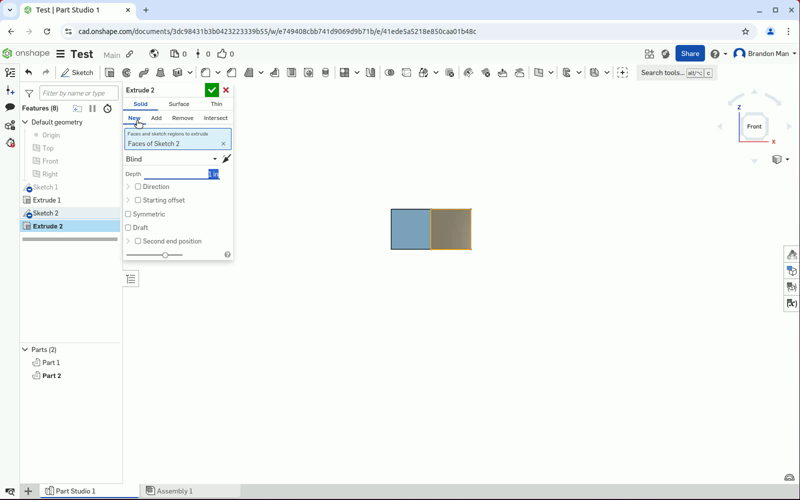
text(7.943)
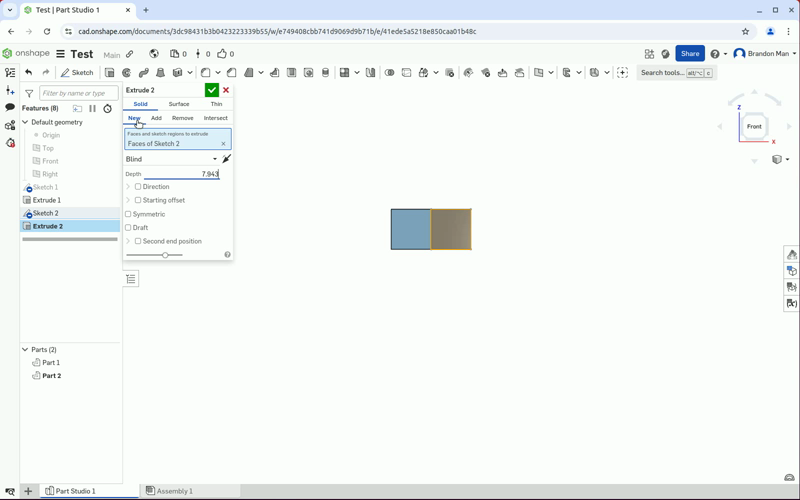
key(enter)
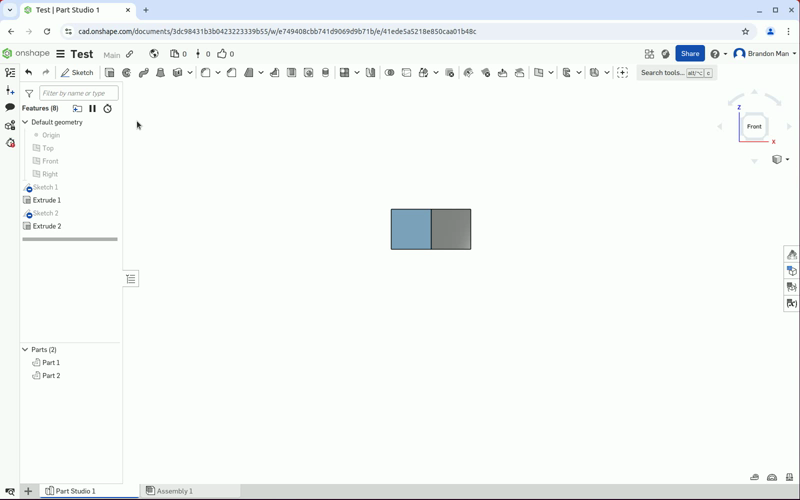
key(shift+h)
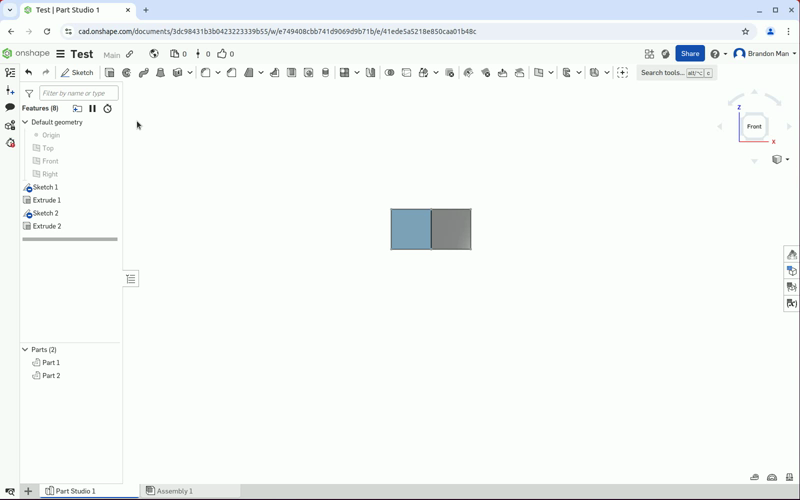
key(shift+h)
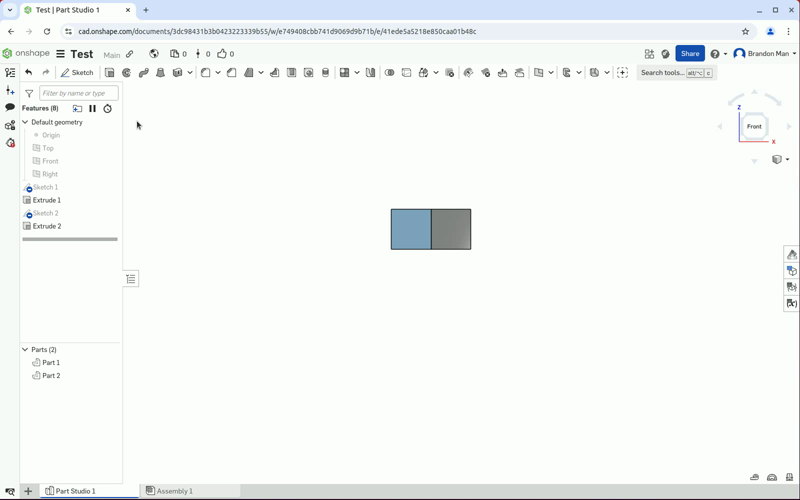
mouse_move(73, 189)
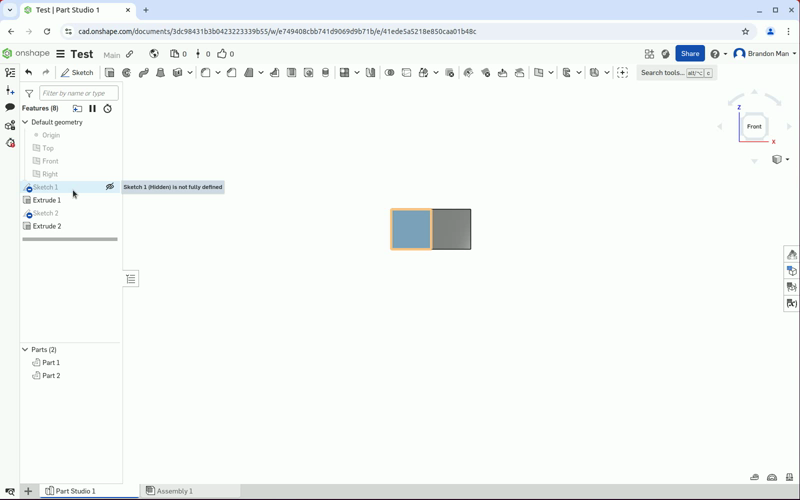
click(73, 189)
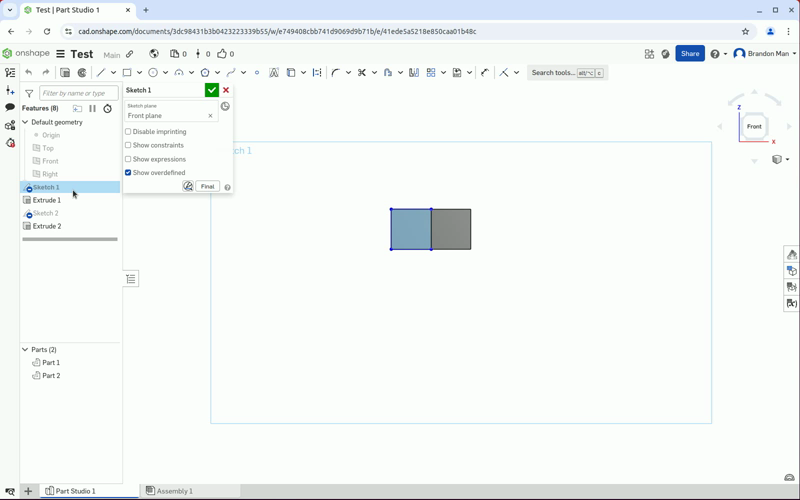
mouse_move(229, 92)
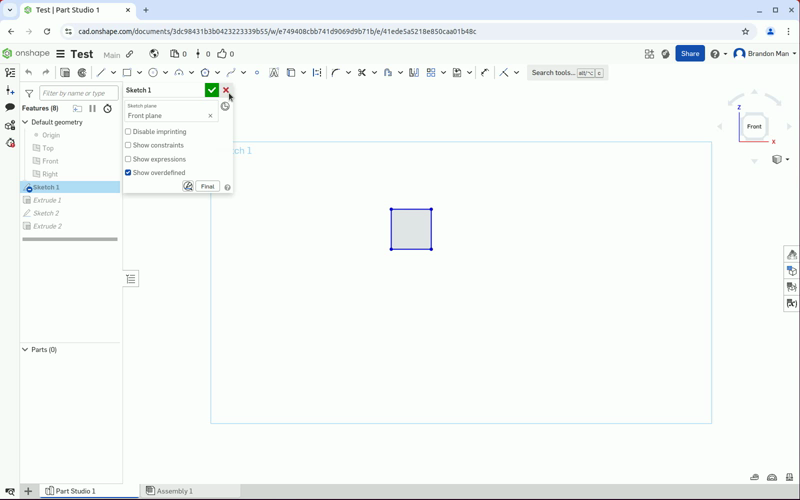
click(229, 92)
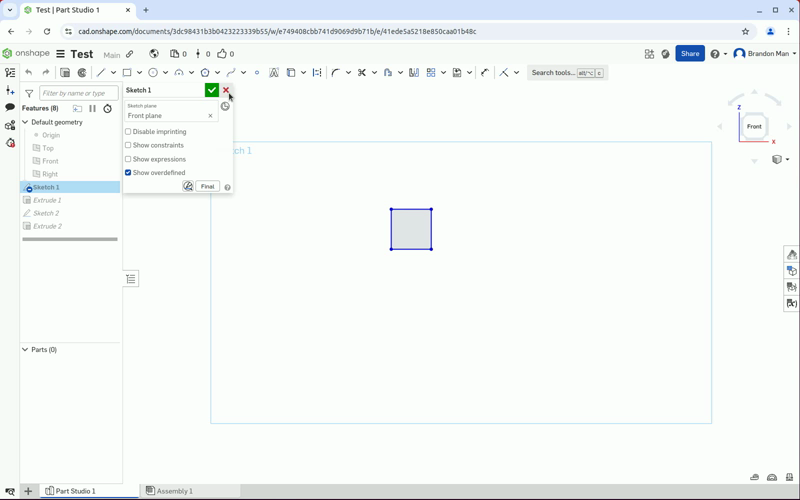
key(shift+s)
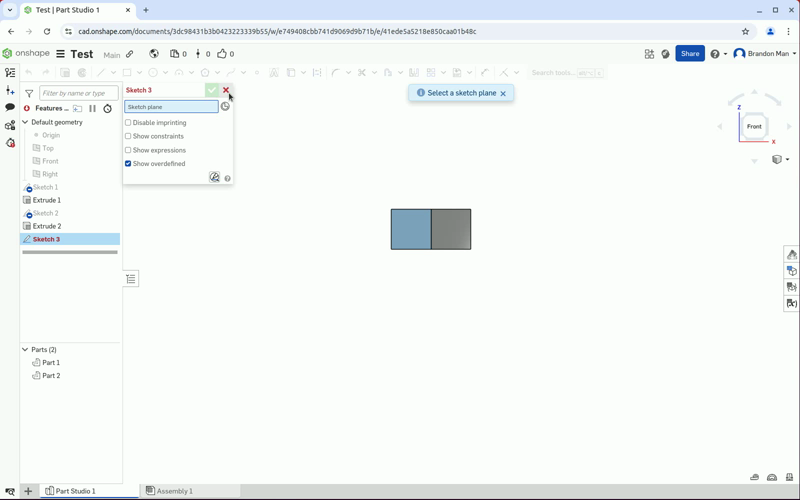
mouse_move(73, 163)
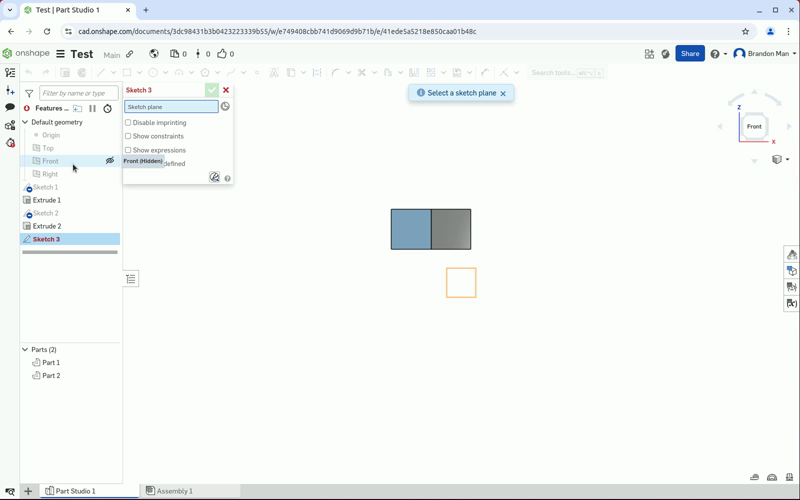
click(73, 163)
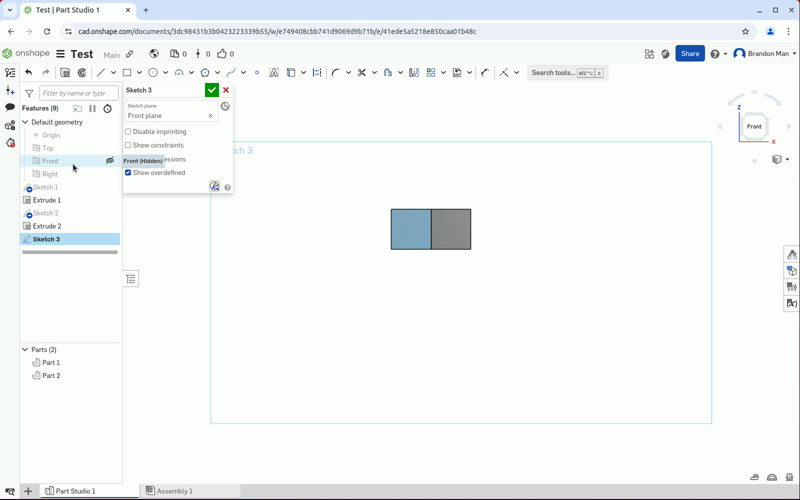
mouse_move(73, 352)
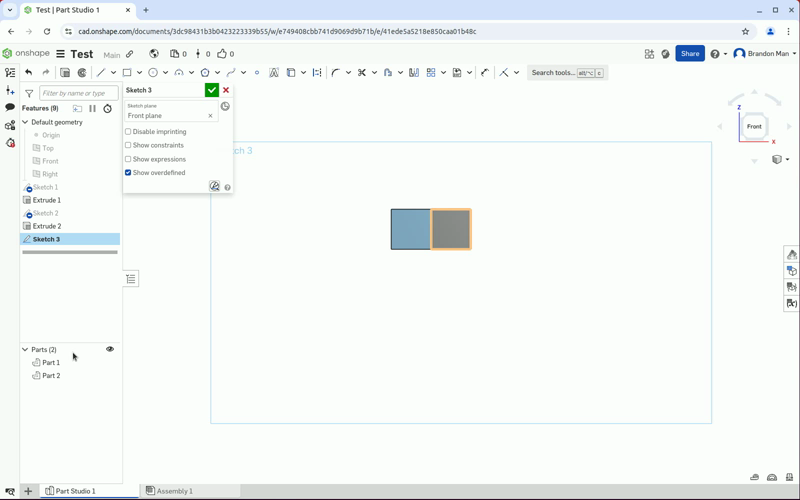
key(y)
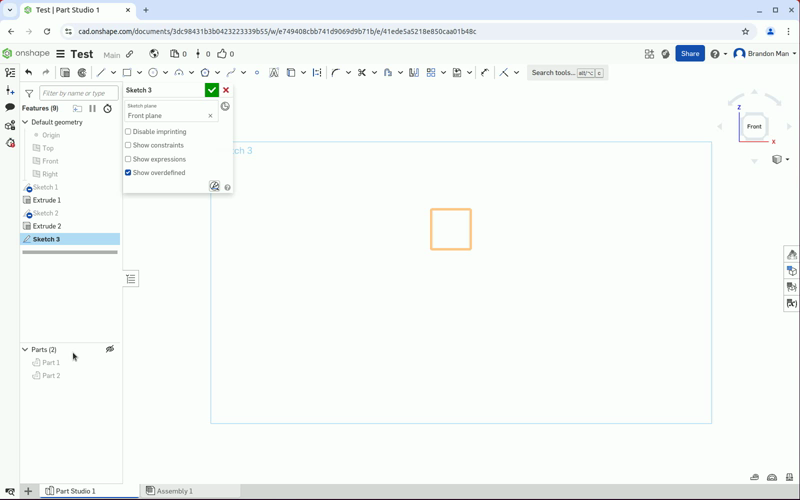
key(l)
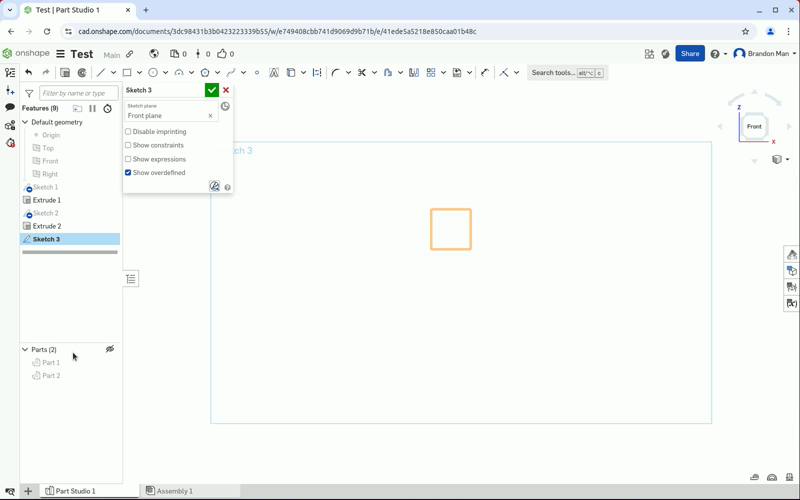
key_down(shift)
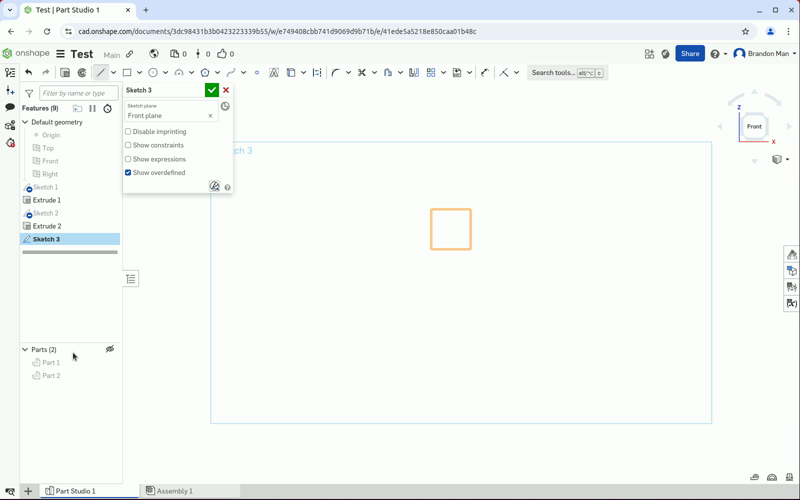
mouse_move(431, 209)
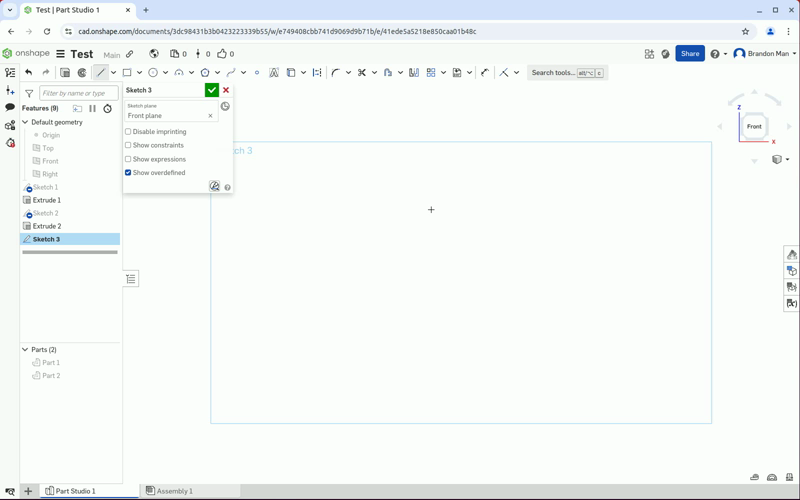
click(431, 209)
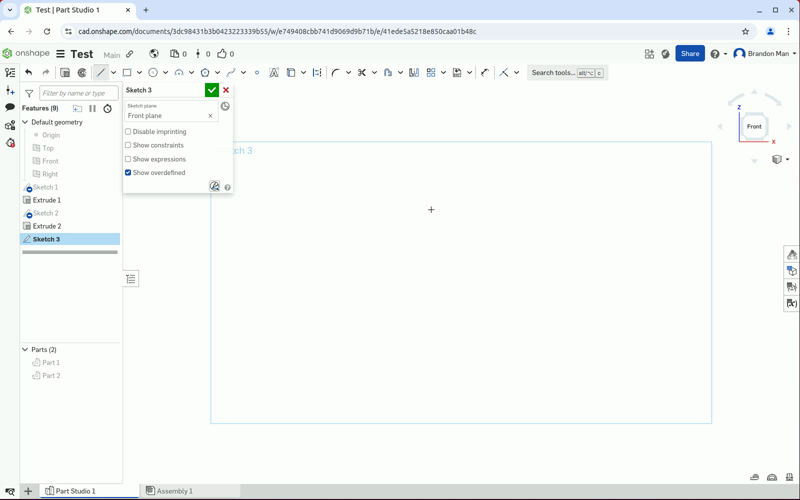
key_up(shift)
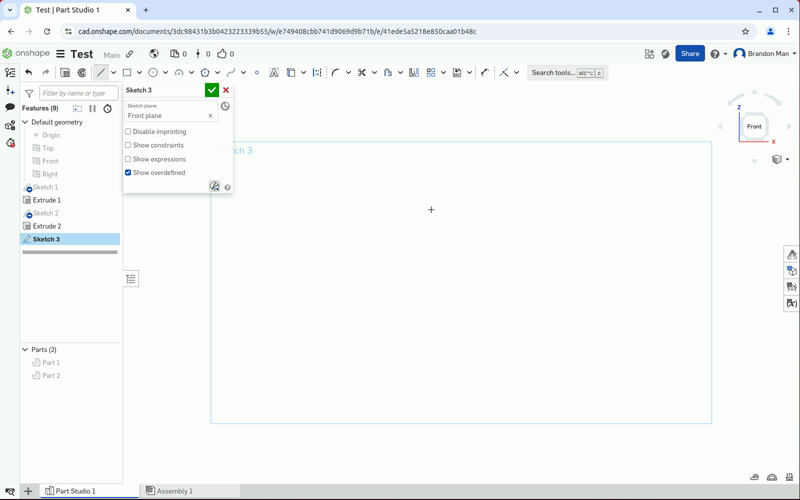
key_down(shift)
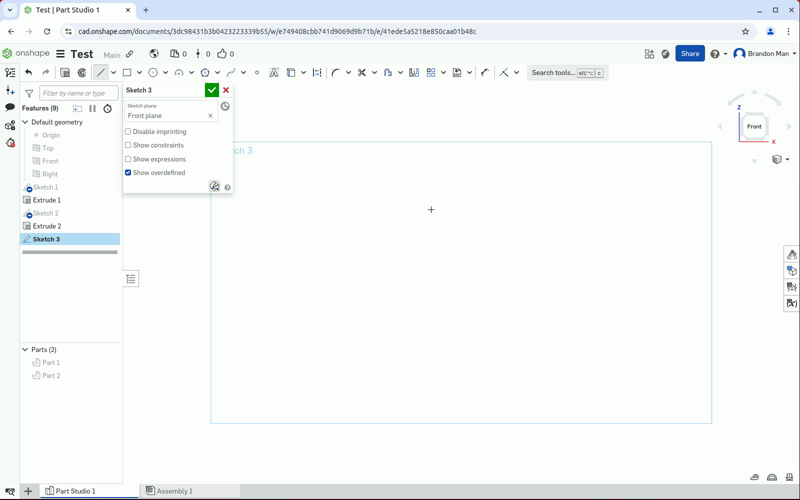
mouse_move(461, 209)
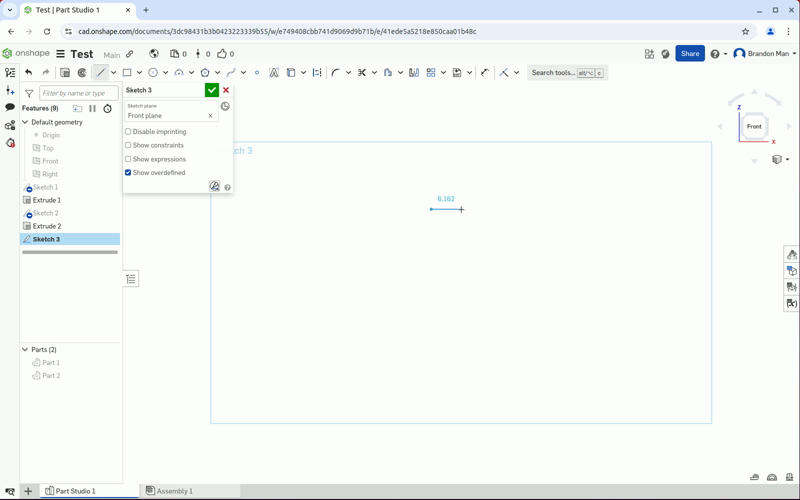
mouse_move(470, 209)
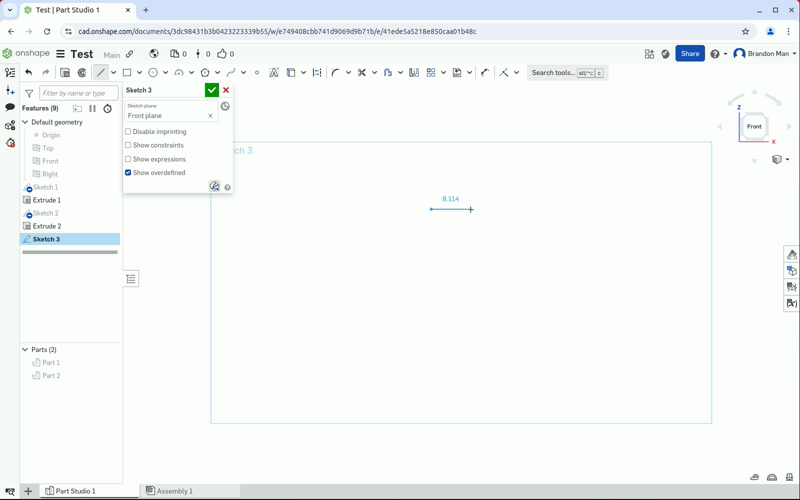
click(470, 209)
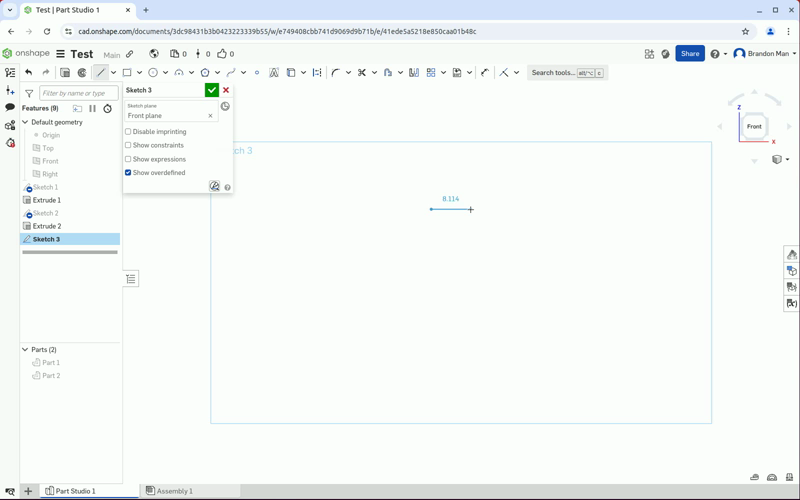
key_up(shift)
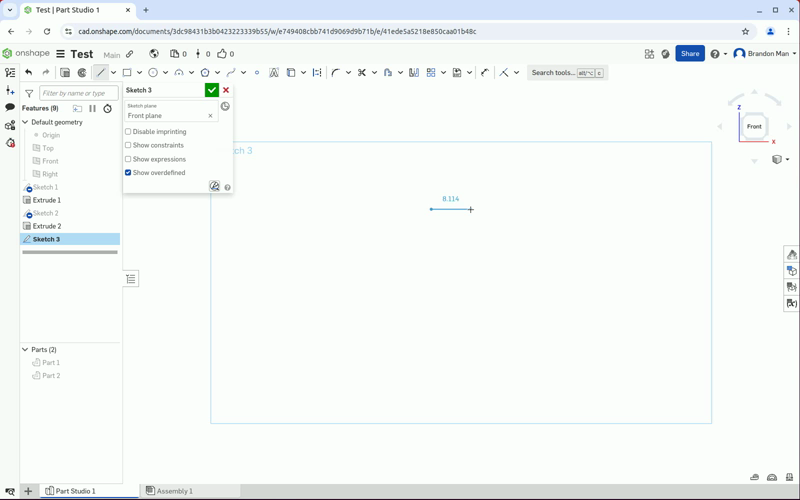
key_down(shift)
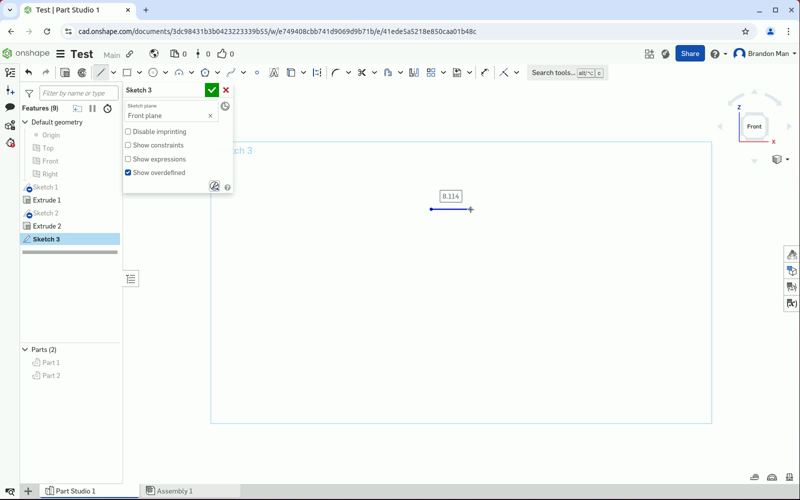
mouse_move(501, 209)
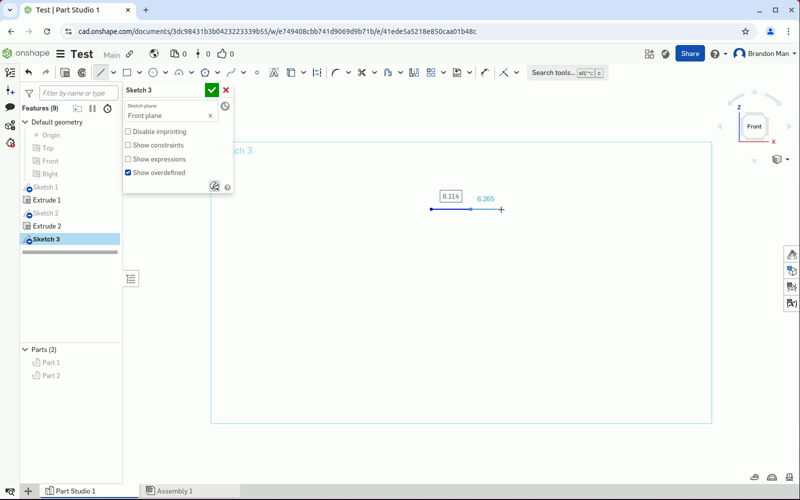
mouse_move(470, 169)
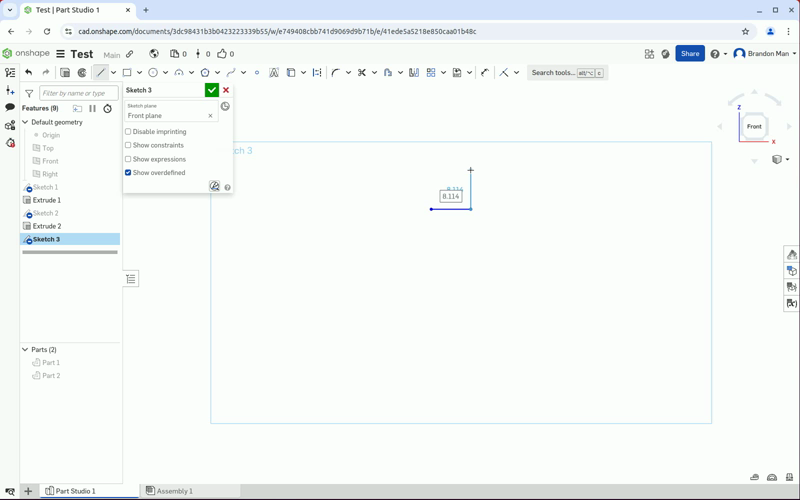
click(470, 169)
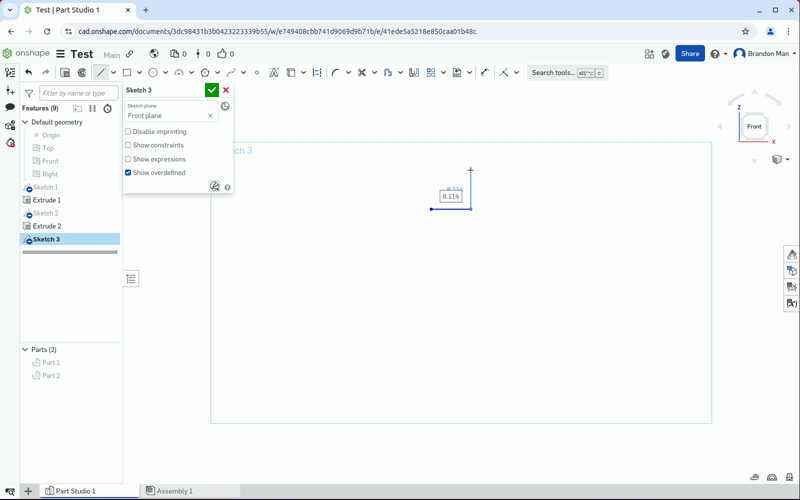
key_up(shift)
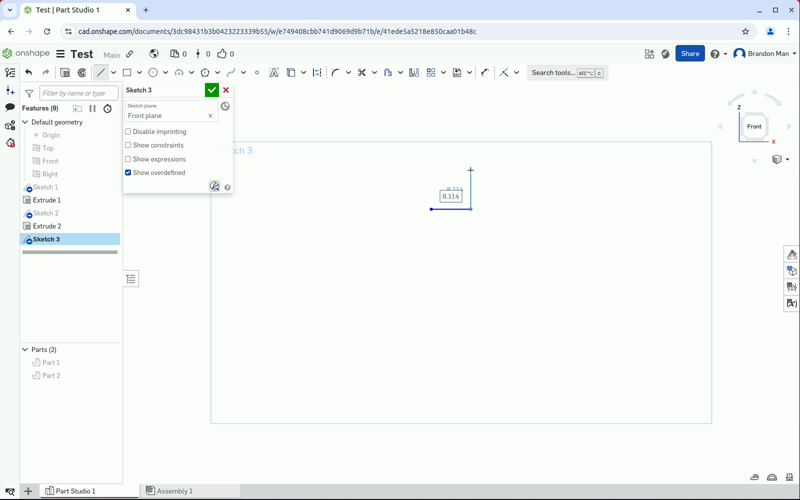
key_down(shift)
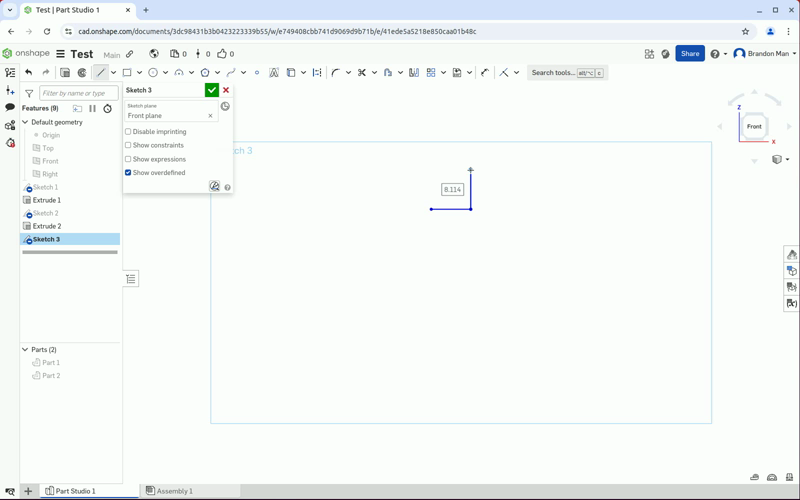
mouse_move(501, 169)
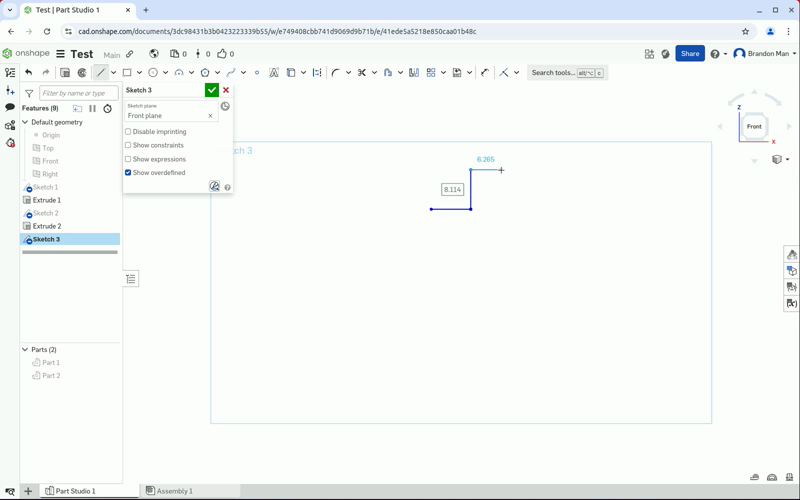
mouse_move(431, 169)
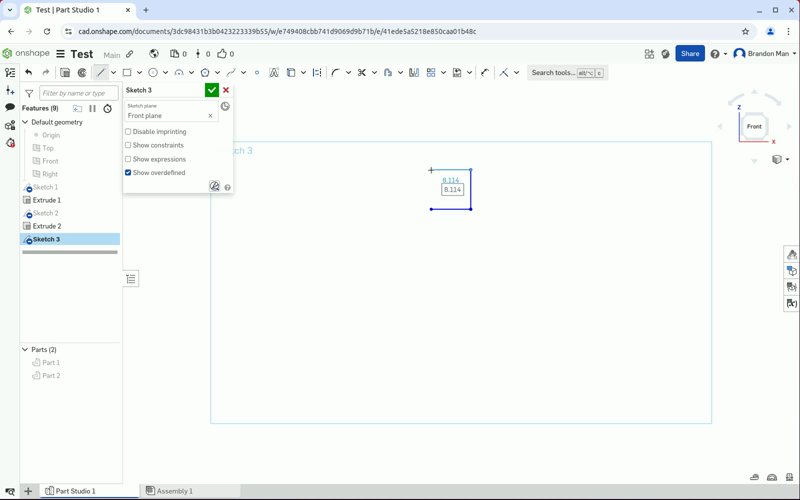
click(431, 169)
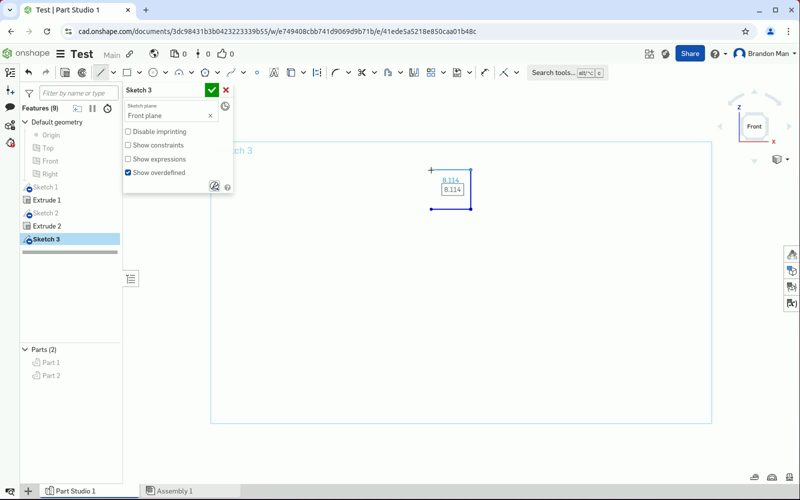
key_up(shift)
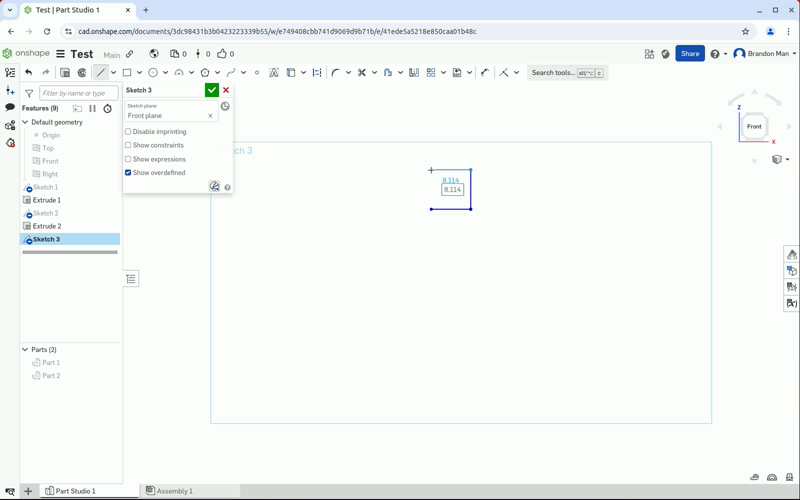
mouse_move(461, 169)
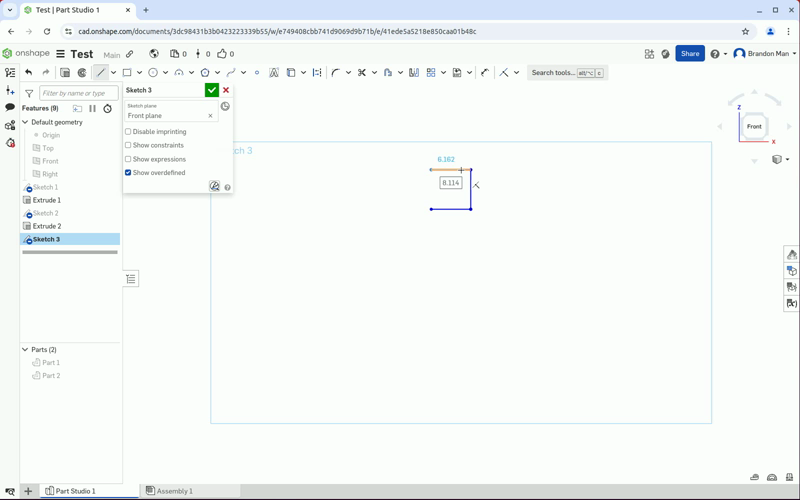
key_down(shift)
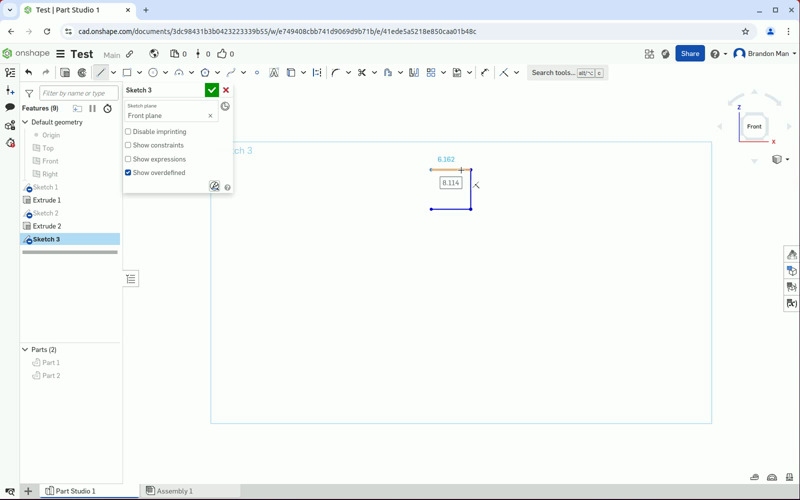
mouse_move(431, 209)
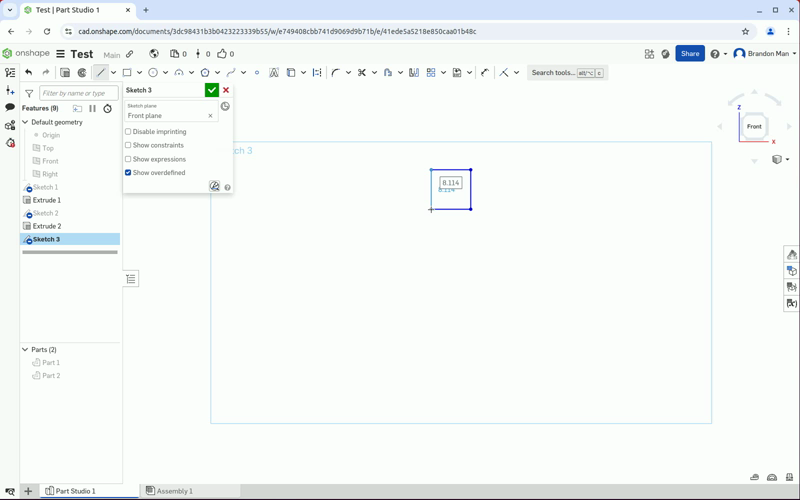
key_up(shift)
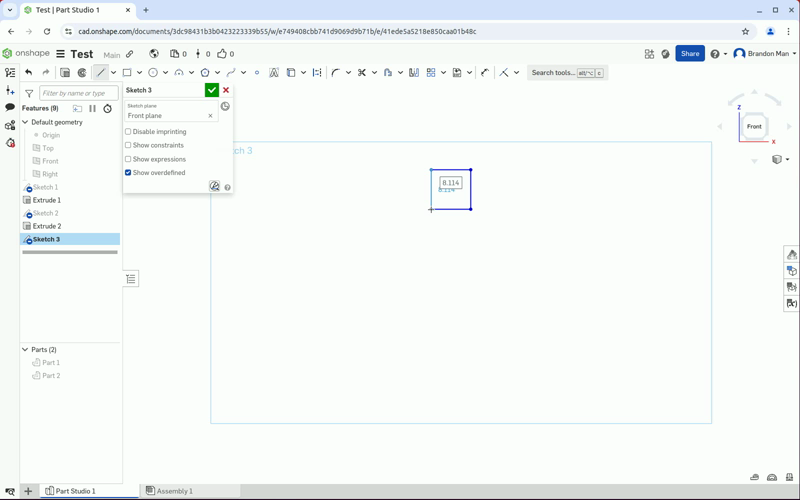
click(431, 209)
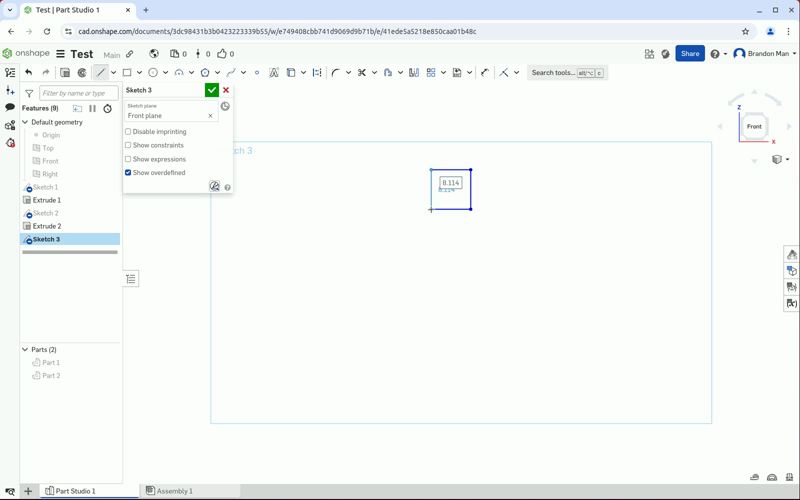
key(esc)
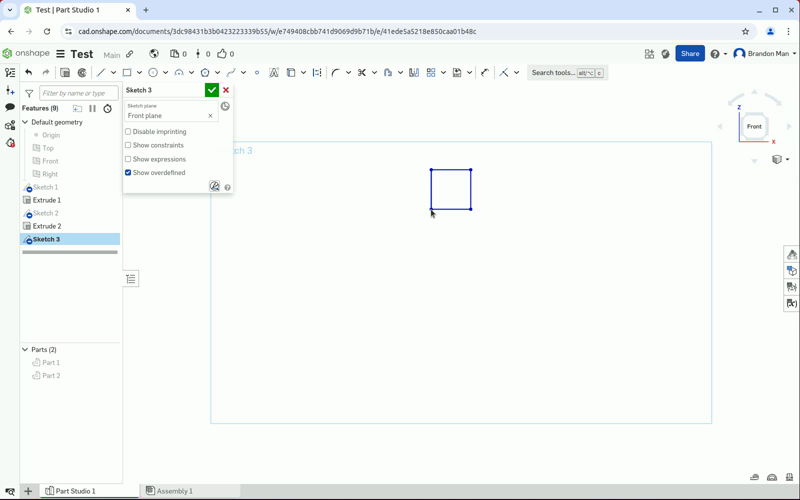
mouse_move(463, 186)
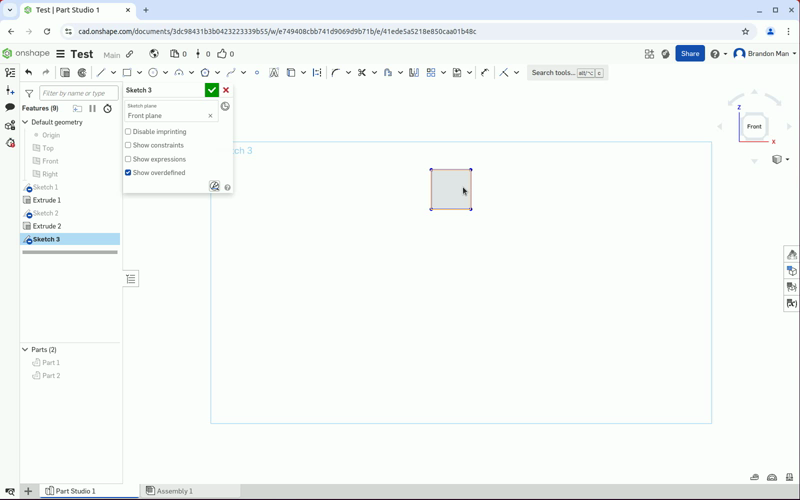
scroll(6)
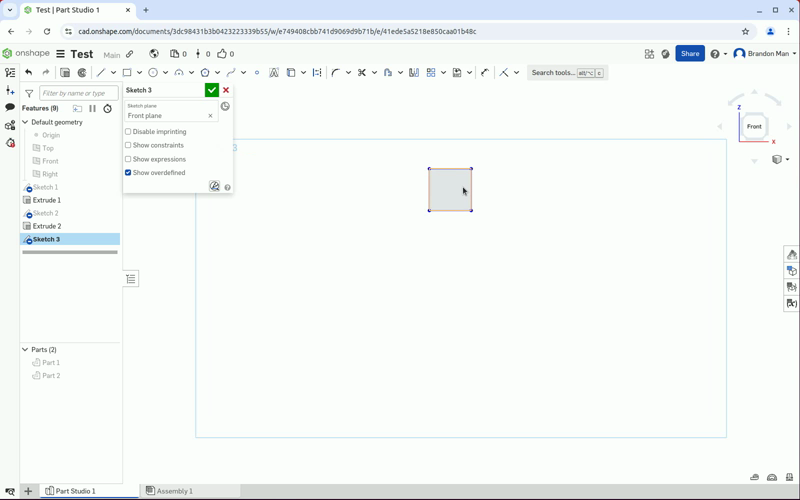
scroll(6)
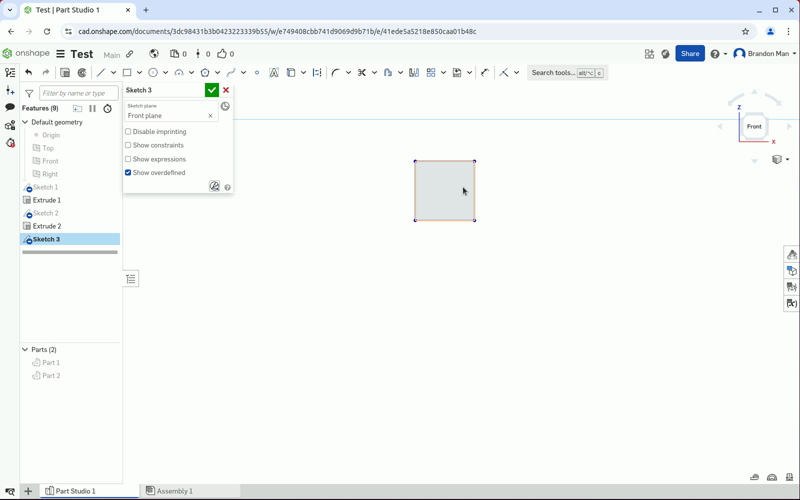
scroll(6)
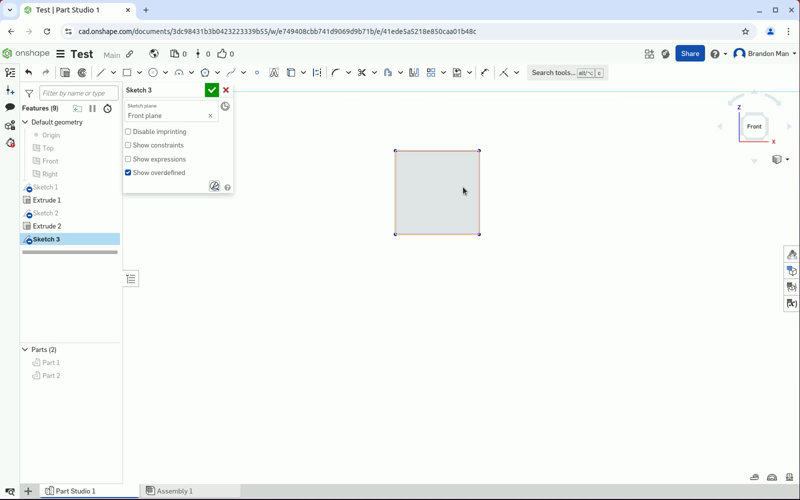
scroll(6)
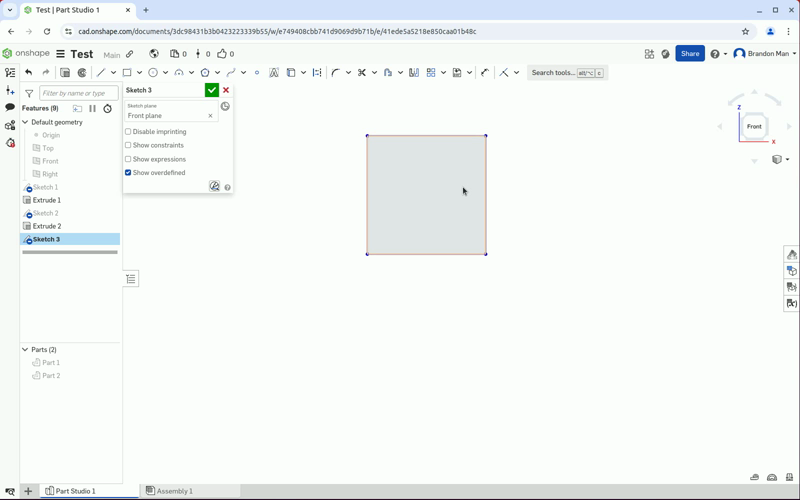
scroll(6)
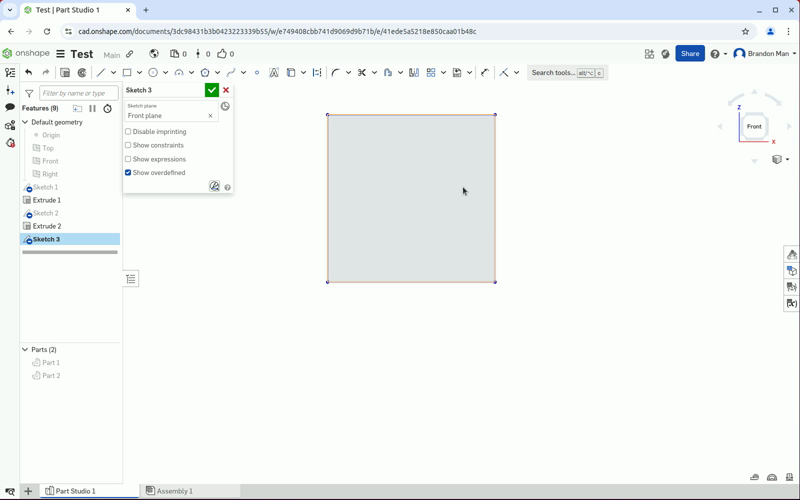
scroll(6)
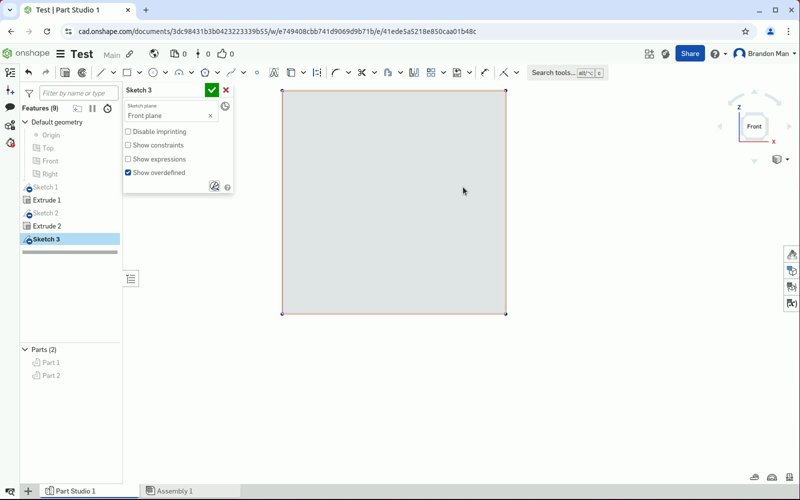
scroll(6)
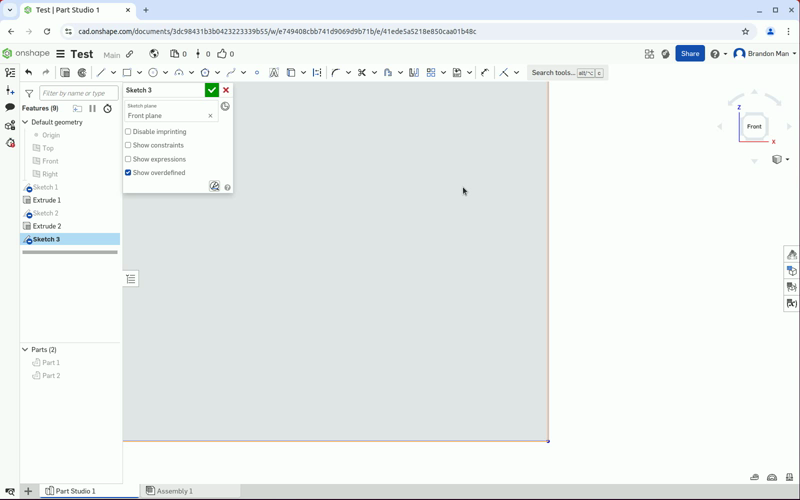
click(463, 186)
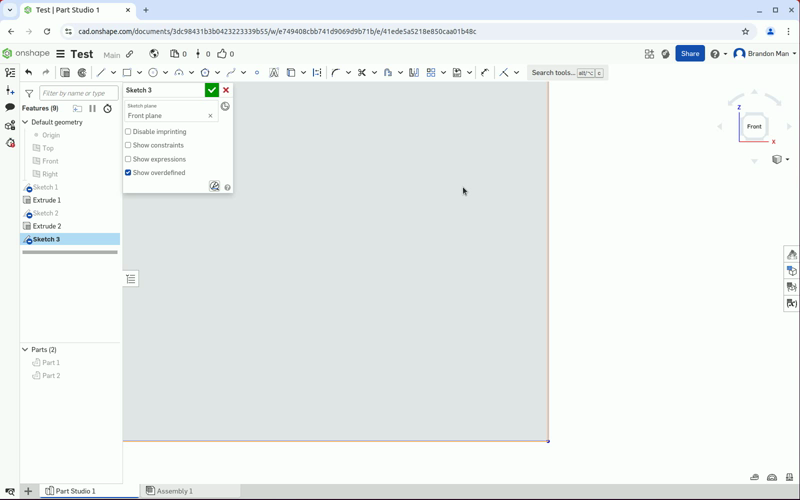
scroll(-6)
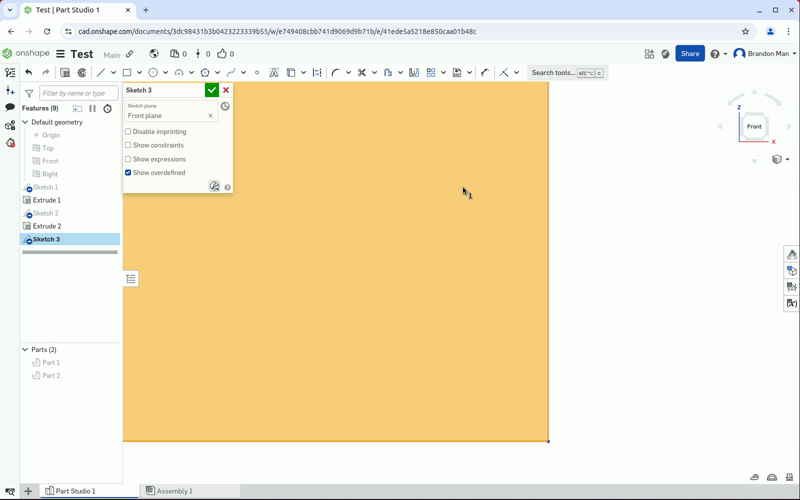
scroll(-6)
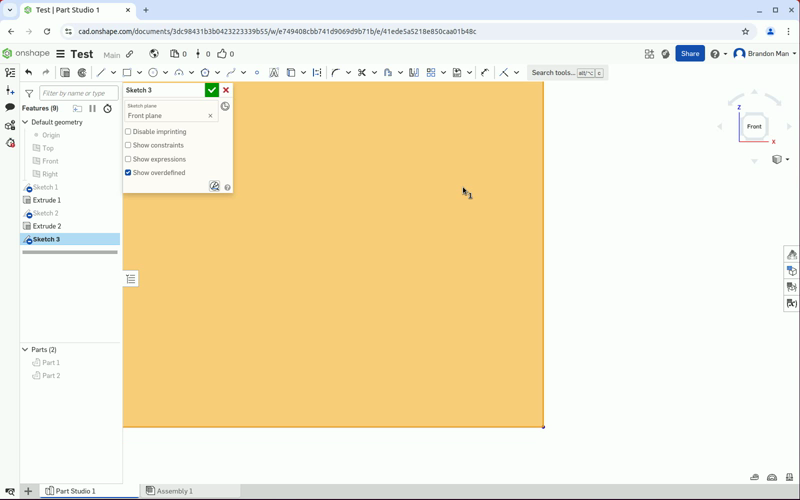
scroll(-6)
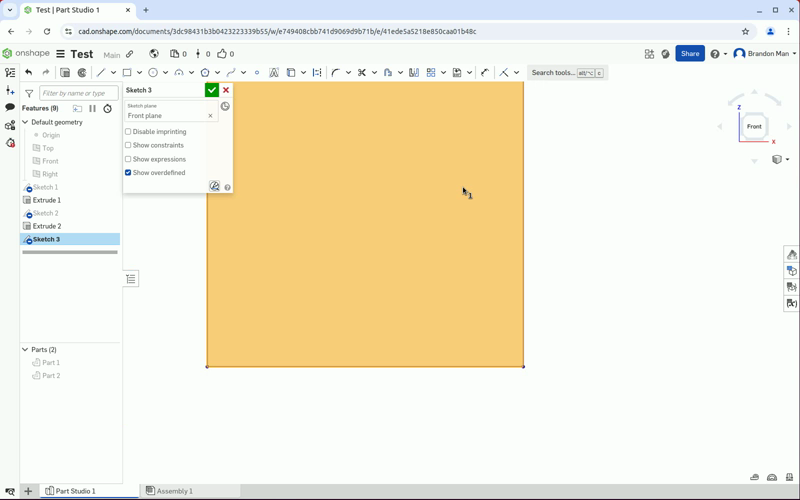
scroll(-6)
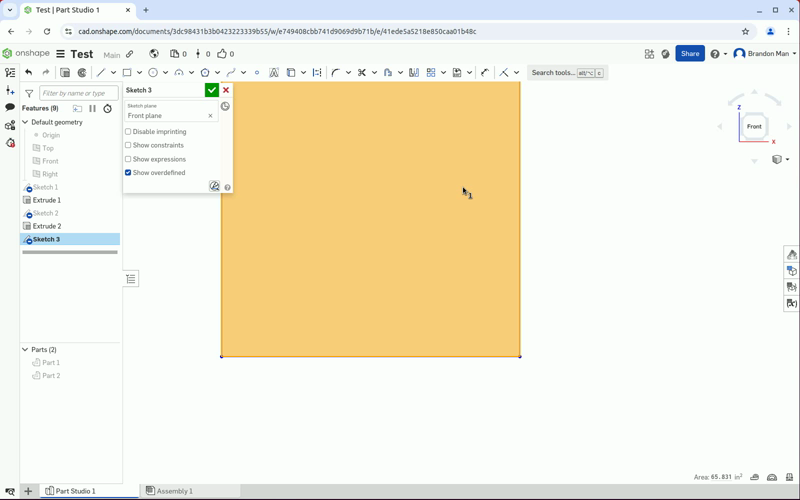
scroll(-6)
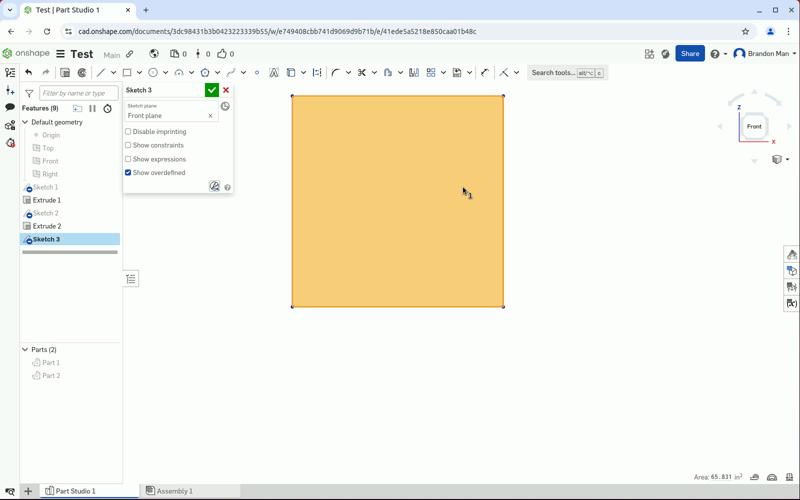
scroll(-6)
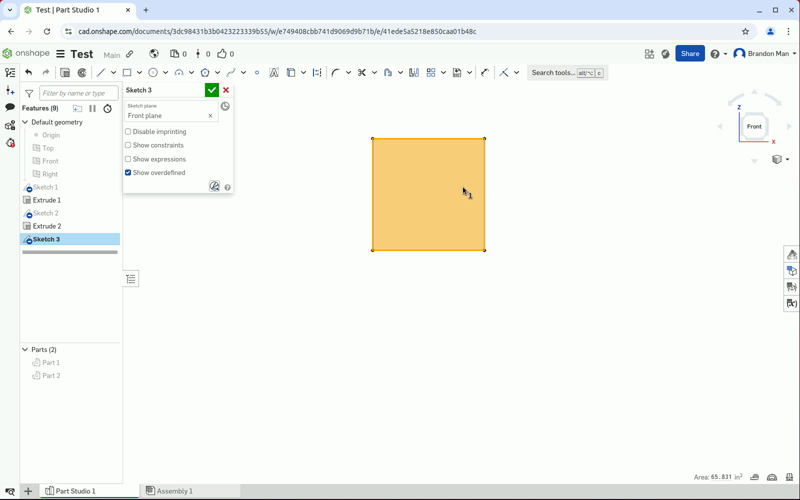
scroll(-6)
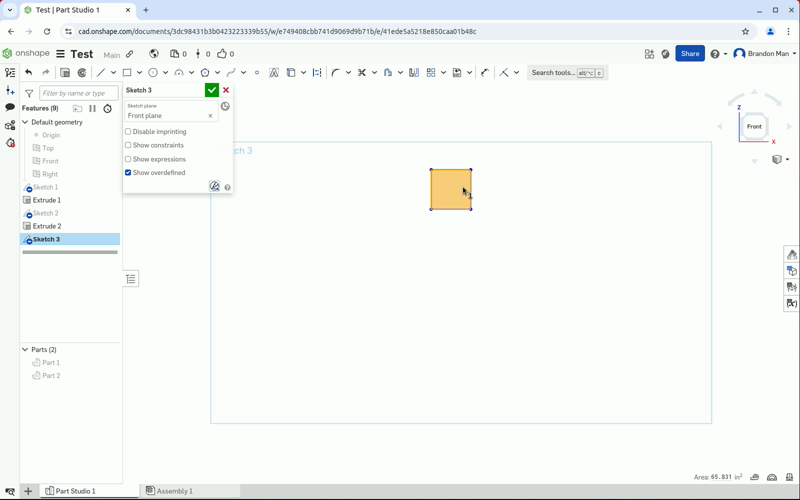
mouse_move(73, 352)
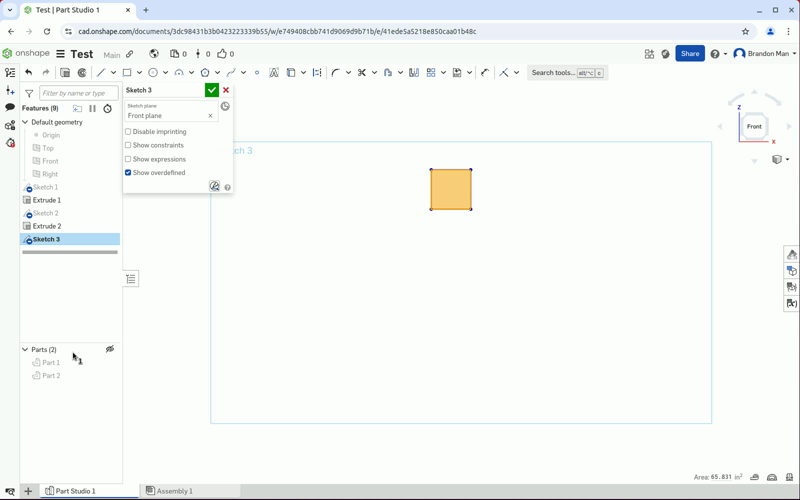
key(shift+y)
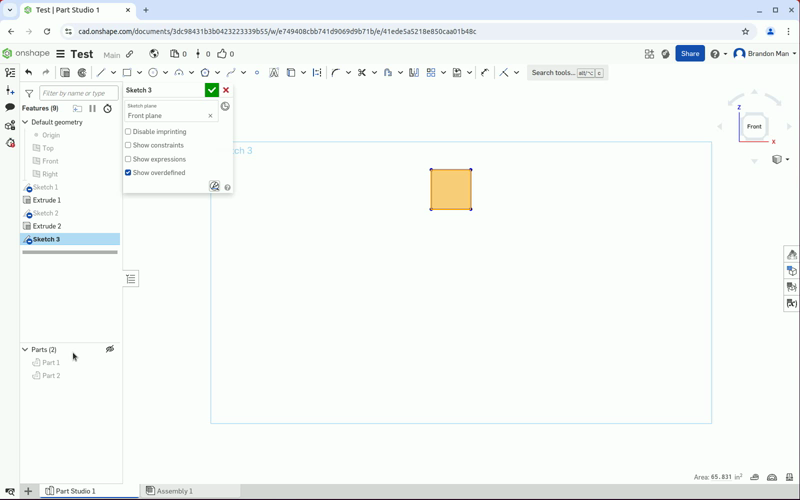
key(shift+e)
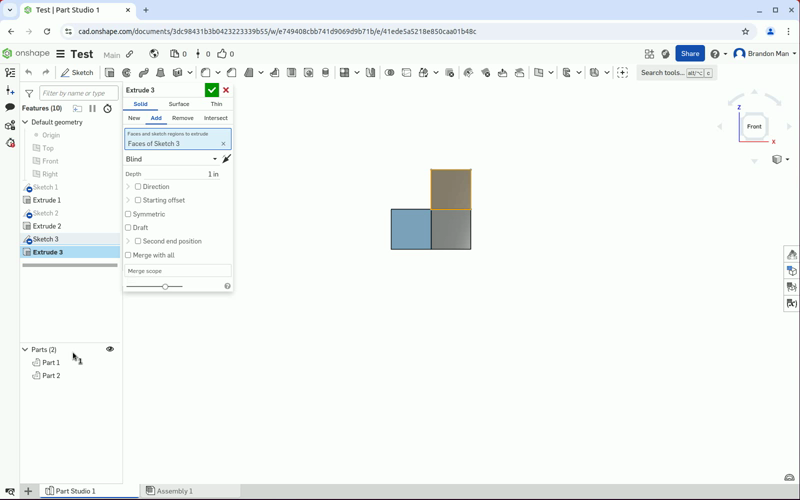
mouse_move(143, 106)
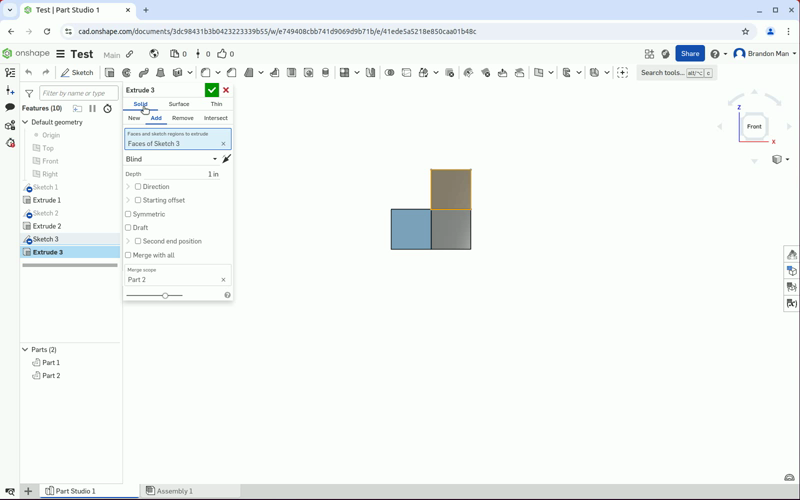
click(143, 106)
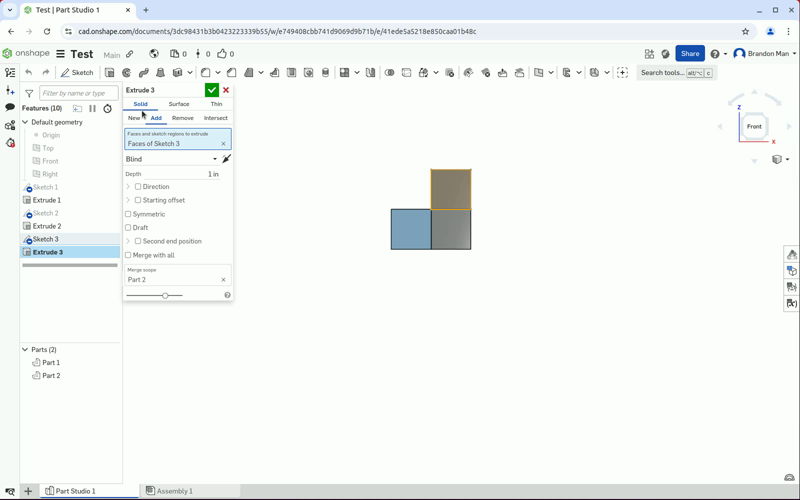
mouse_move(137, 120)
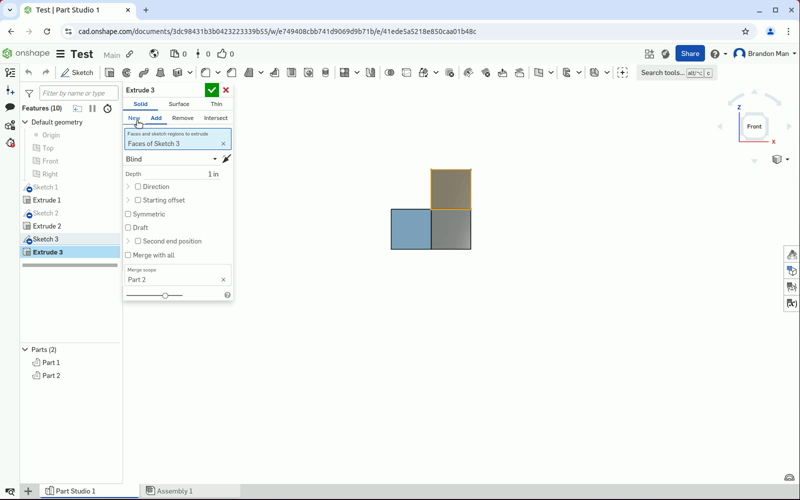
click(137, 120)
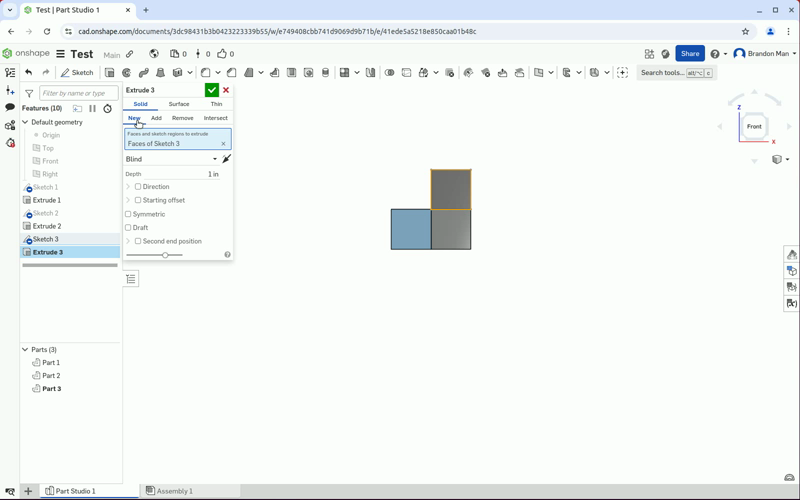
key(tab, 4)
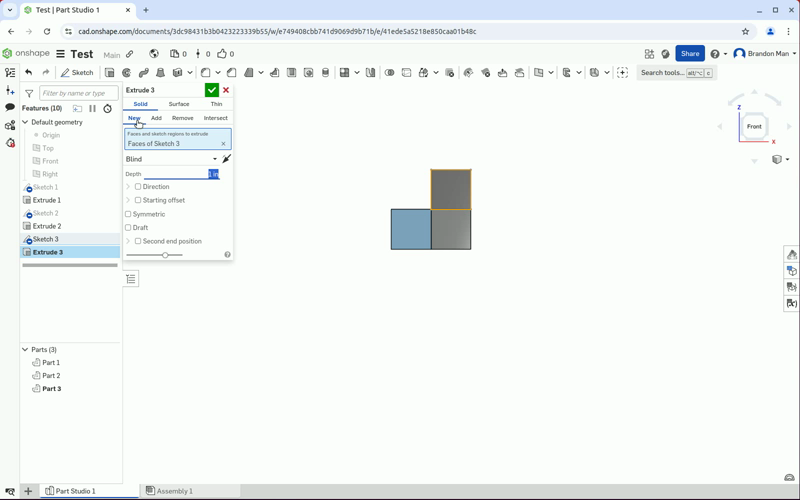
text(7.943)
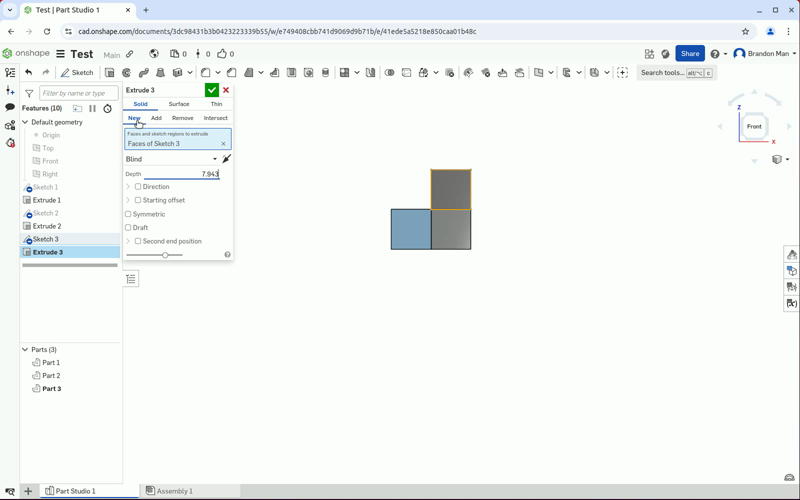
key(enter)
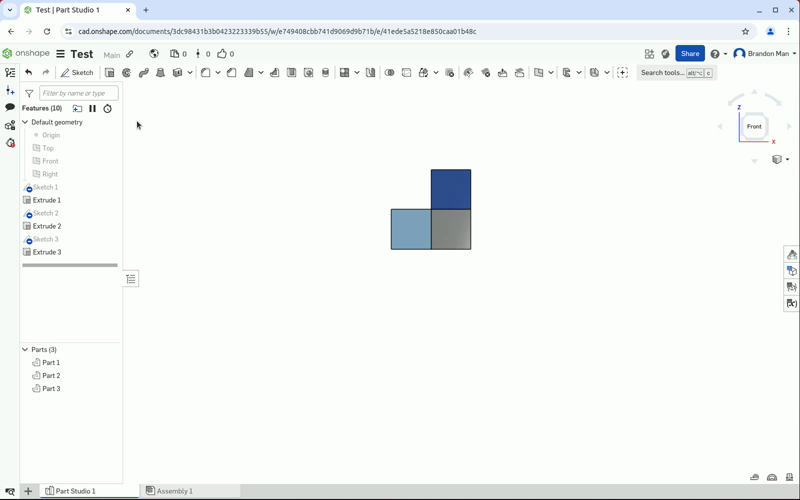
key(shift+h)
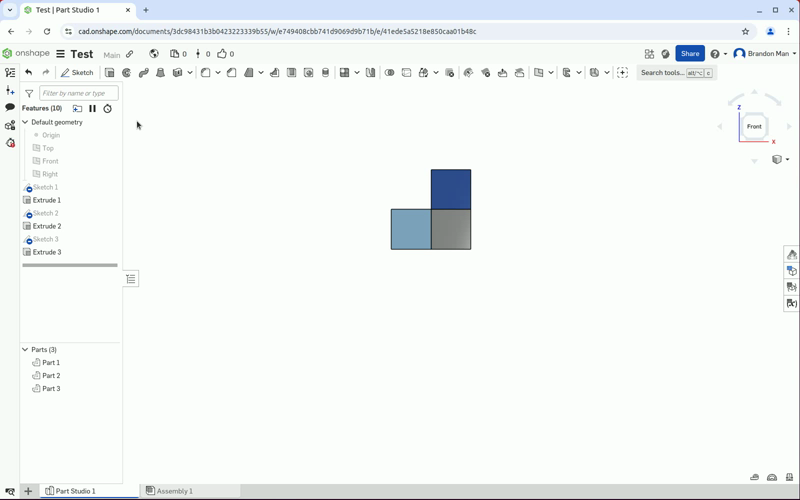
key(shift+h)
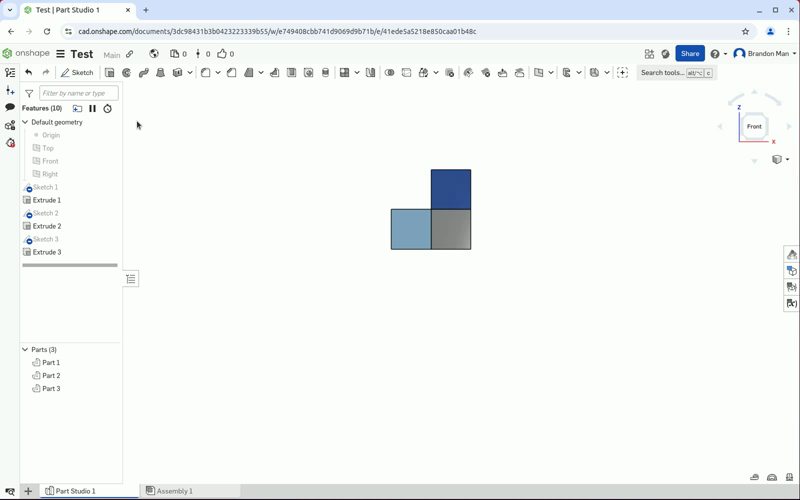
mouse_move(73, 189)
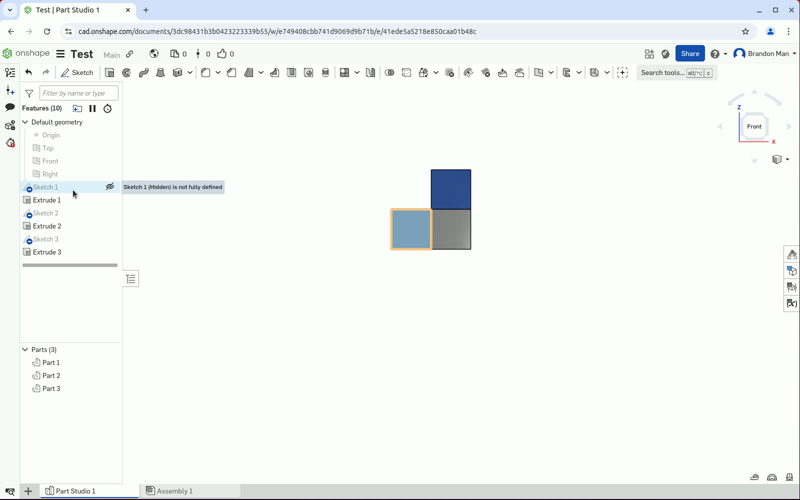
click(73, 189)
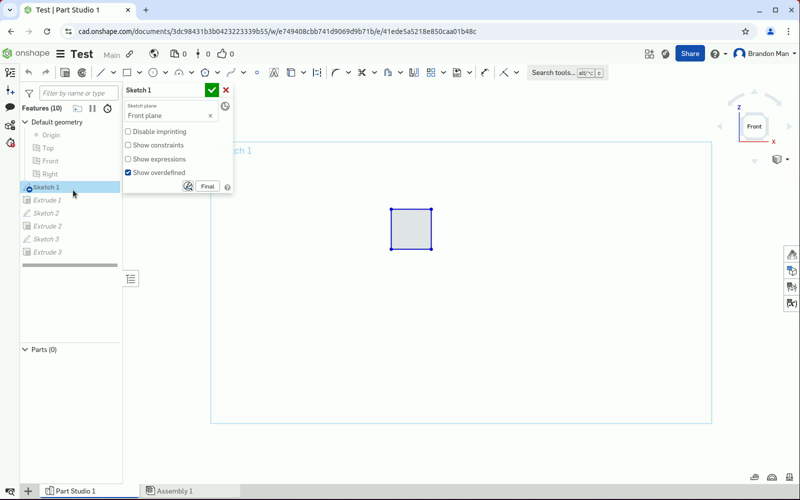
mouse_move(229, 92)
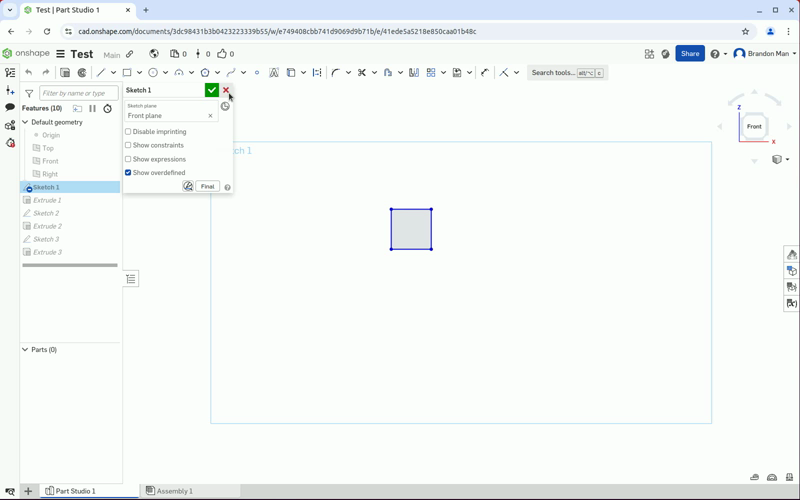
click(229, 92)
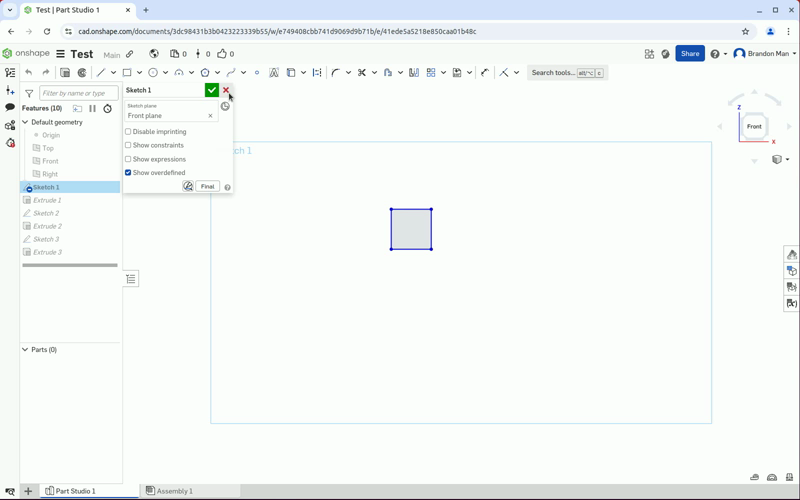
key(shift+s)
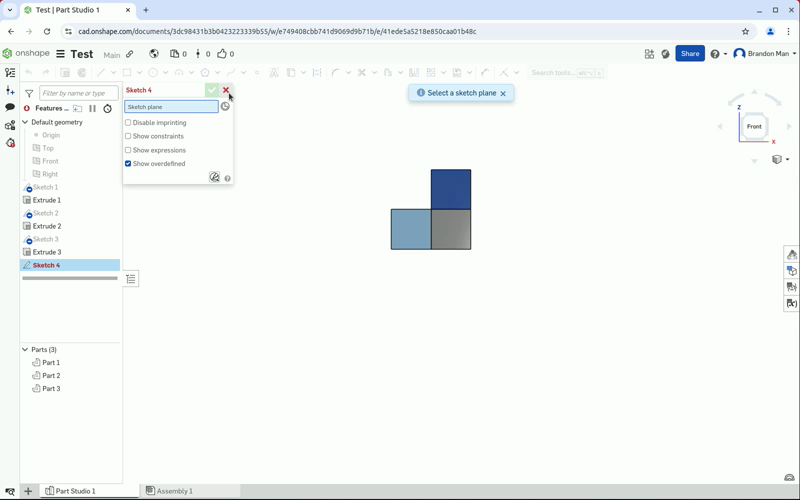
mouse_move(73, 163)
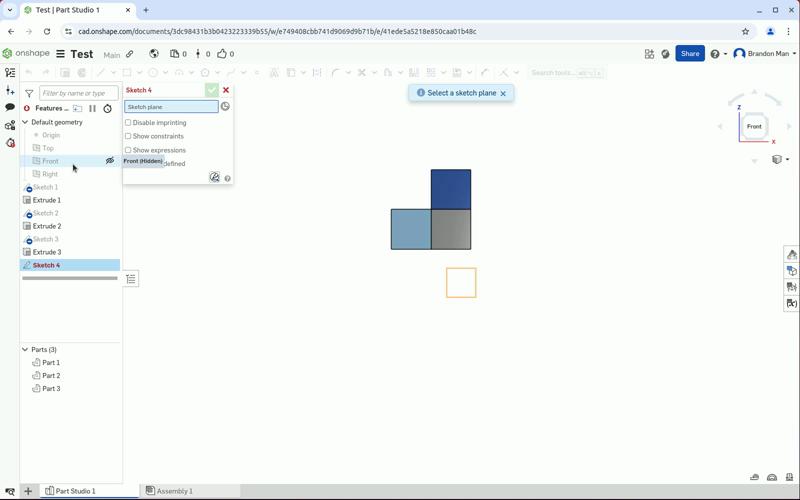
click(73, 163)
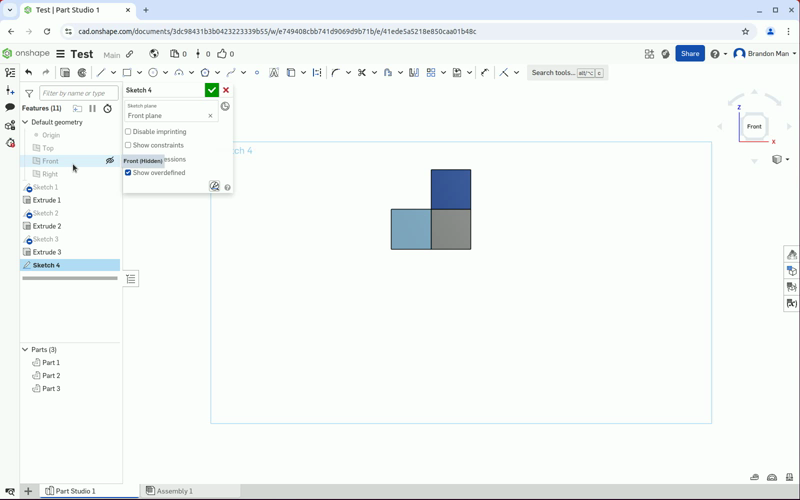
mouse_move(73, 352)
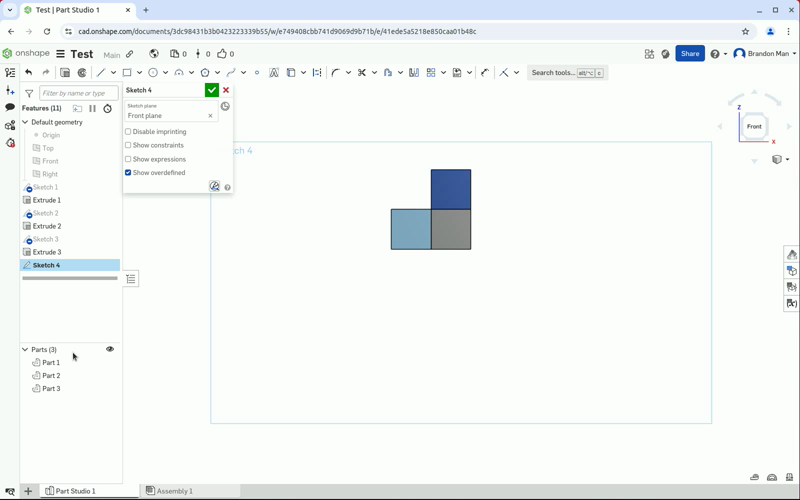
key(y)
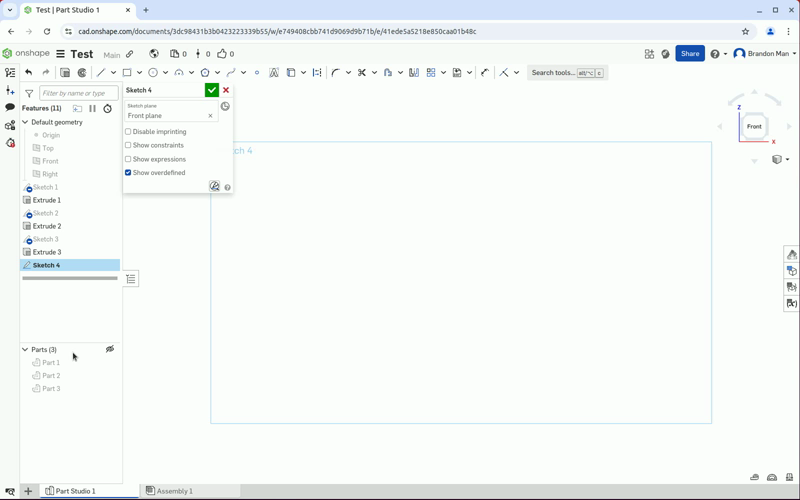
key(l)
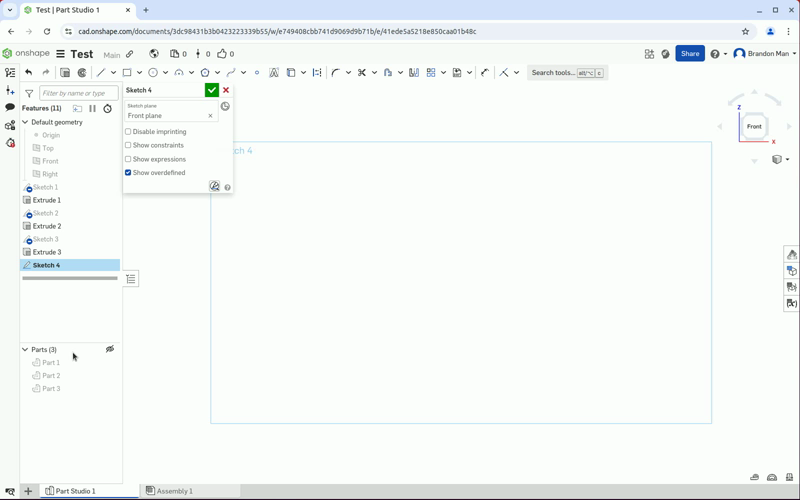
key_down(shift)
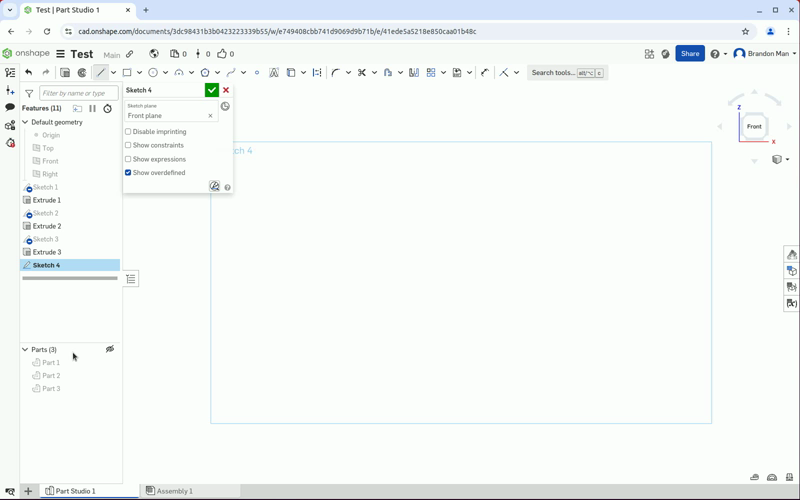
mouse_move(470, 249)
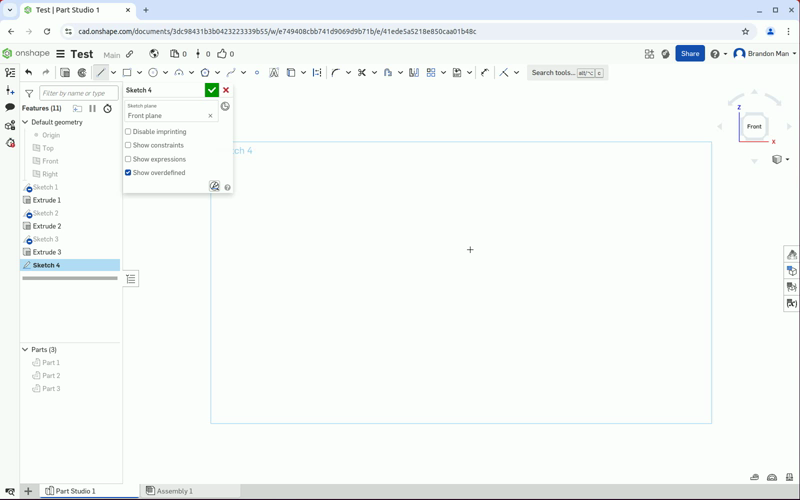
click(470, 249)
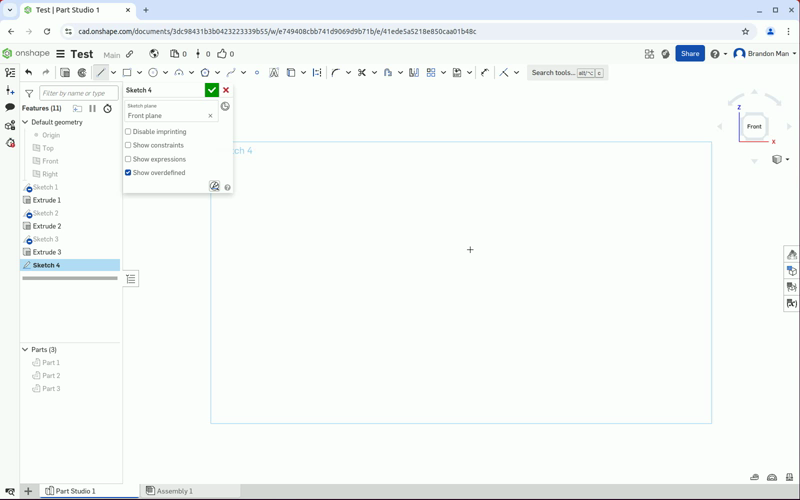
key_up(shift)
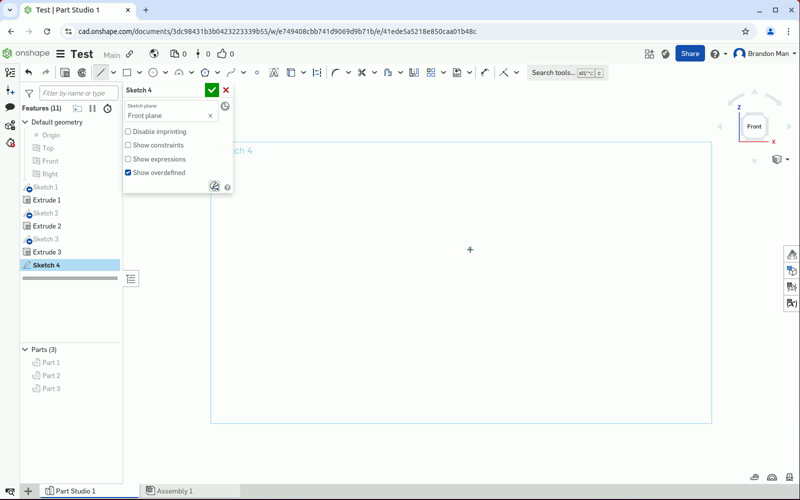
key_down(shift)
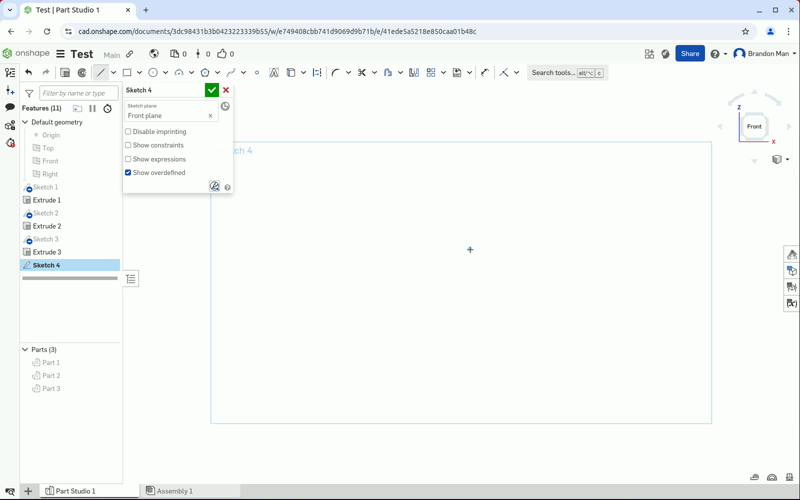
mouse_move(500, 249)
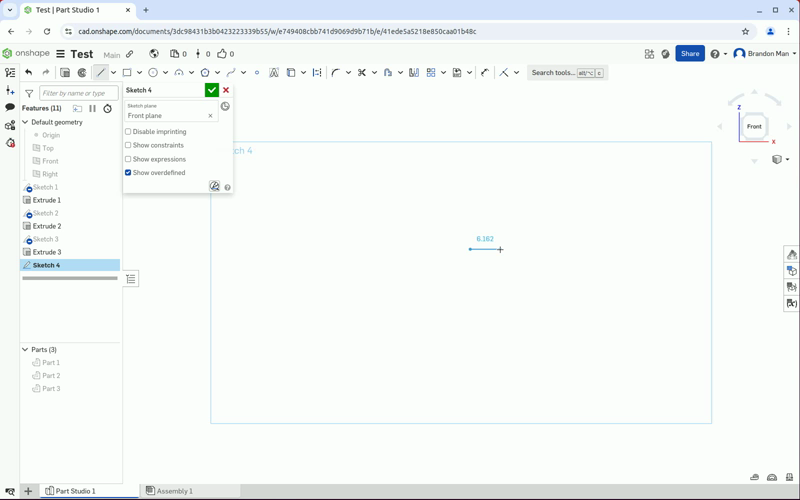
mouse_move(509, 249)
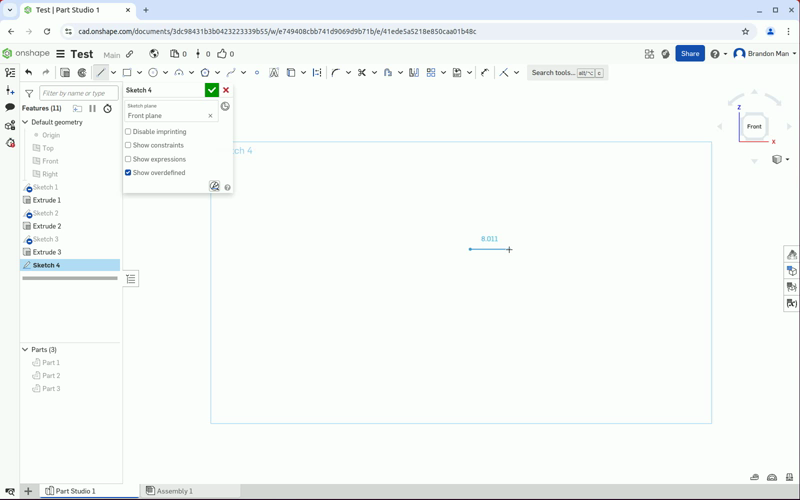
click(509, 249)
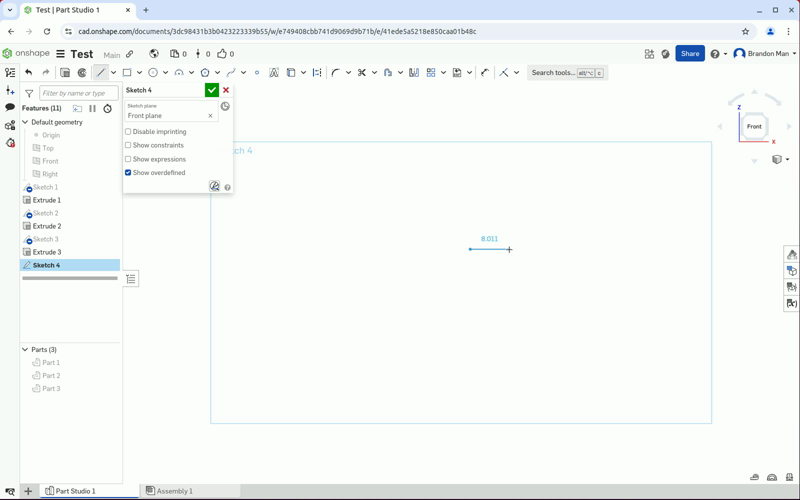
key_up(shift)
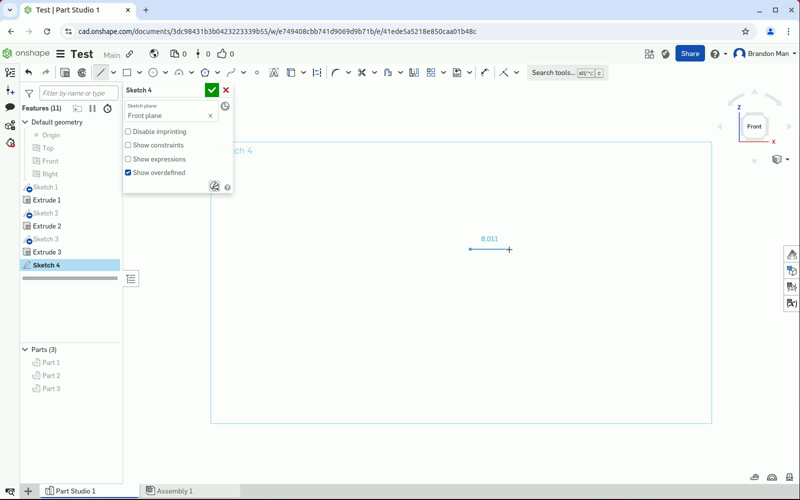
key_down(shift)
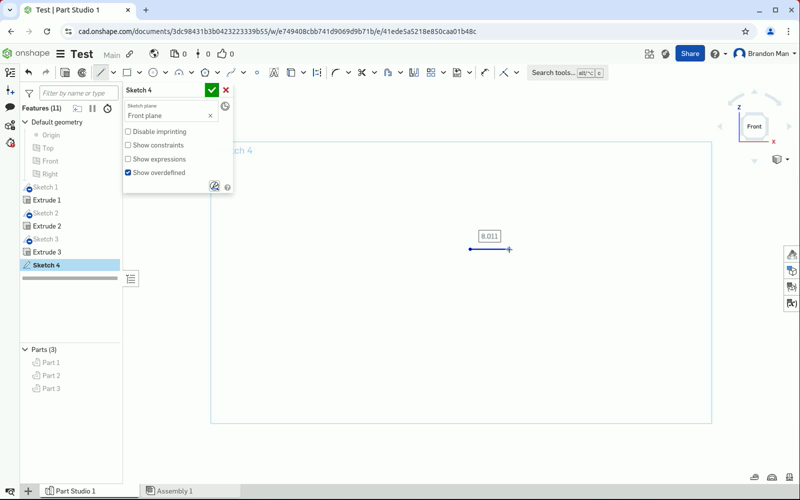
mouse_move(539, 249)
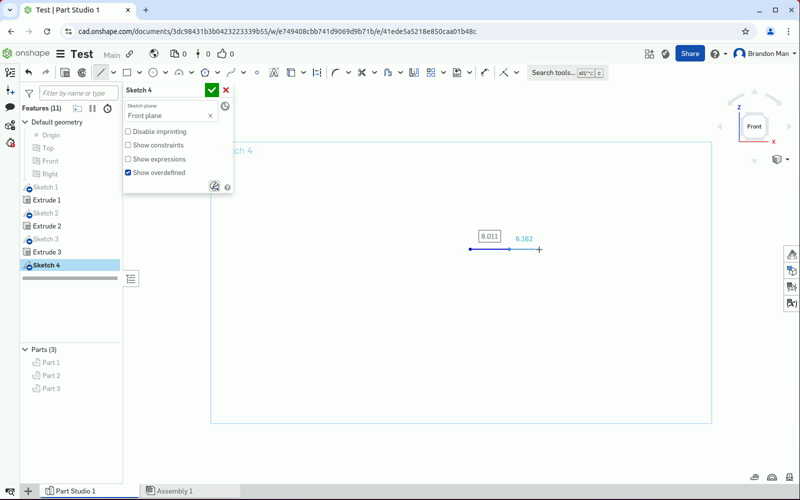
mouse_move(509, 209)
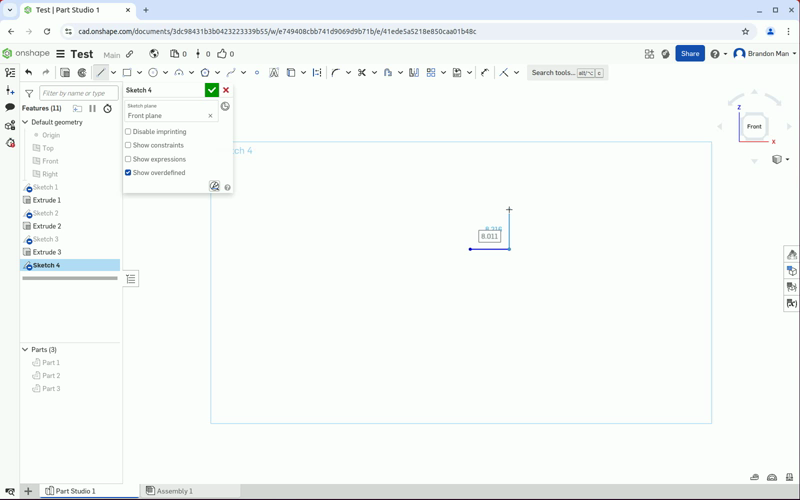
click(509, 209)
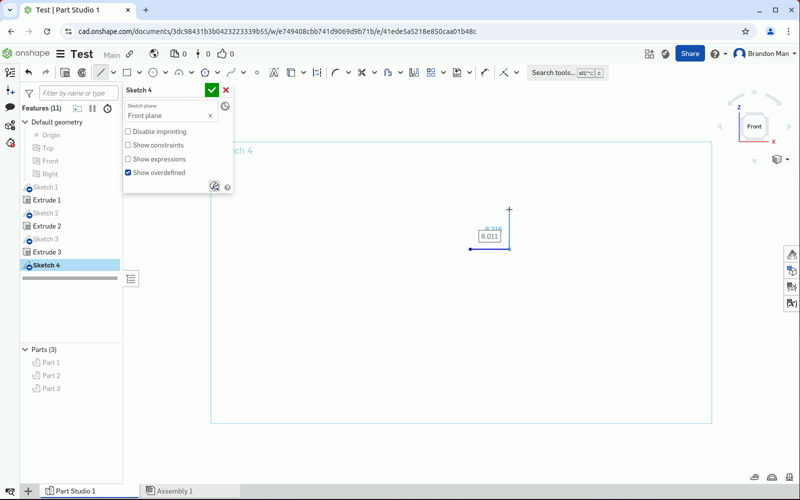
key_up(shift)
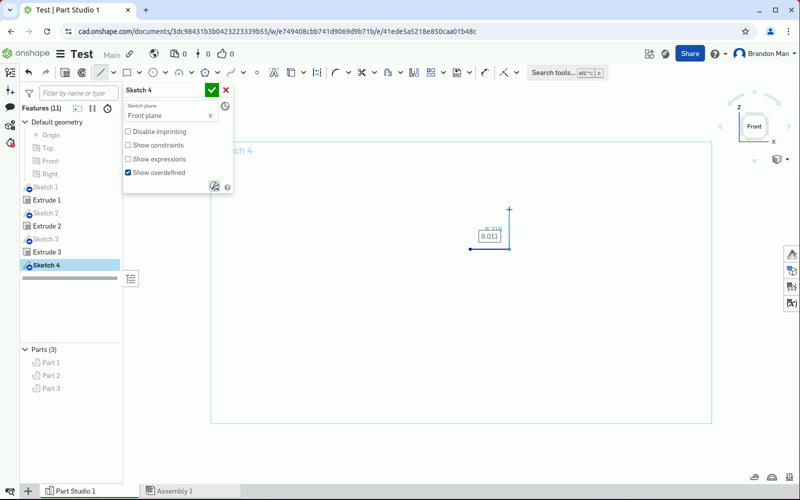
key_down(shift)
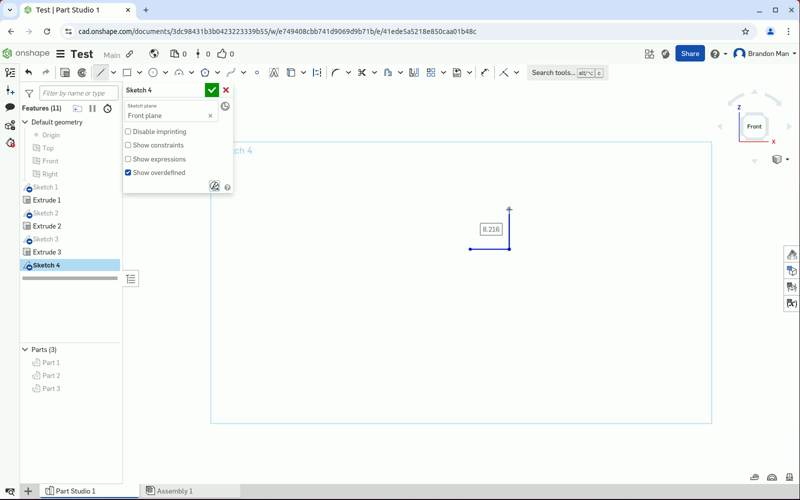
mouse_move(539, 209)
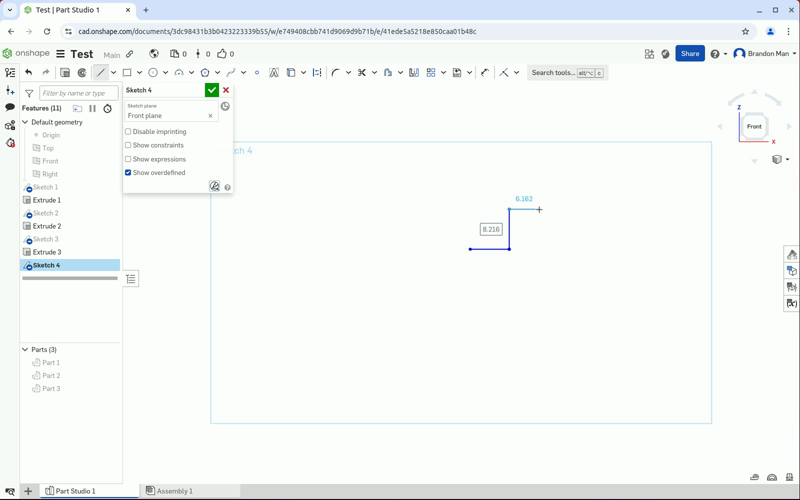
mouse_move(470, 209)
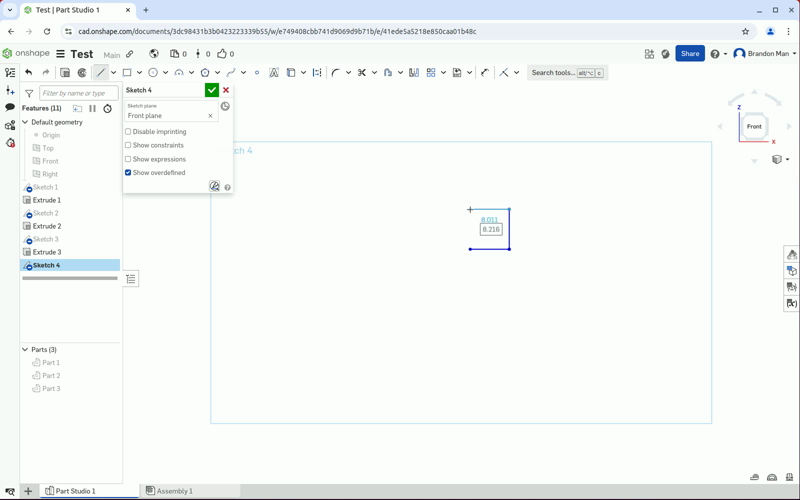
click(470, 209)
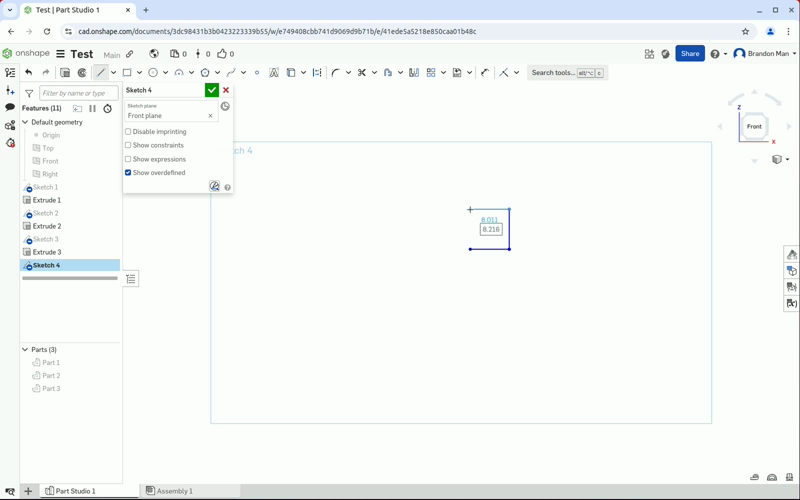
key_up(shift)
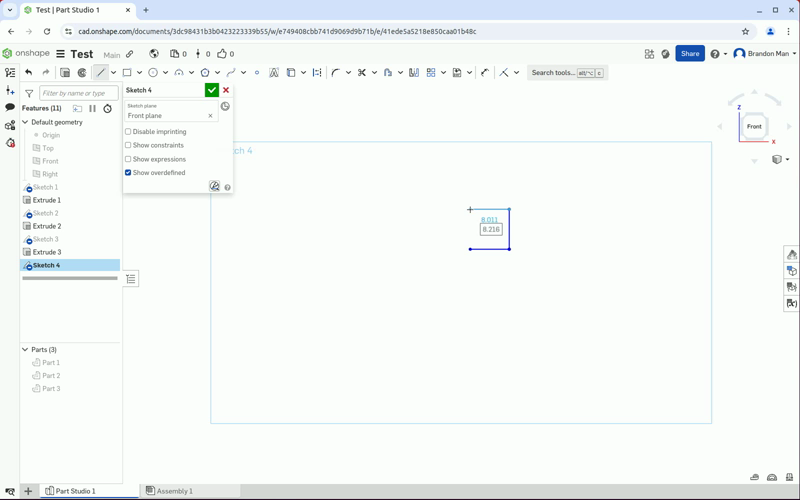
mouse_move(500, 209)
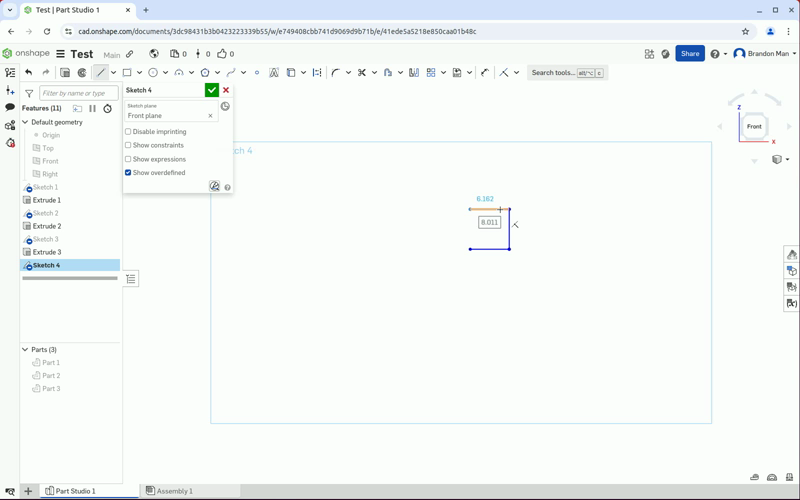
key_down(shift)
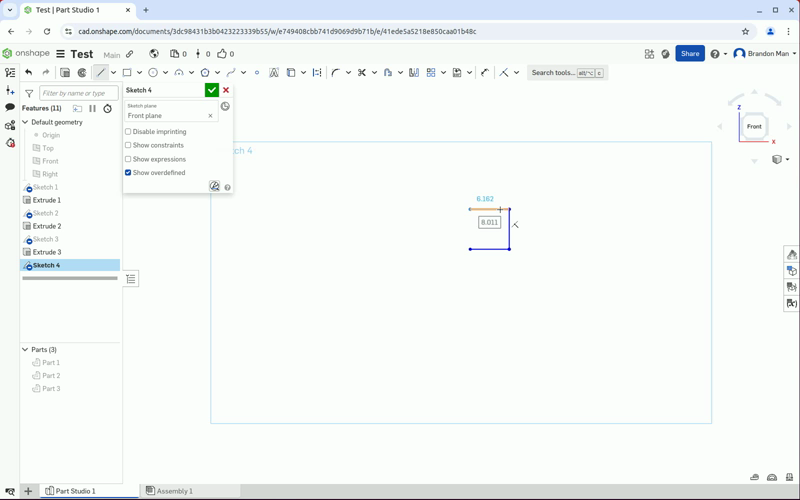
mouse_move(470, 249)
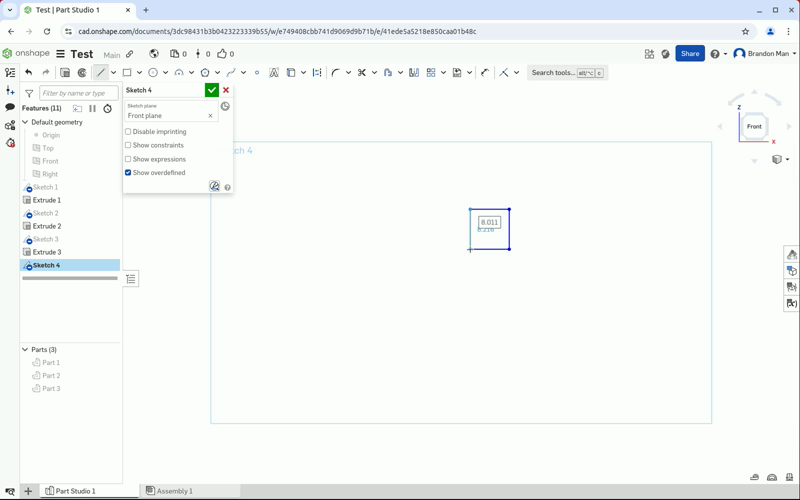
key_up(shift)
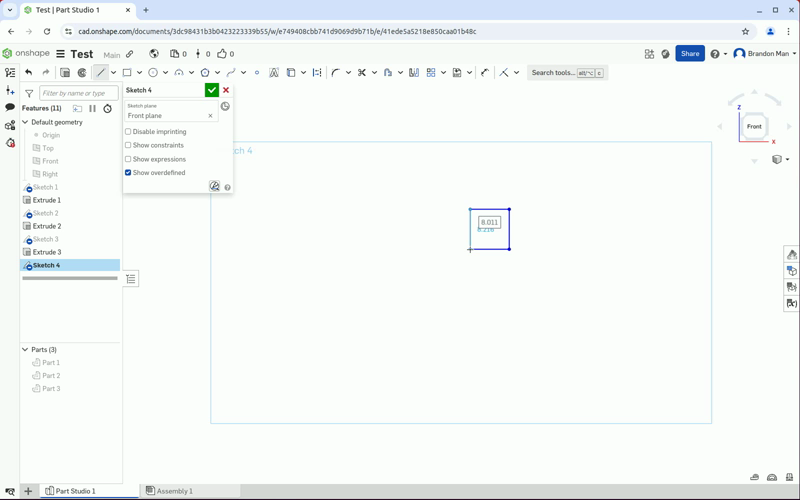
click(470, 249)
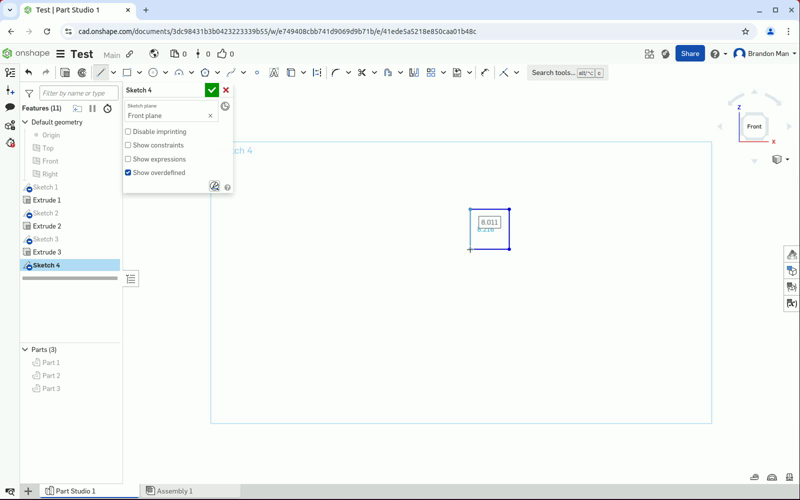
key(esc)
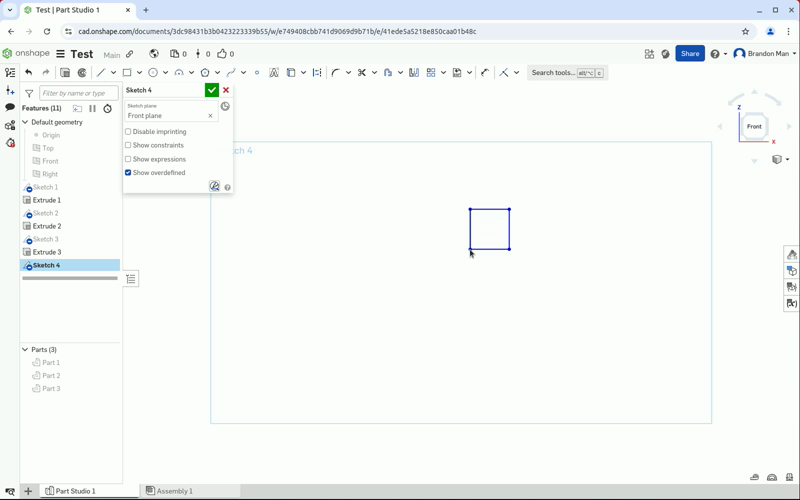
mouse_move(496, 235)
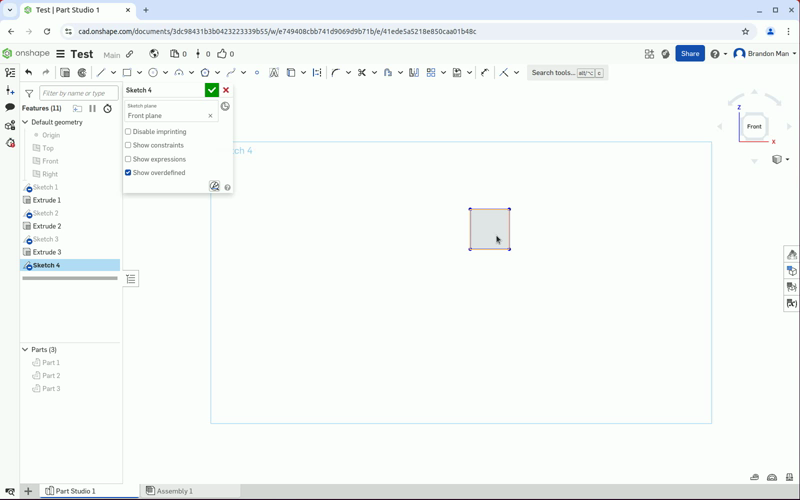
scroll(6)
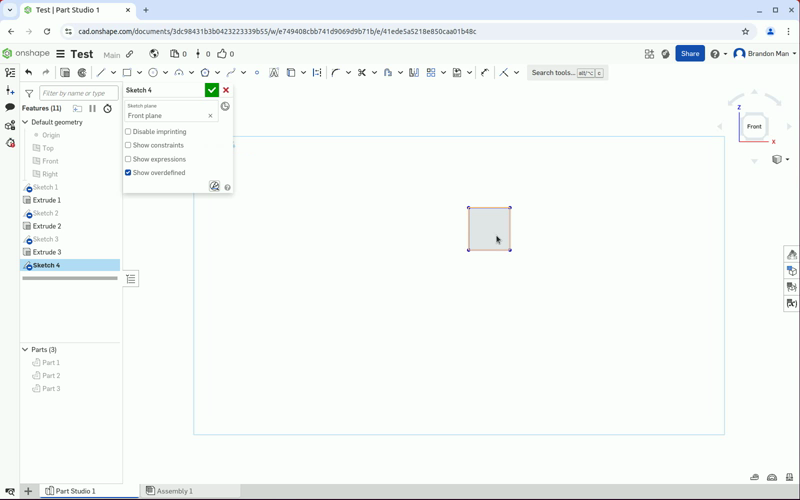
scroll(6)
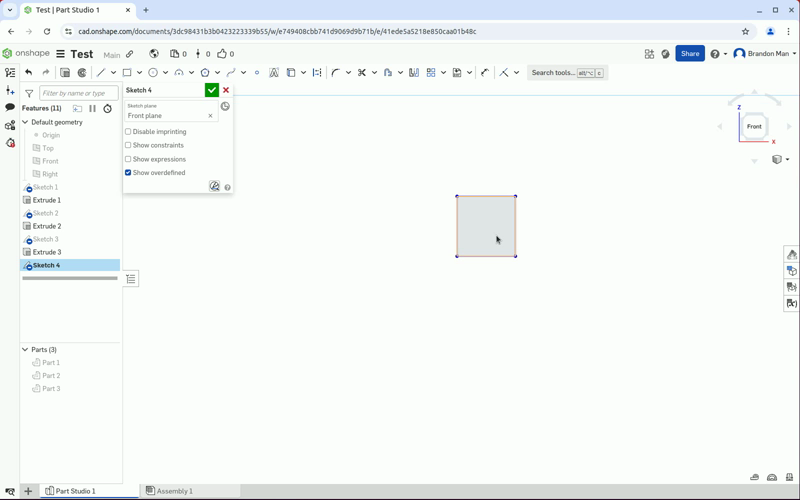
scroll(6)
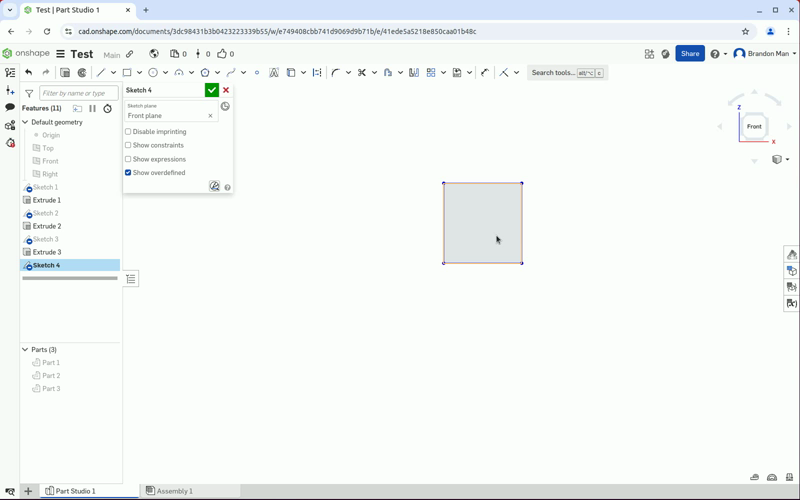
scroll(6)
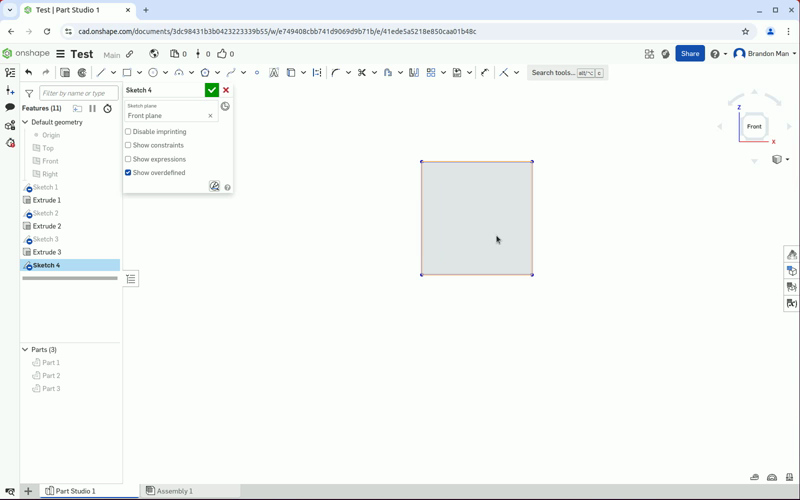
scroll(6)
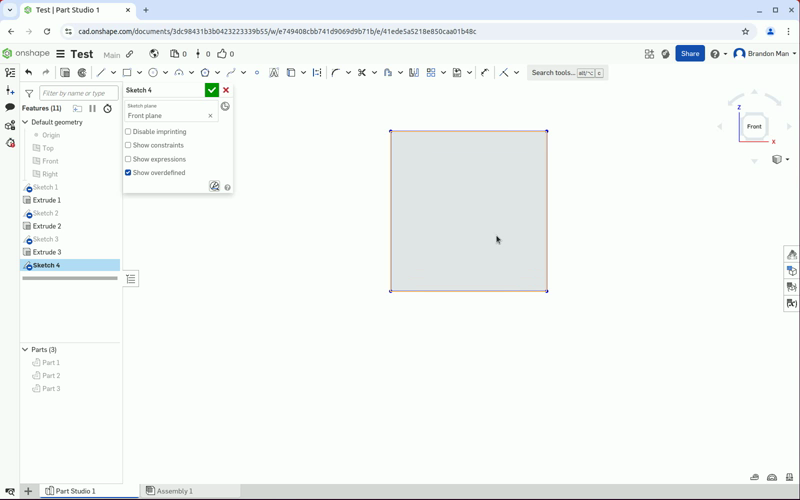
scroll(6)
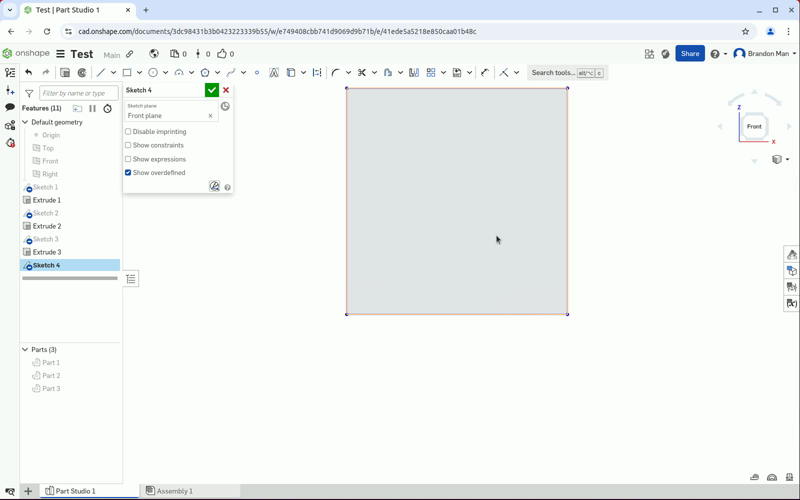
scroll(6)
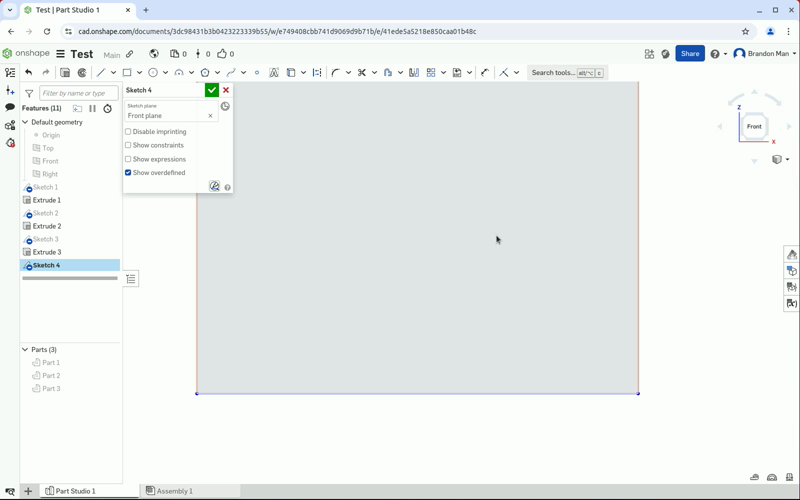
click(496, 235)
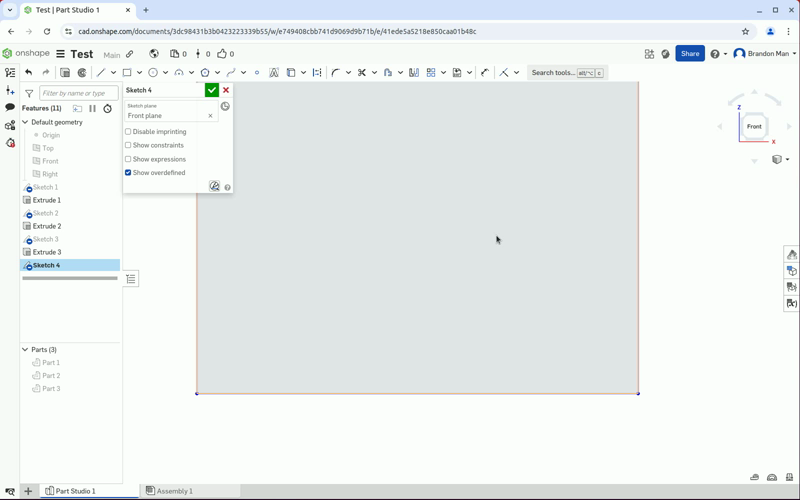
scroll(-6)
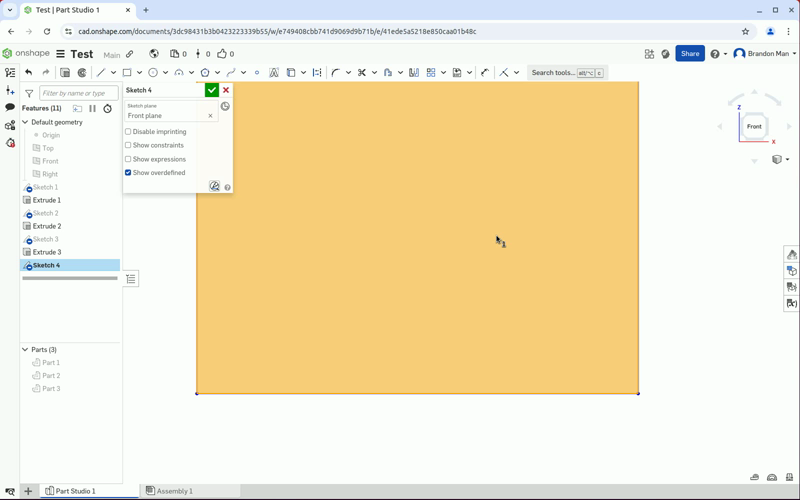
scroll(-6)
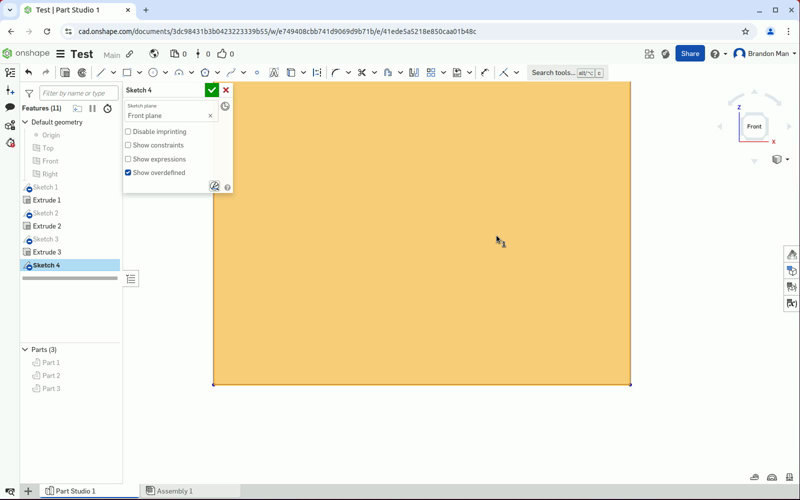
scroll(-6)
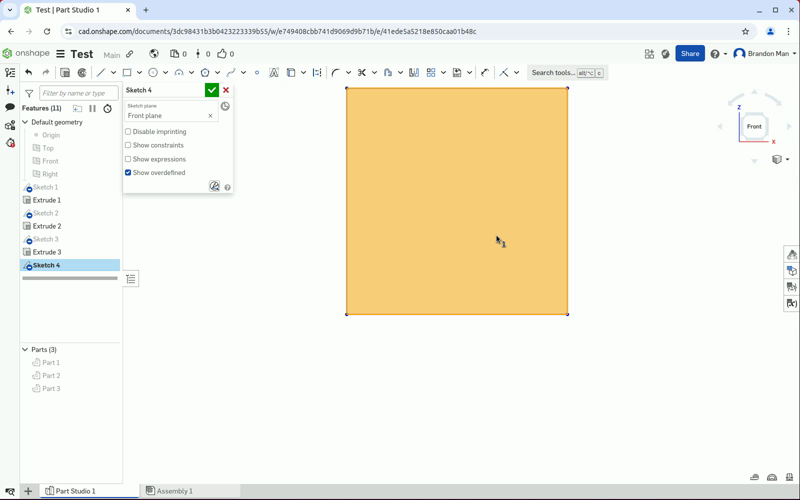
scroll(-6)
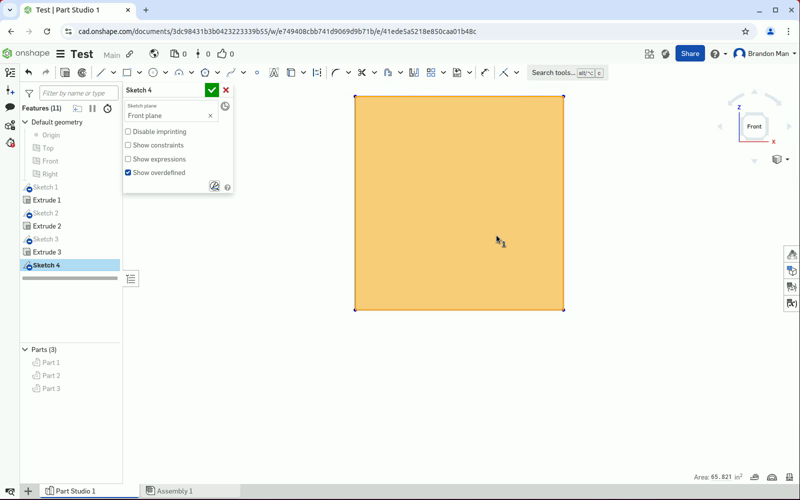
scroll(-6)
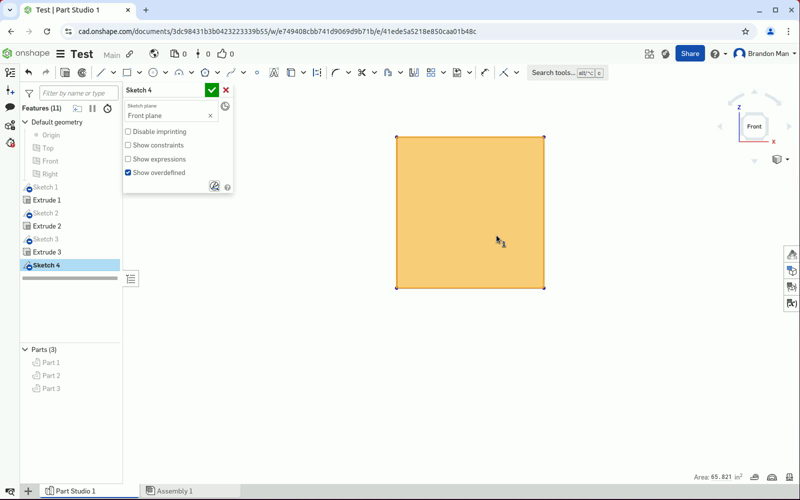
scroll(-6)
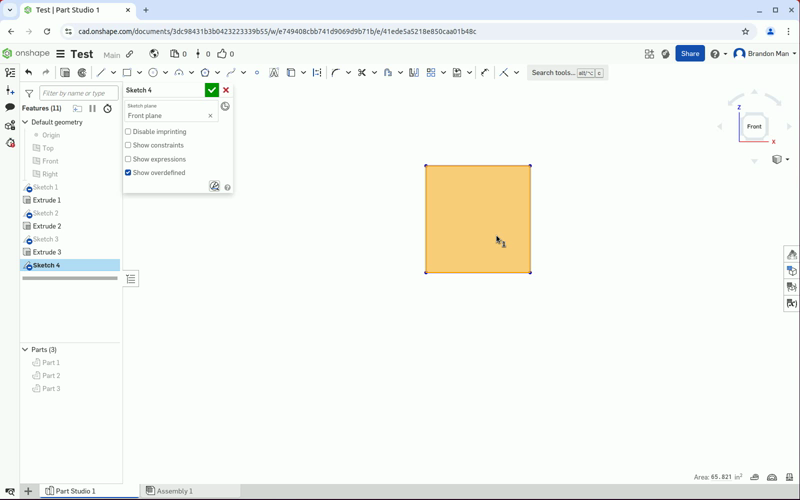
scroll(-6)
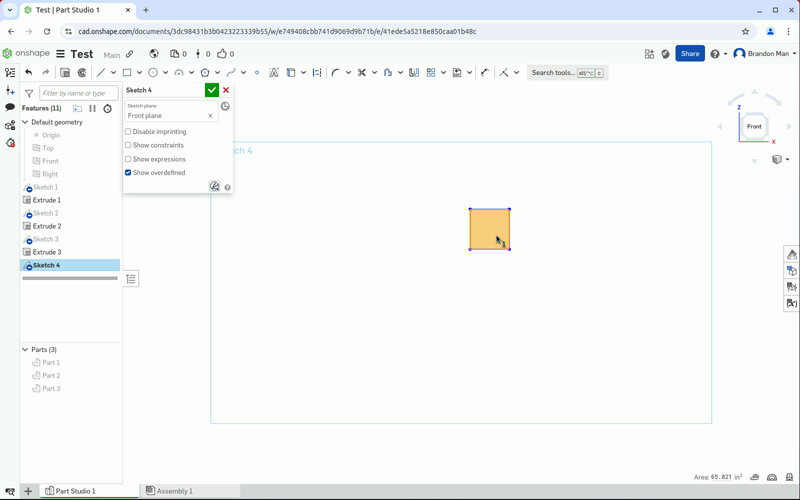
mouse_move(73, 352)
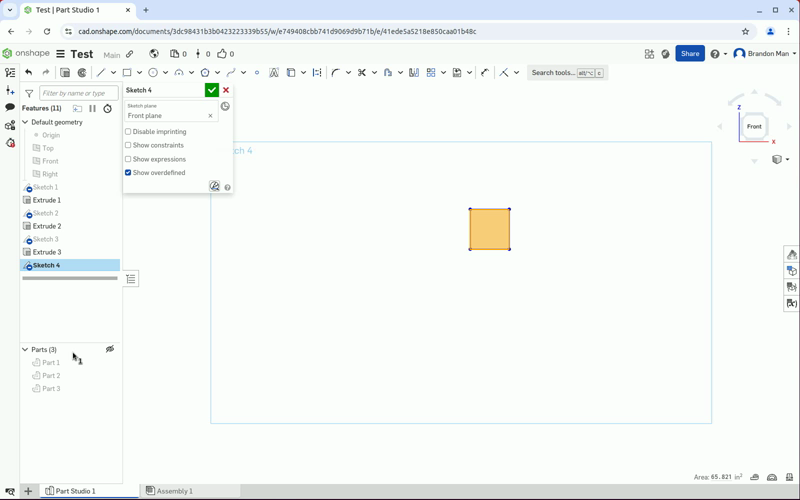
key(shift+y)
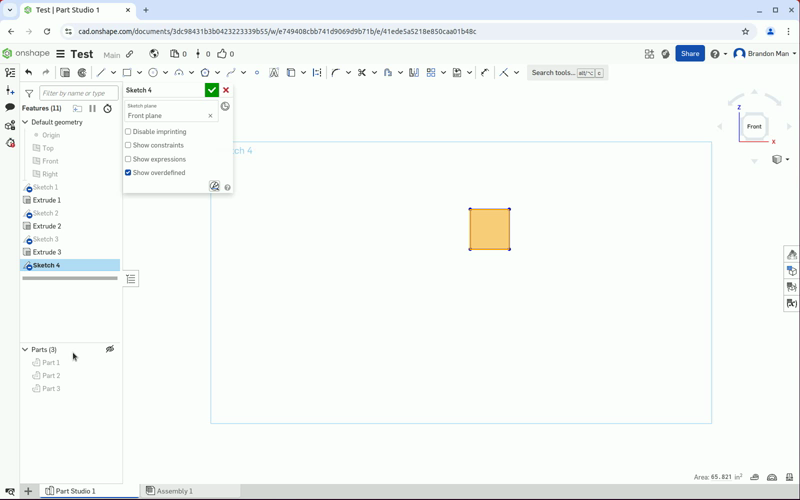
key(shift+e)
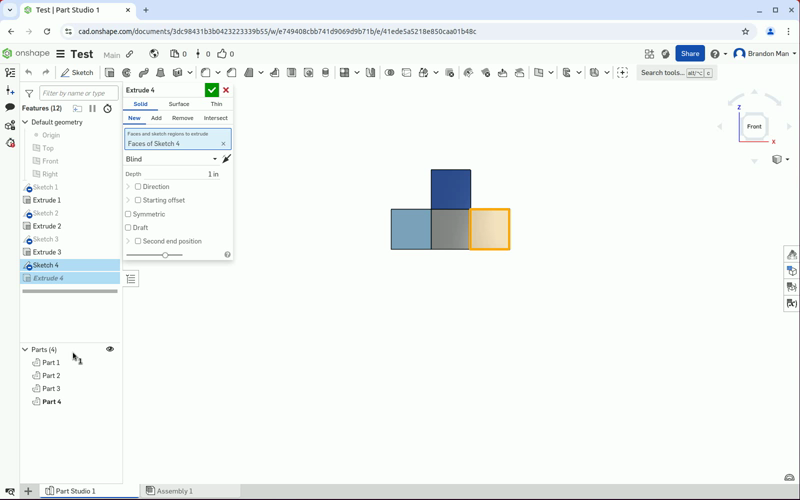
mouse_move(143, 106)
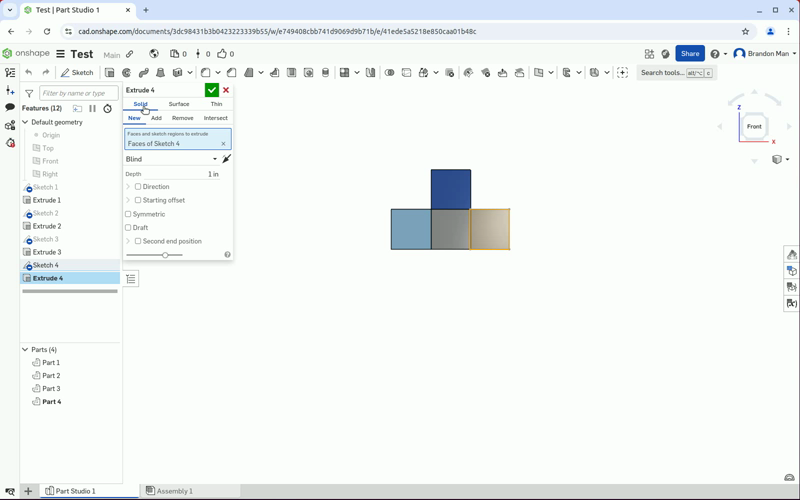
click(143, 106)
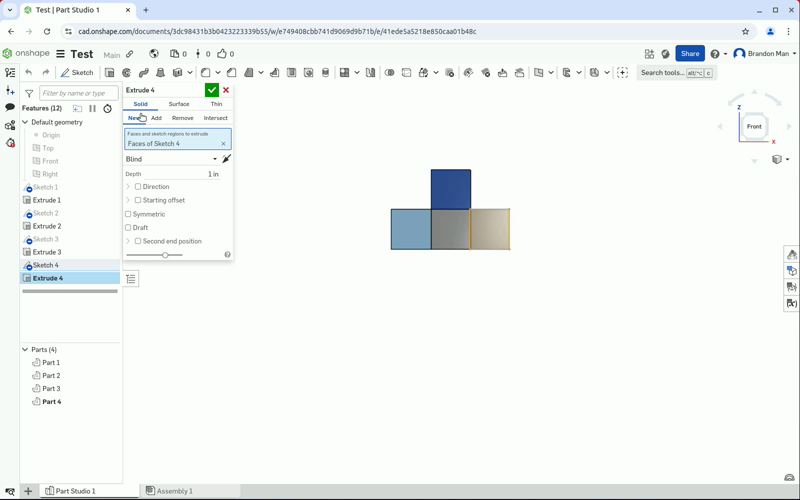
mouse_move(137, 120)
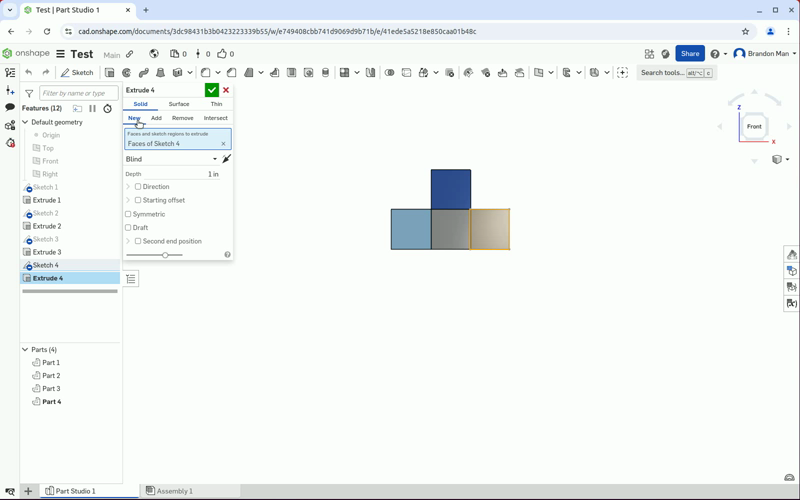
click(137, 120)
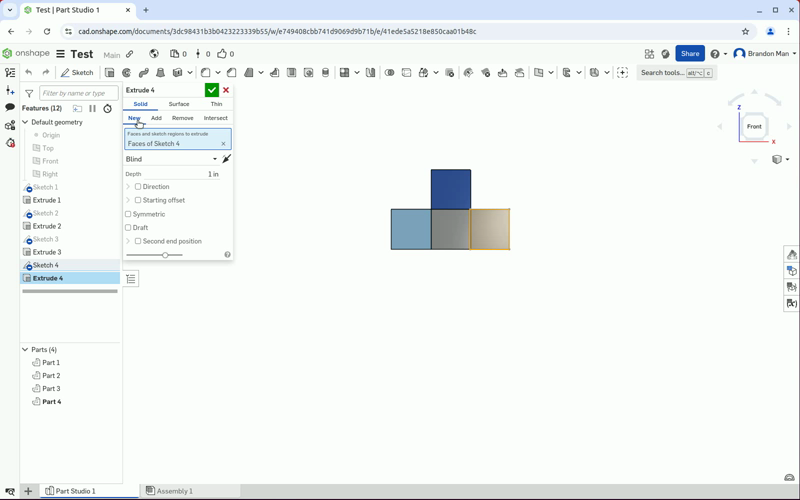
key(tab, 4)
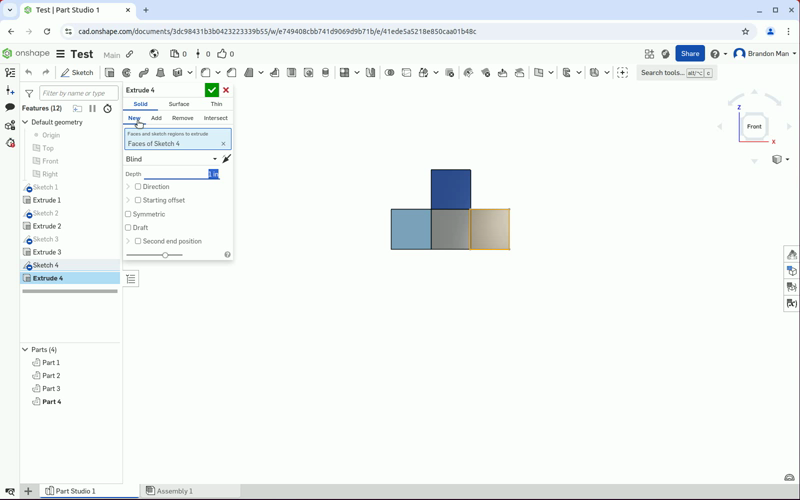
text(7.943)
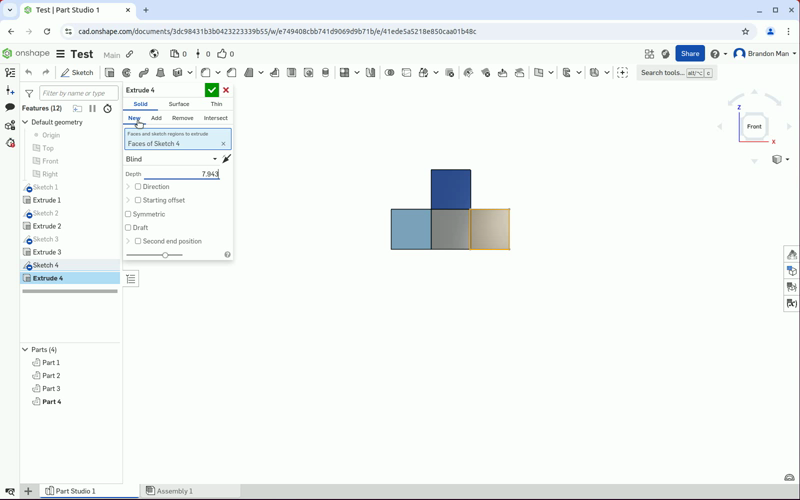
key(enter)
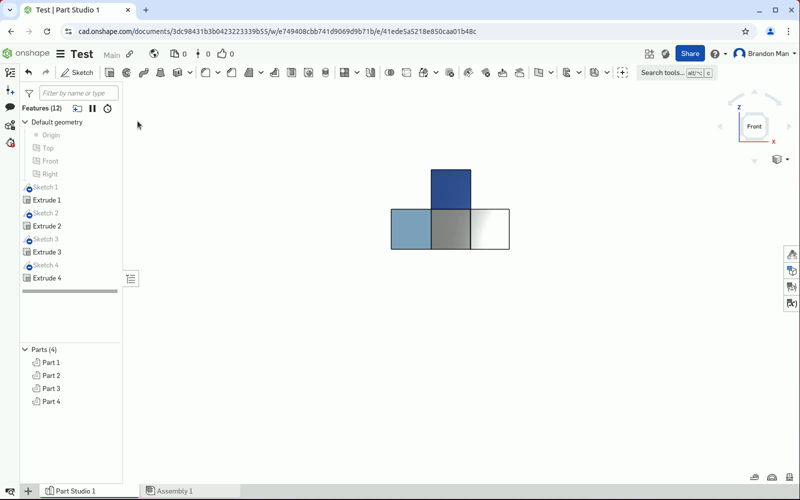
key(shift+h)
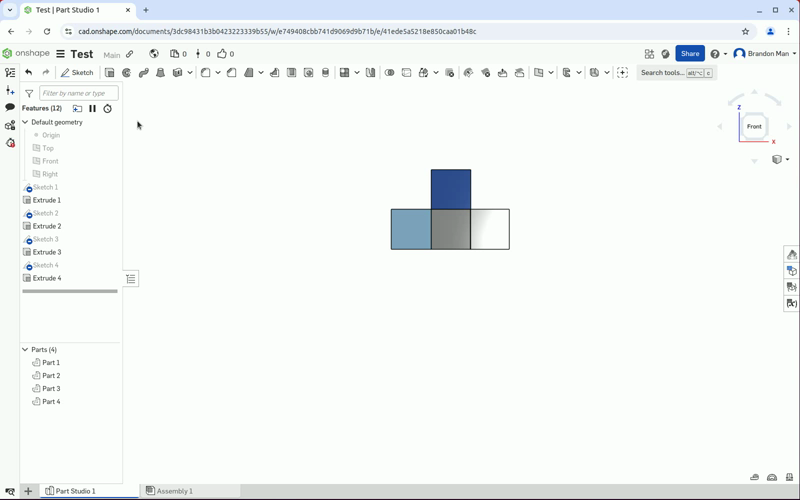
key(shift+h)
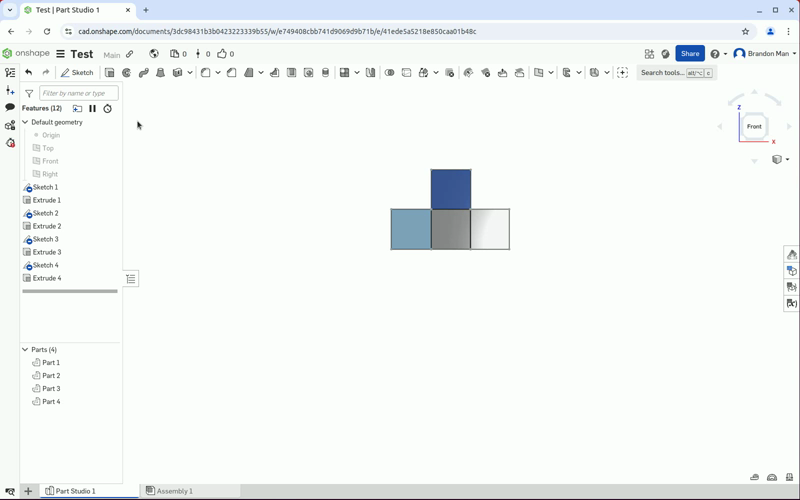
key(shift+7)
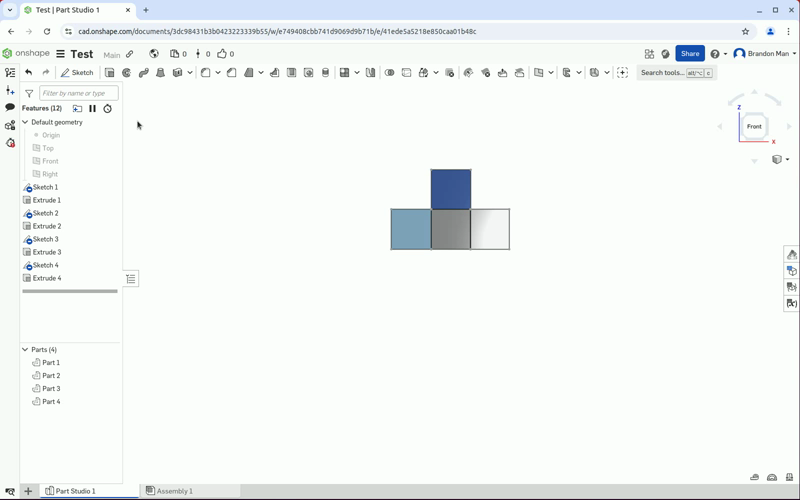
key(left, 2)
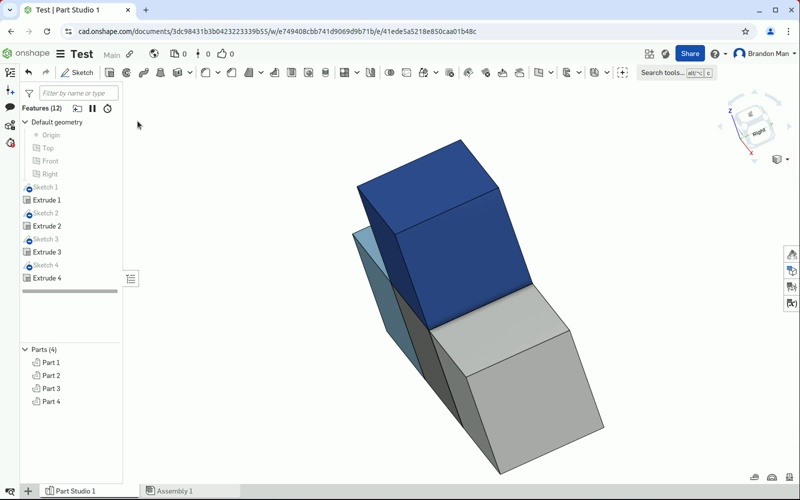
key(down, 2)
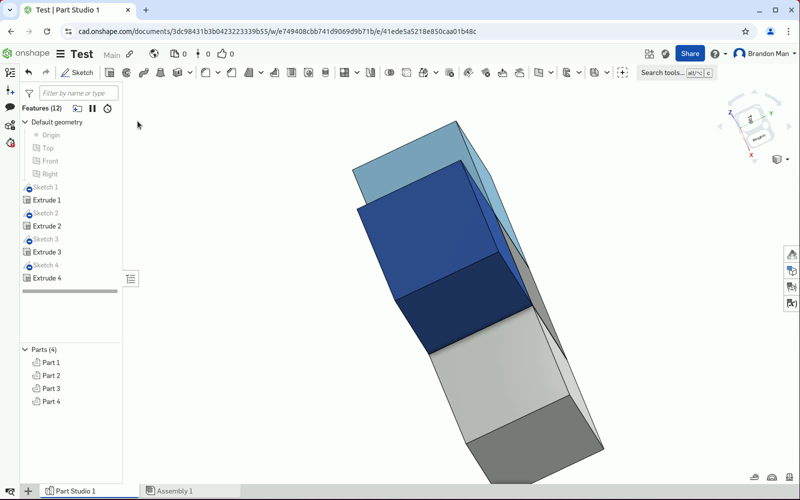
key(up, 2)
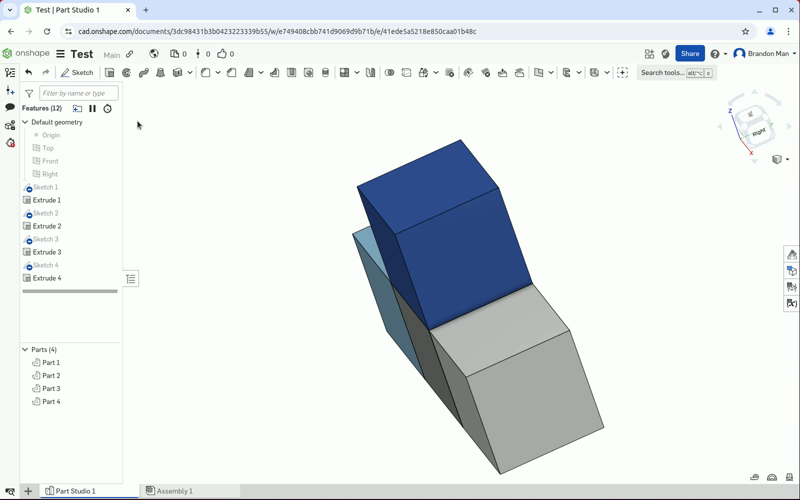
key(right, 2)
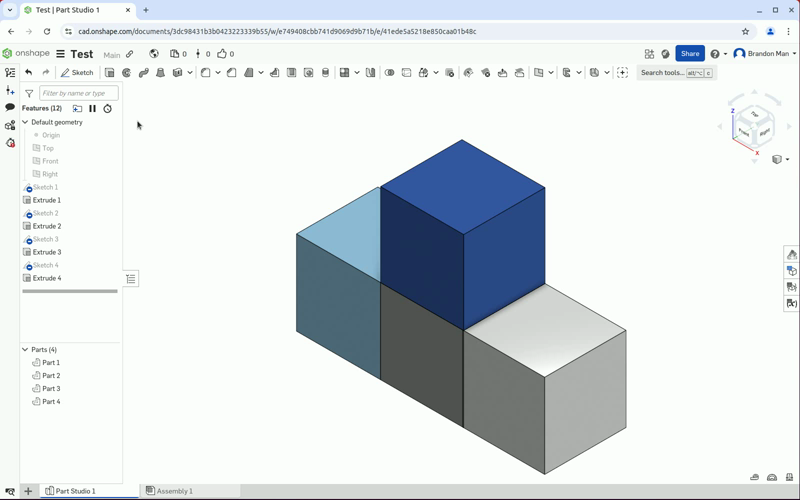
mouse_move(73, 189)
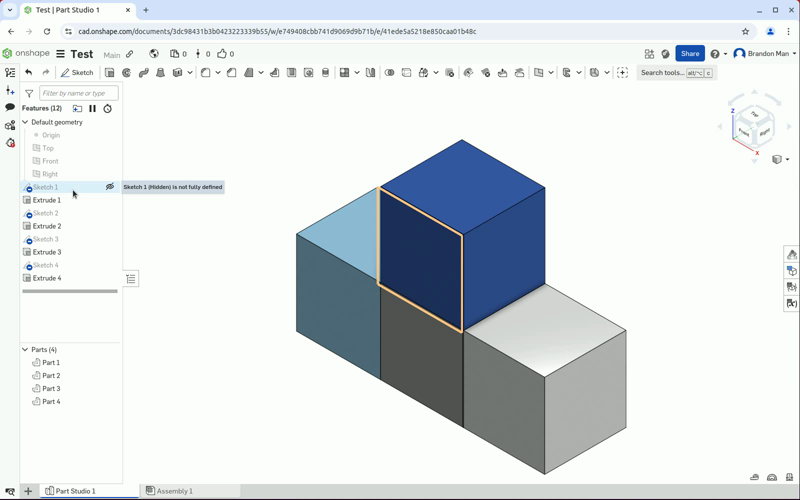
click(73, 189)